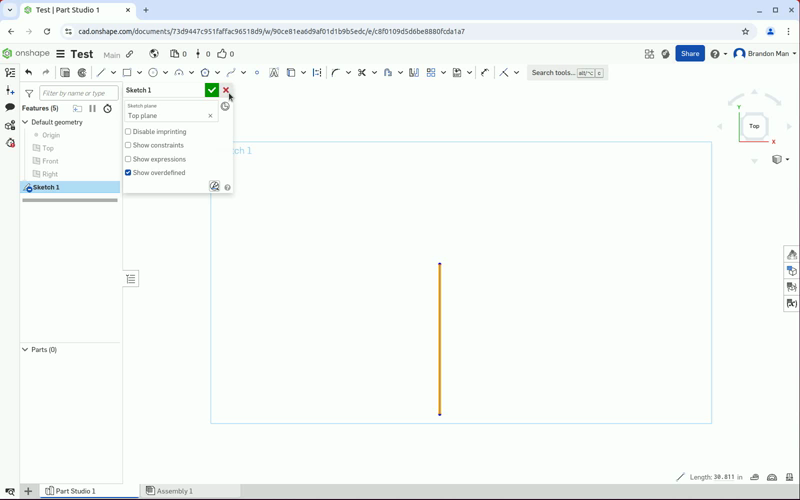
key(shift+h)
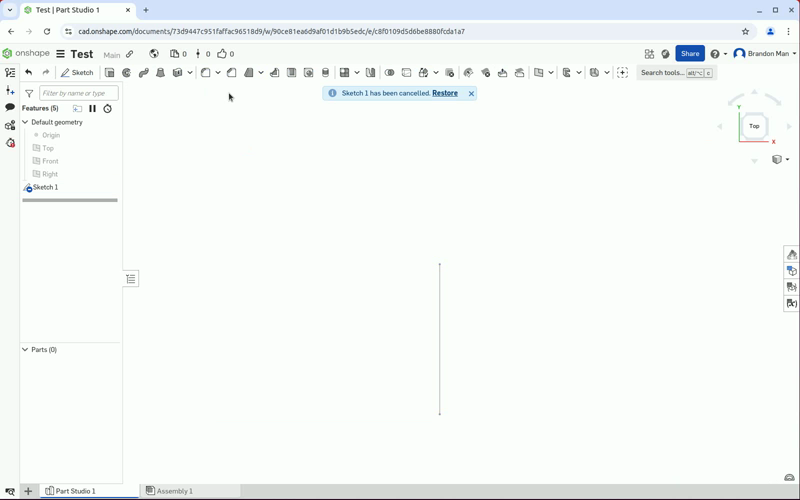
key(shift+s)
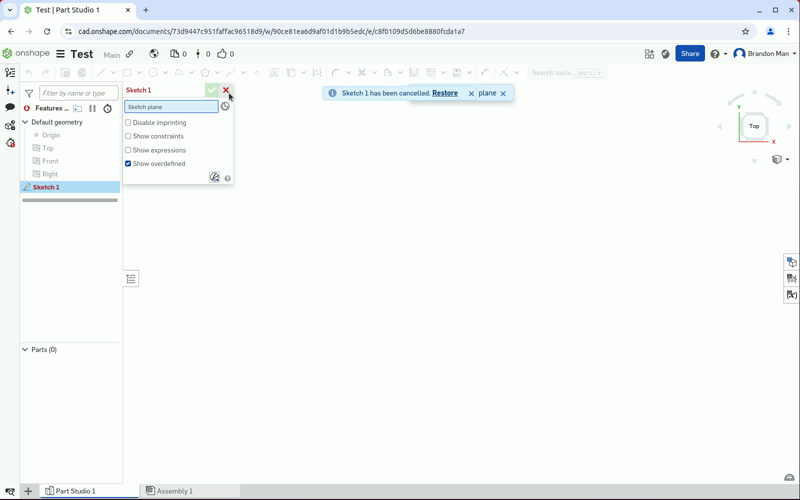
mouse_move(73, 150)
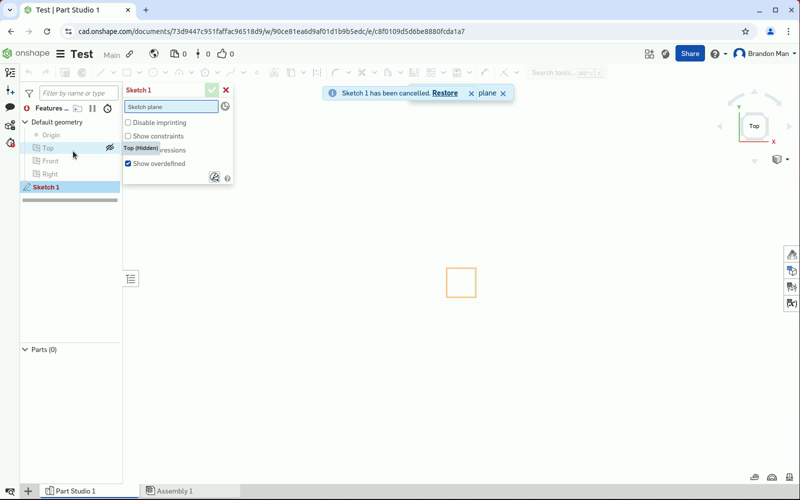
click(73, 150)
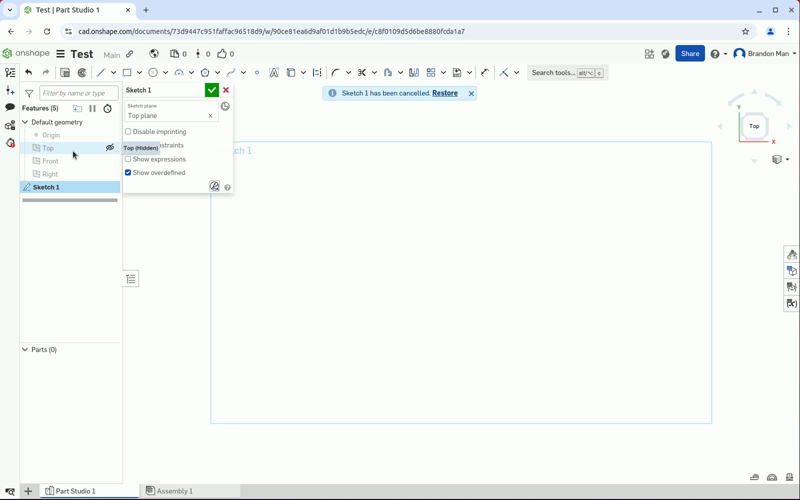
mouse_move(73, 352)
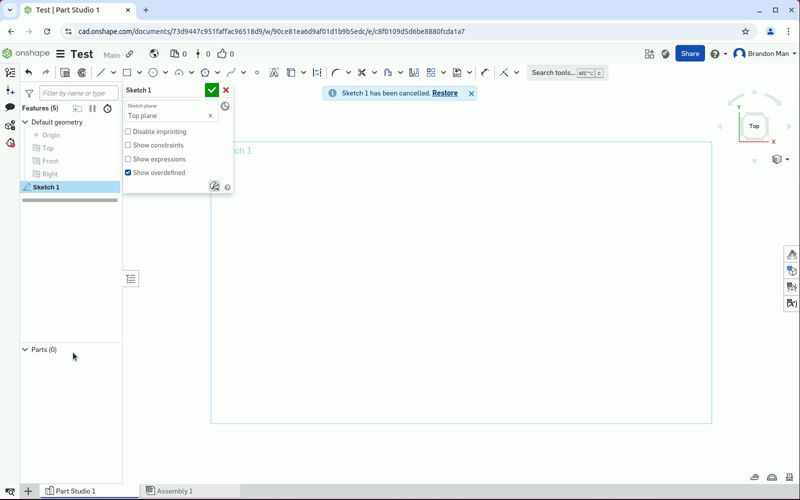
key(y)
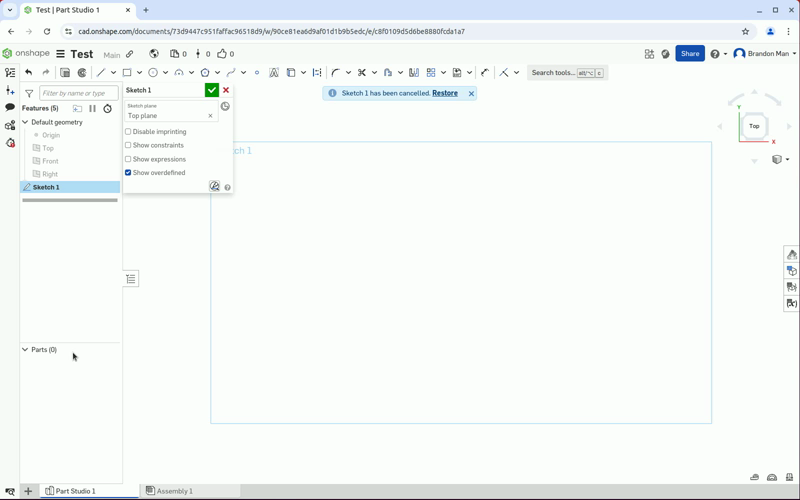
key(l)
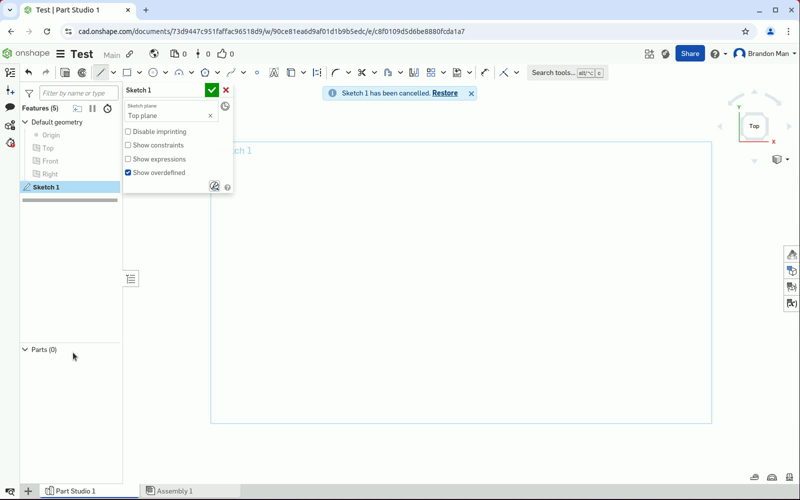
key_down(shift)
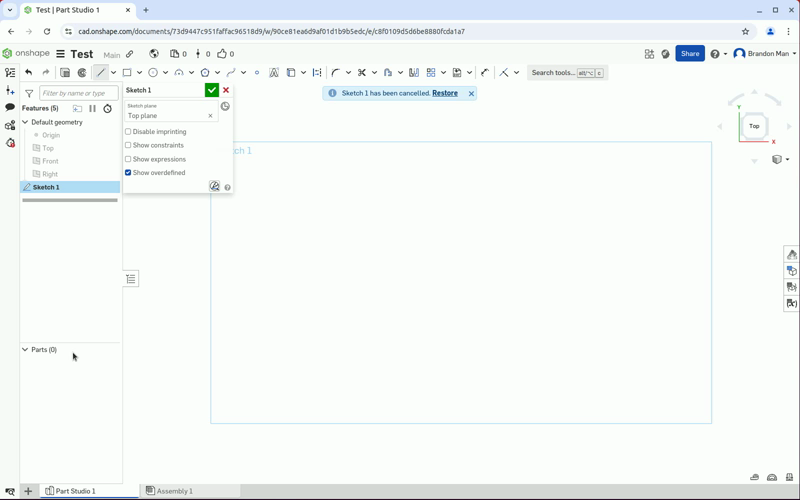
mouse_move(460, 282)
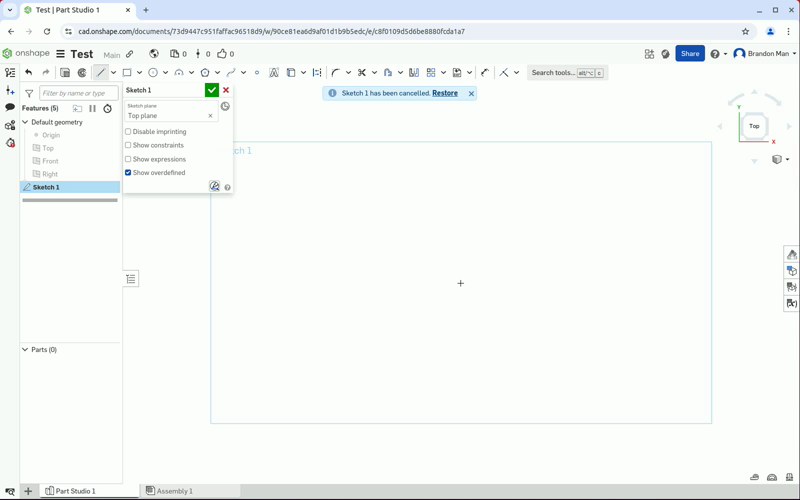
click(460, 282)
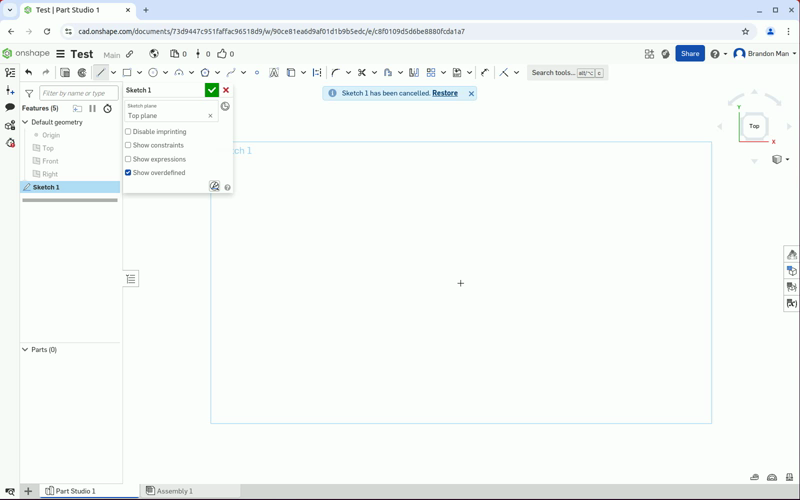
key_up(shift)
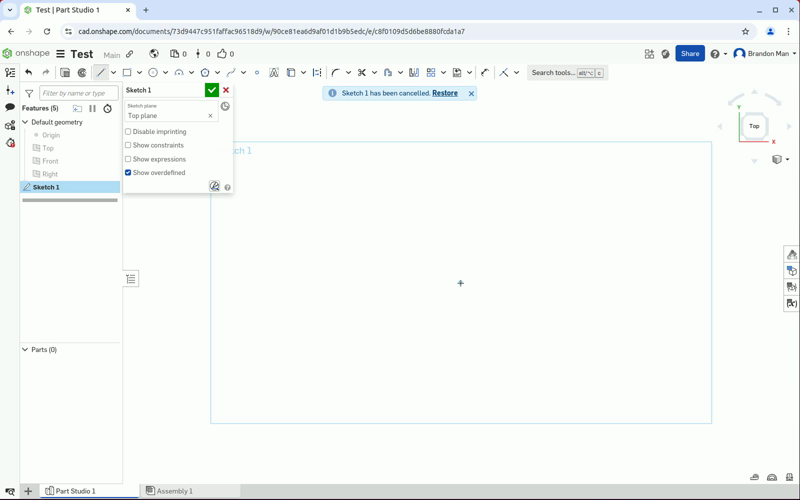
key_down(shift)
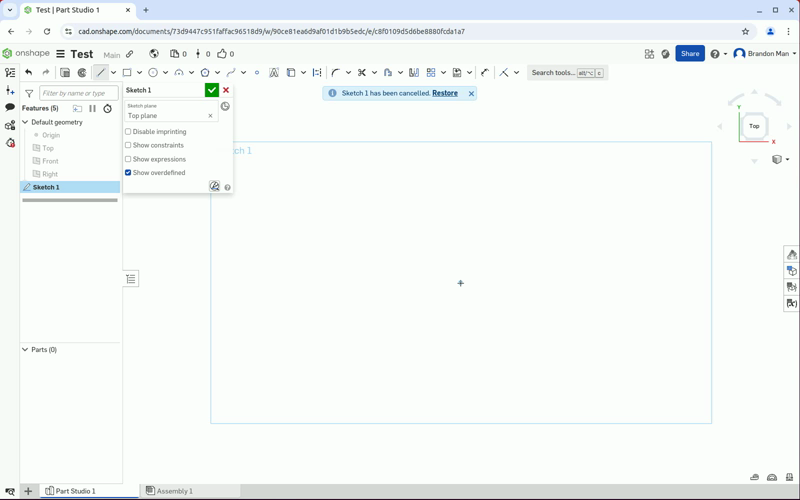
mouse_move(573, 282)
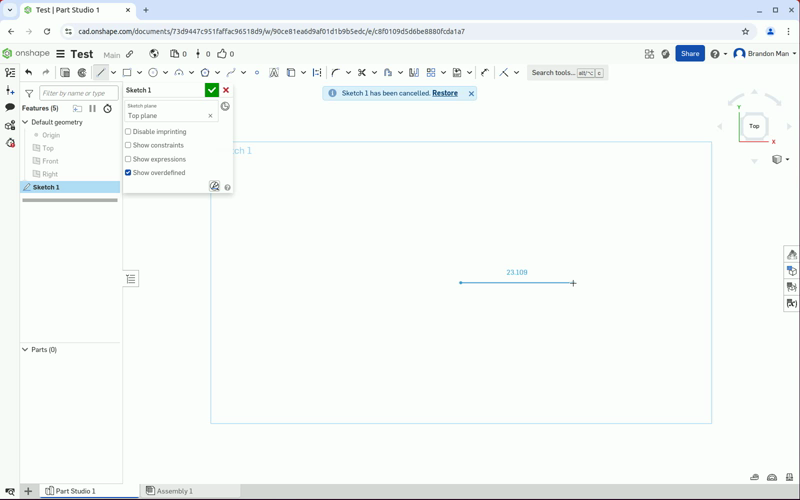
click(573, 282)
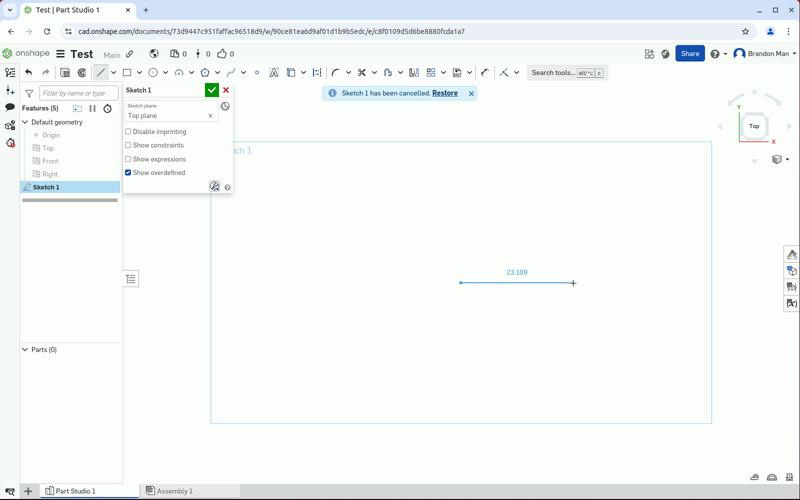
key_up(shift)
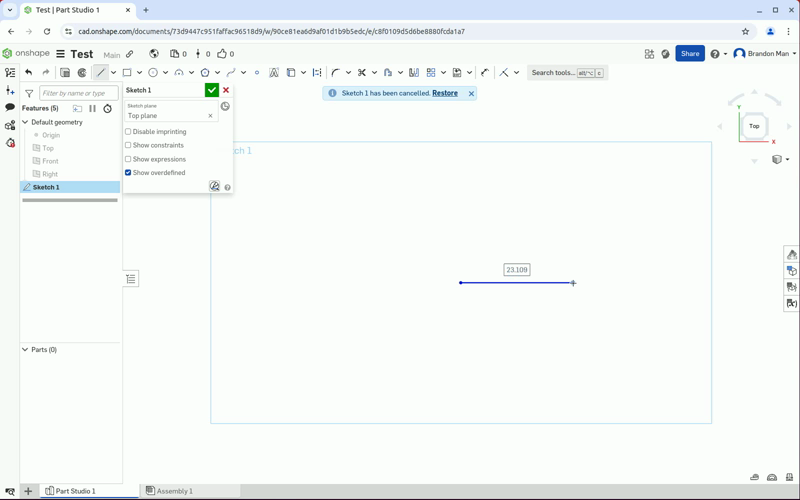
key_down(shift)
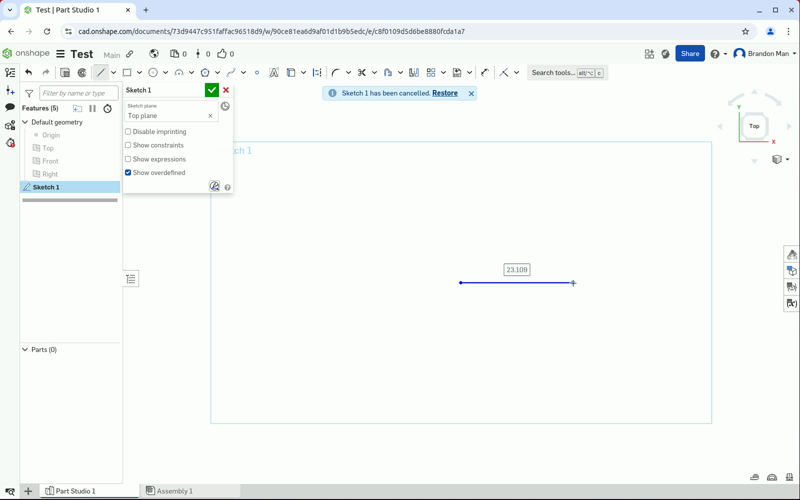
mouse_move(589, 282)
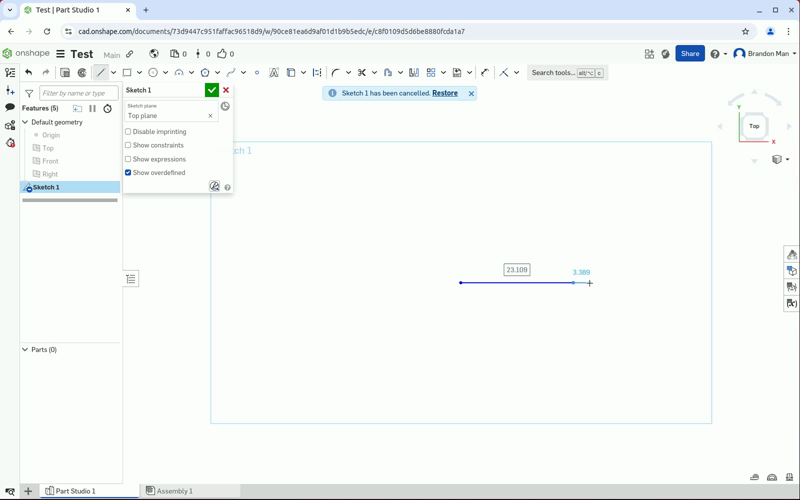
mouse_move(573, 240)
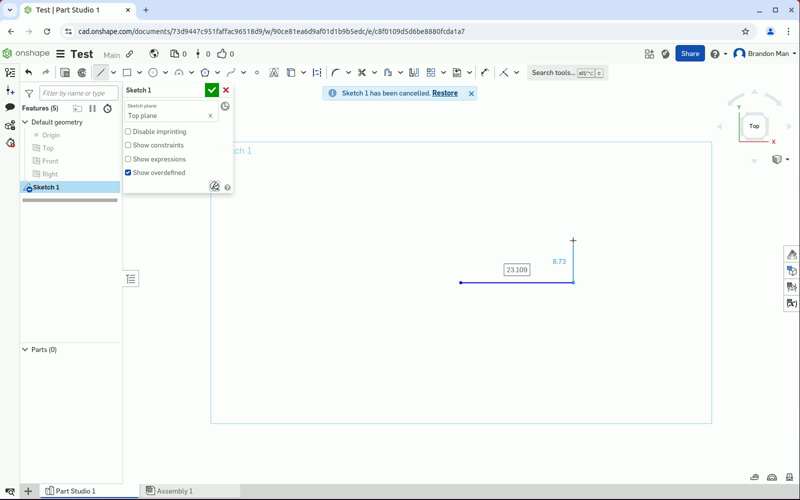
click(573, 240)
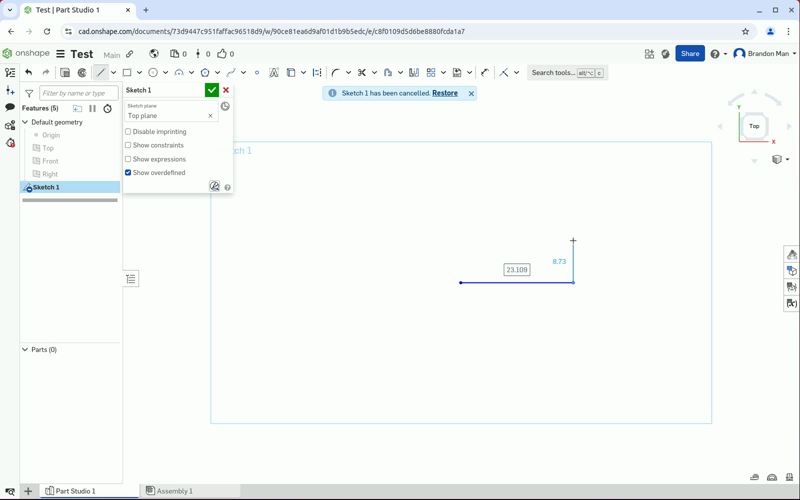
key_up(shift)
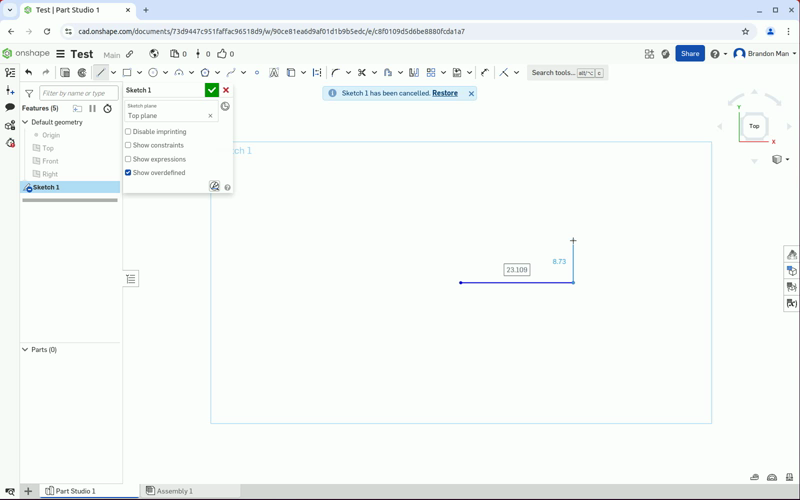
key_down(shift)
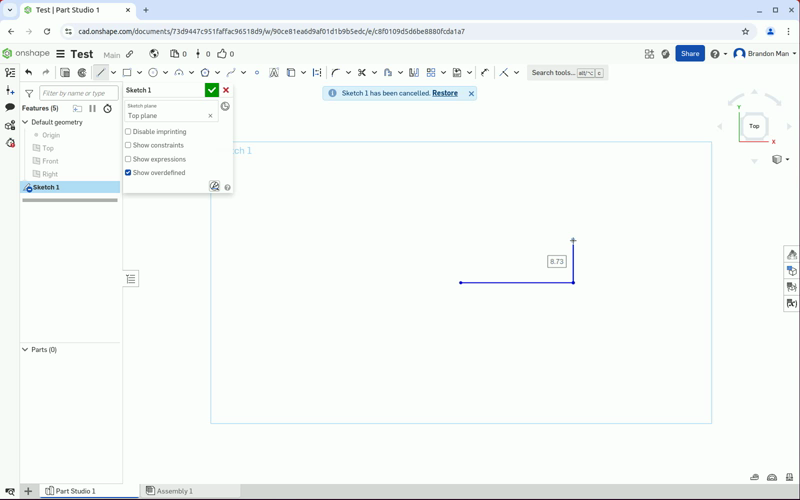
mouse_move(460, 240)
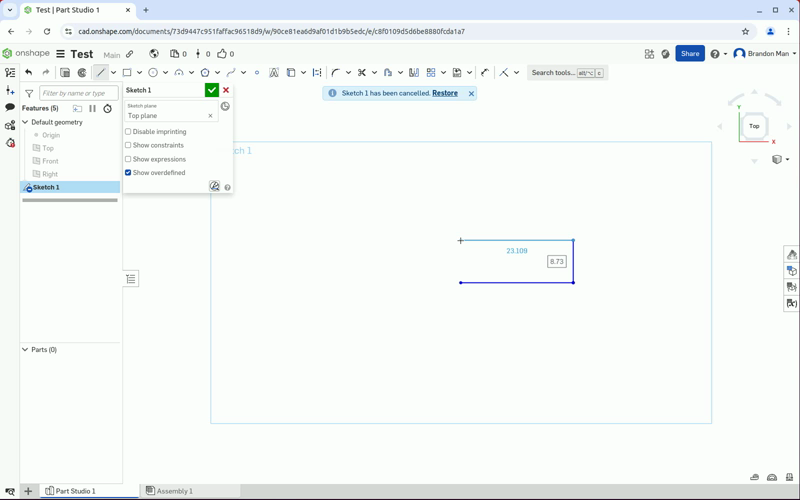
click(460, 240)
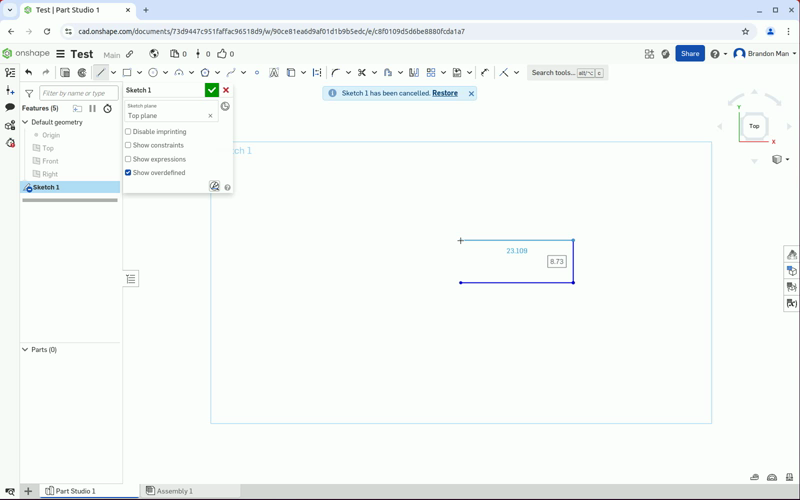
key_up(shift)
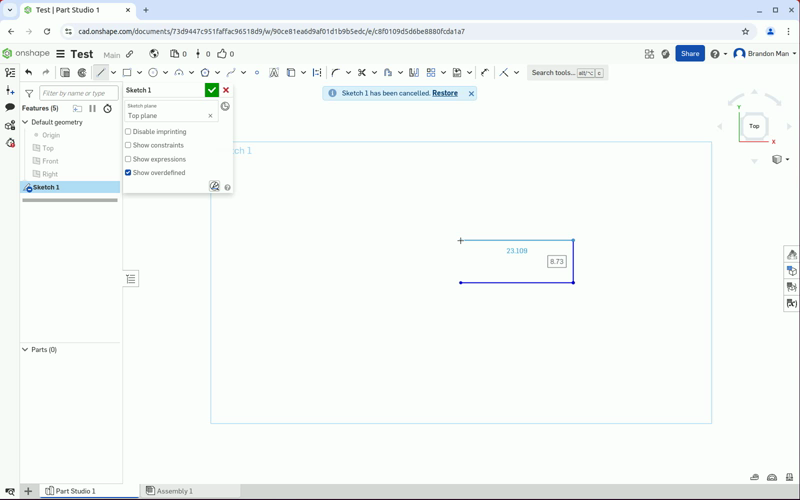
mouse_move(490, 240)
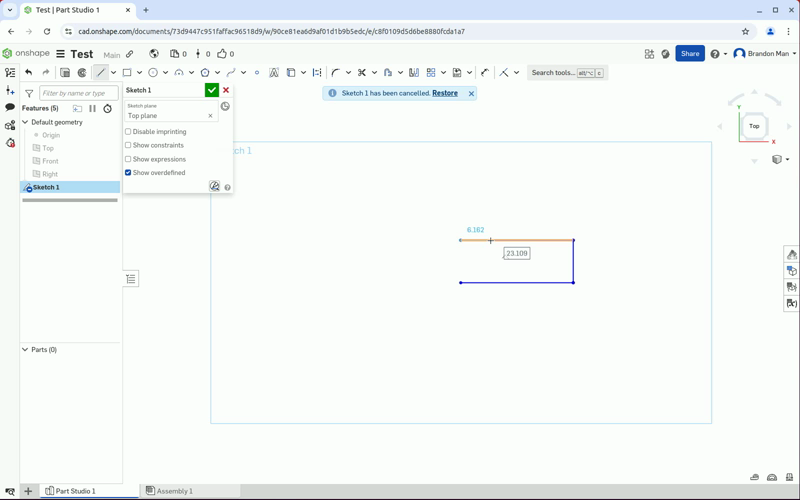
key_down(shift)
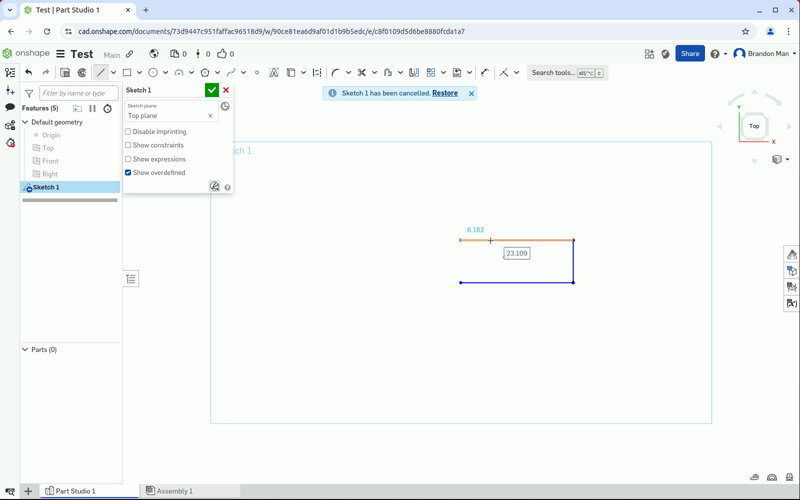
mouse_move(460, 282)
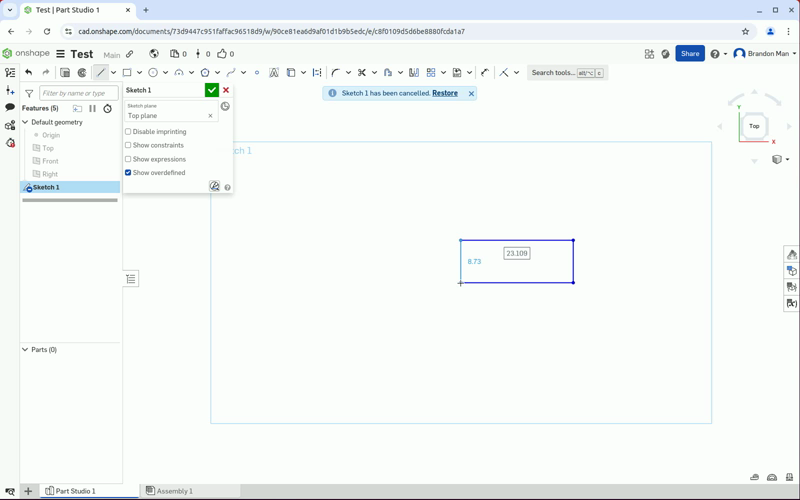
key_up(shift)
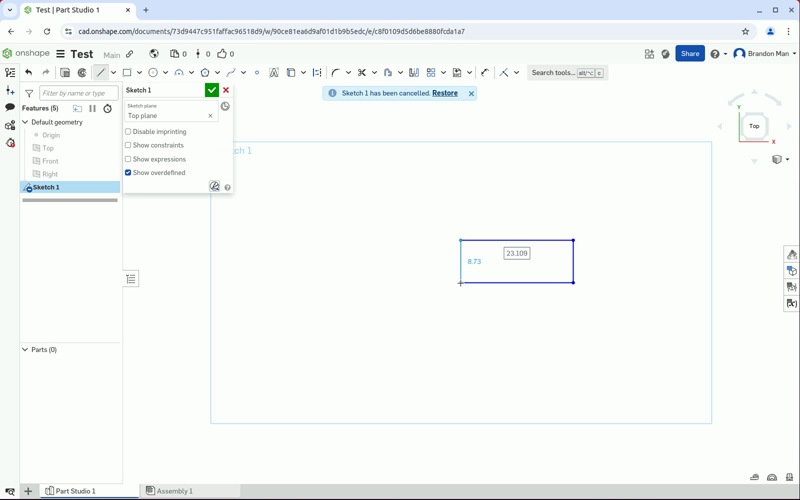
click(460, 282)
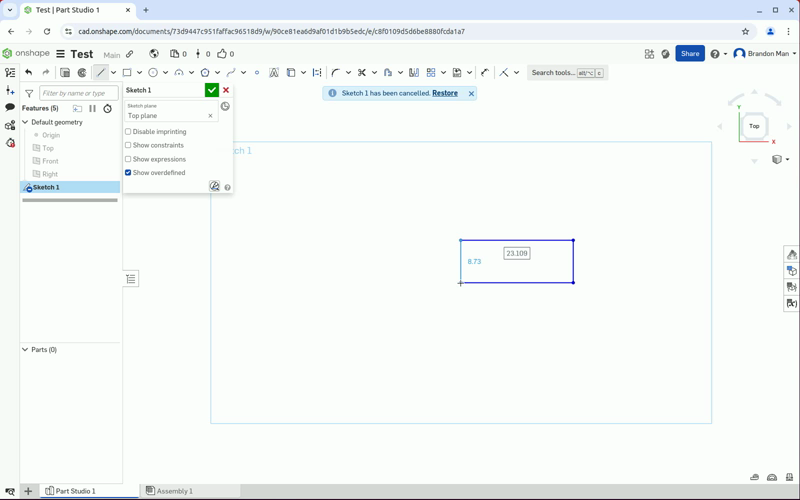
key(esc)
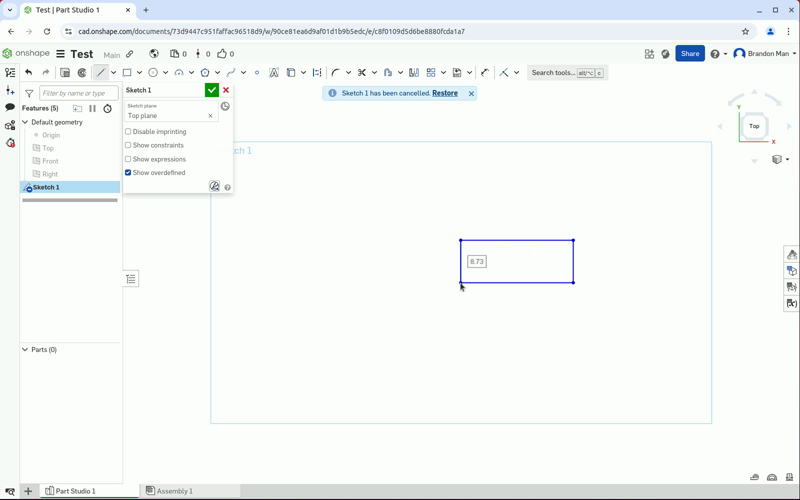
mouse_move(477, 258)
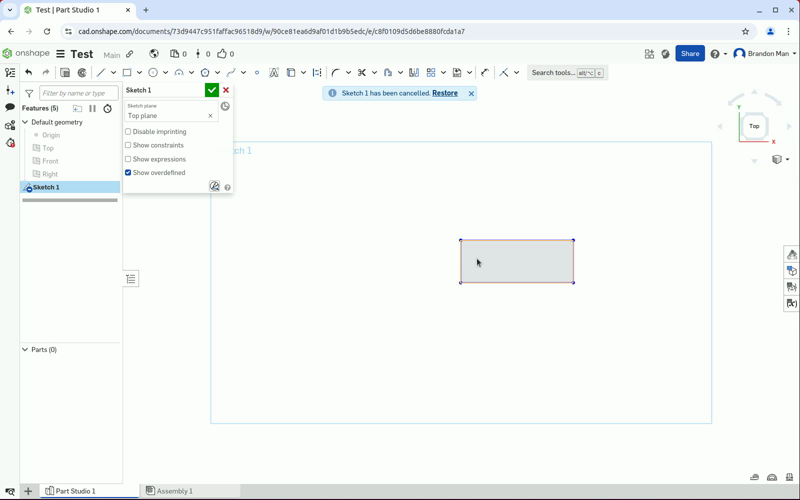
click(477, 258)
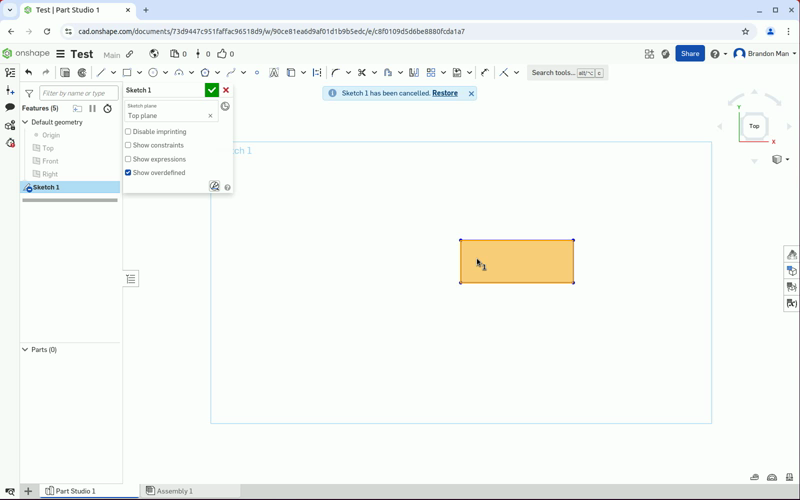
mouse_move(73, 352)
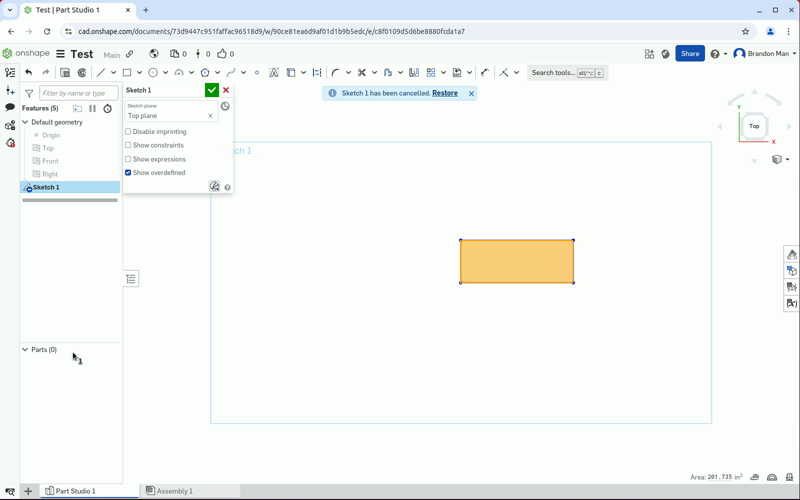
key(shift+y)
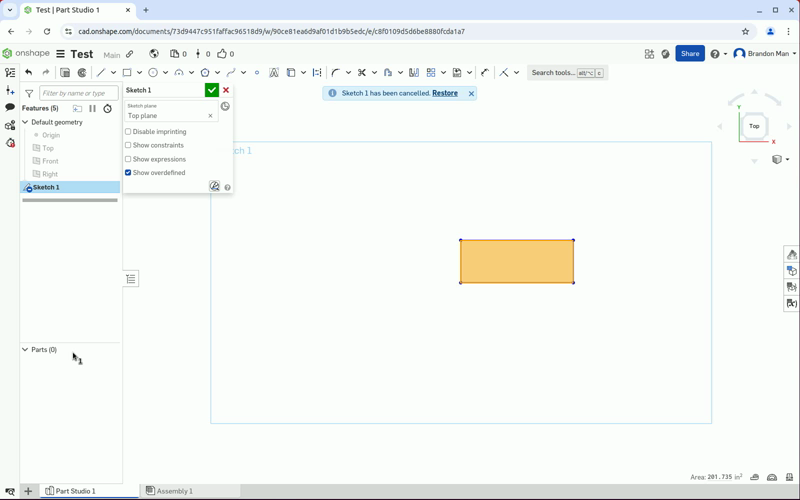
key(shift+e)
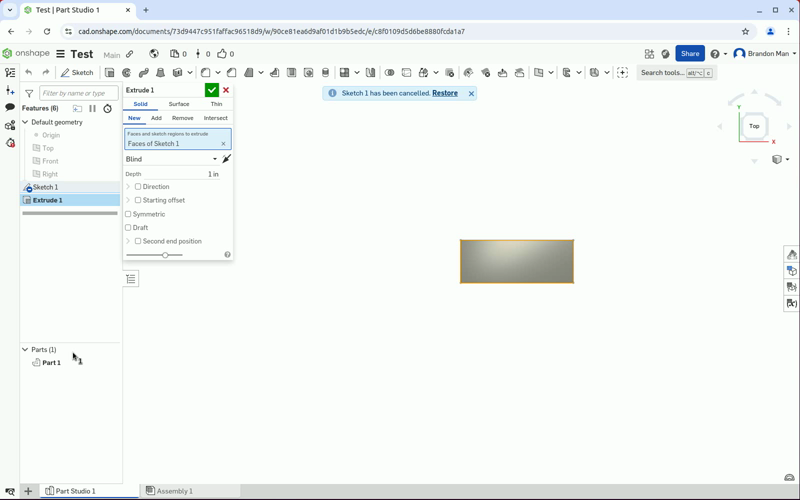
mouse_move(143, 106)
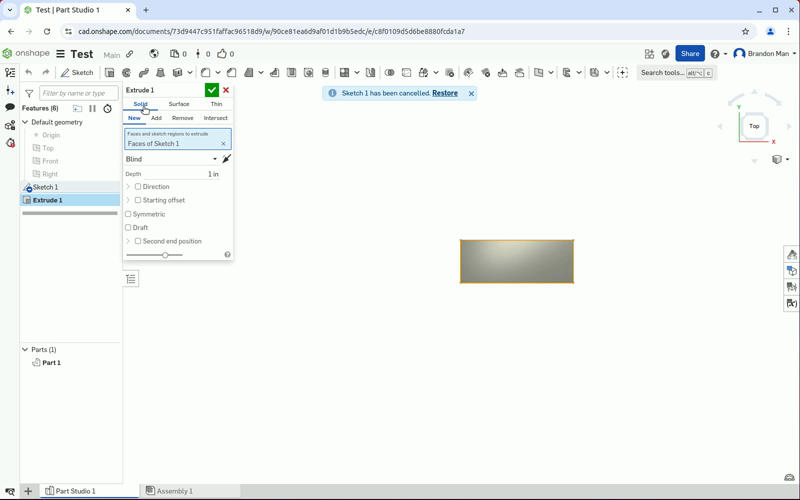
click(143, 106)
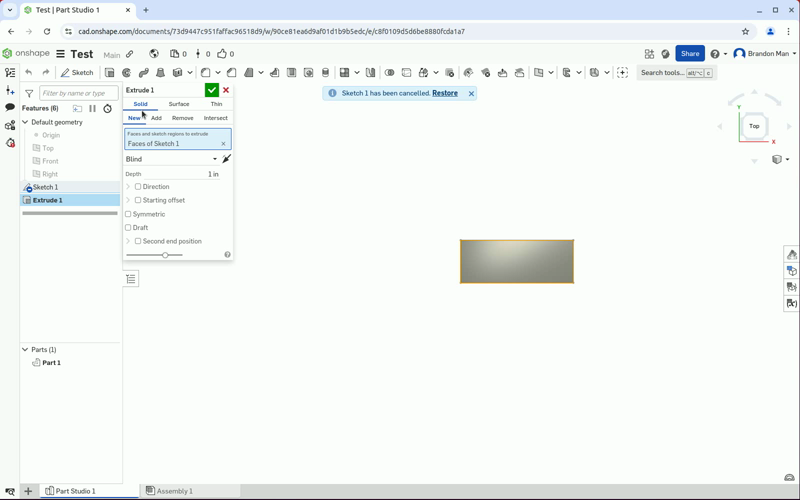
mouse_move(137, 120)
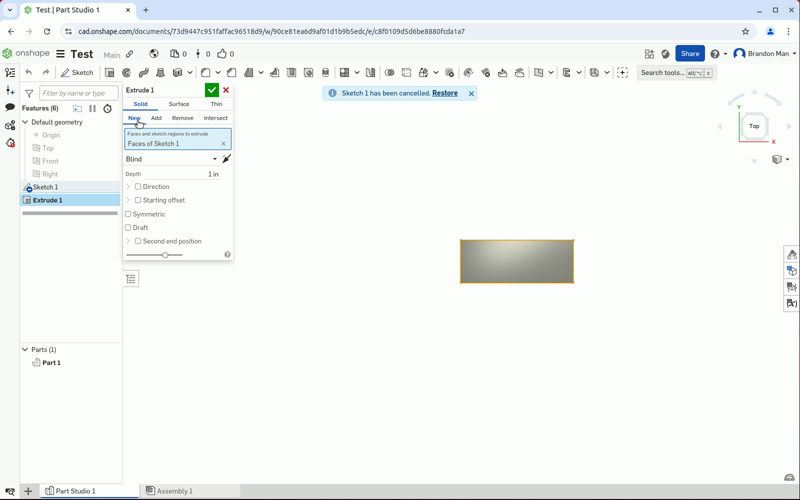
click(137, 120)
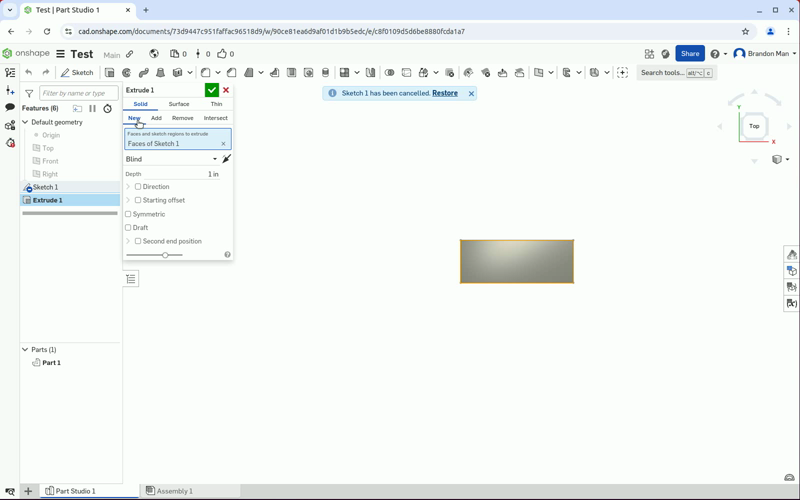
key(tab, 4)
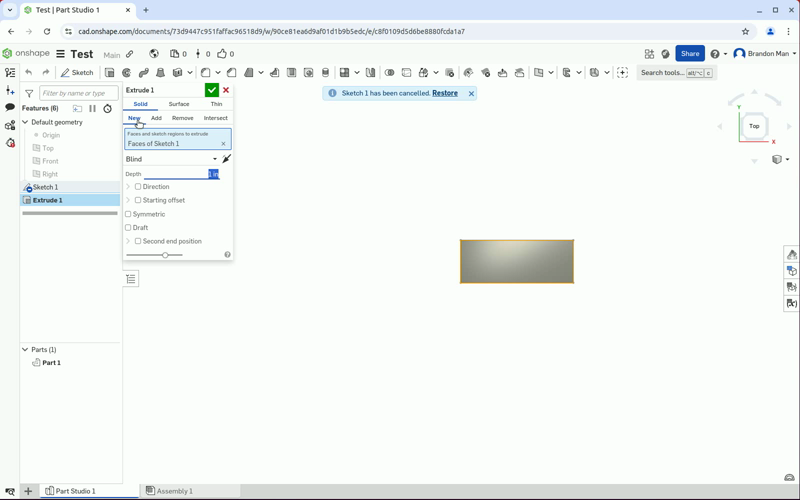
text(1.444)
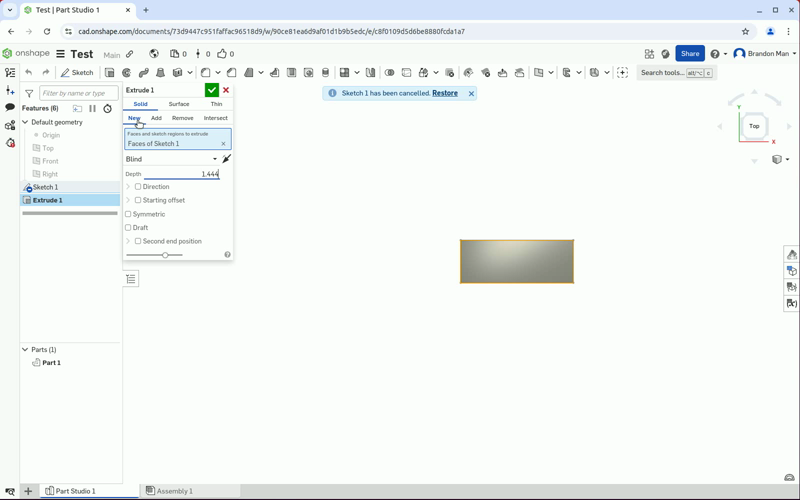
key(enter)
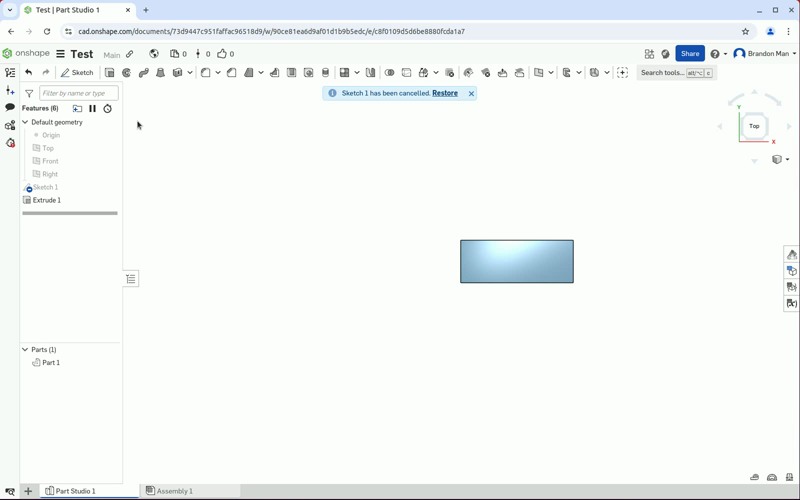
key(shift+h)
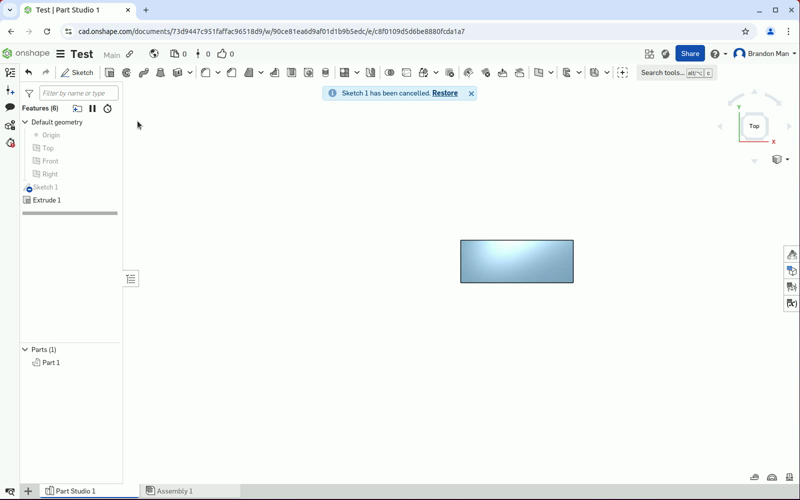
key(shift+h)
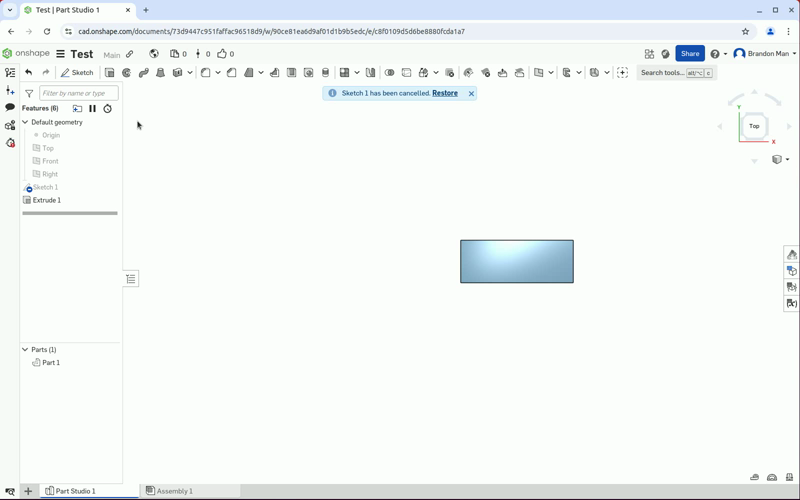
mouse_move(73, 189)
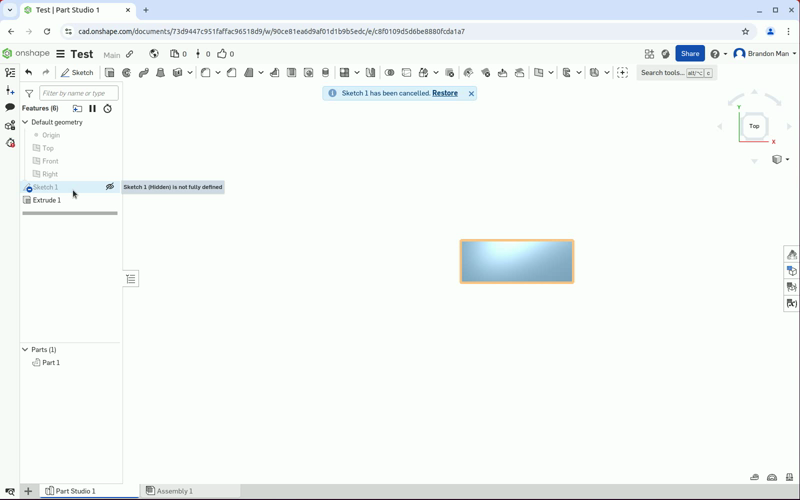
click(73, 189)
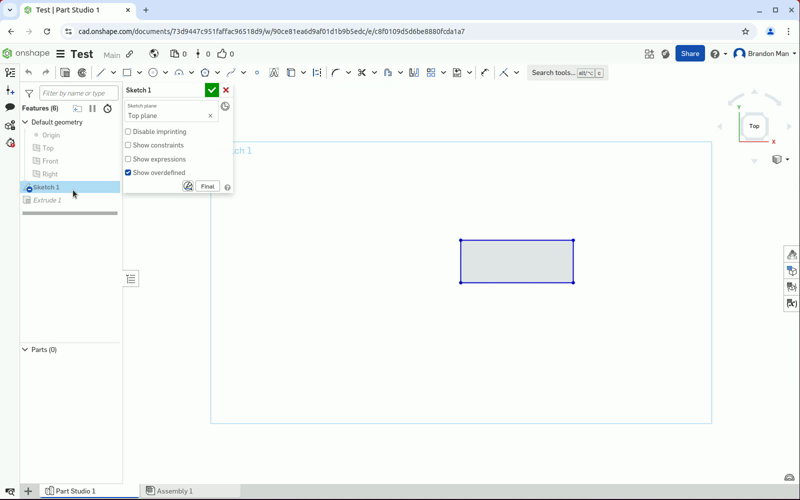
mouse_move(229, 92)
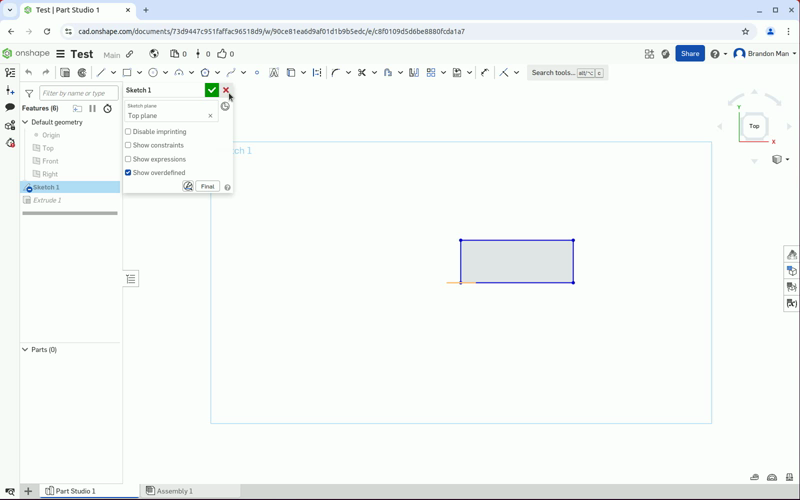
click(229, 92)
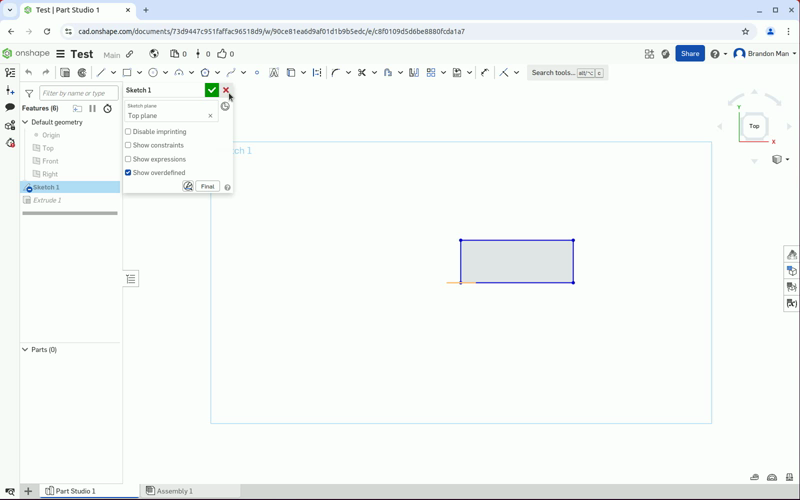
key(shift+s)
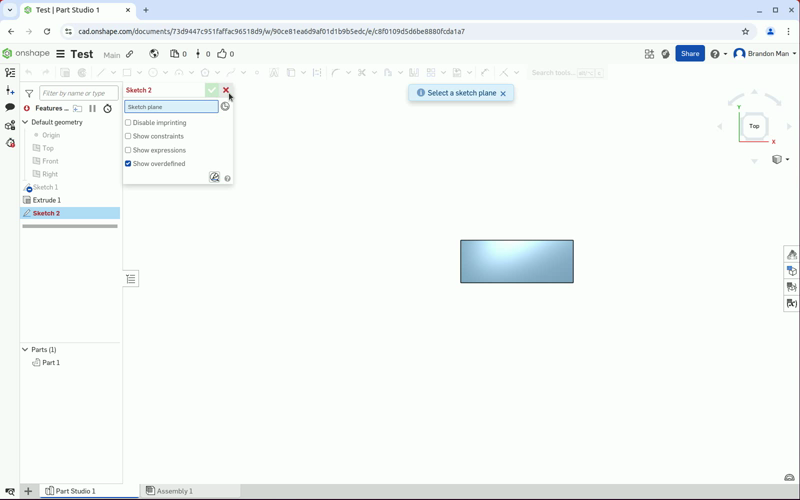
mouse_move(73, 150)
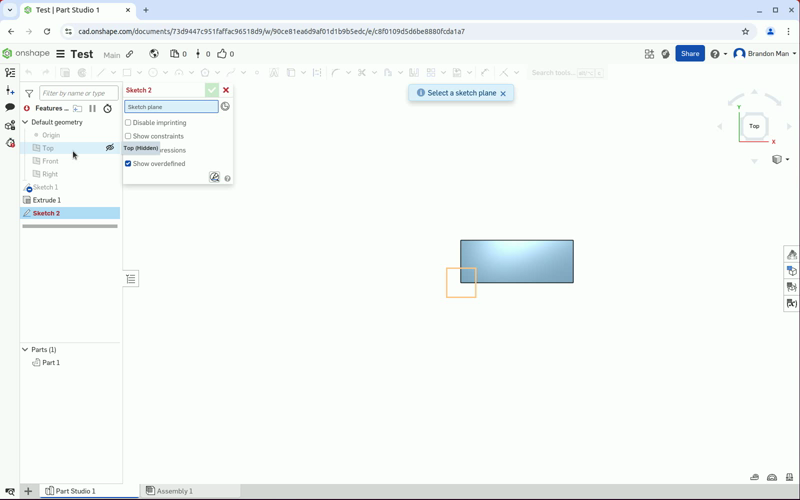
click(73, 150)
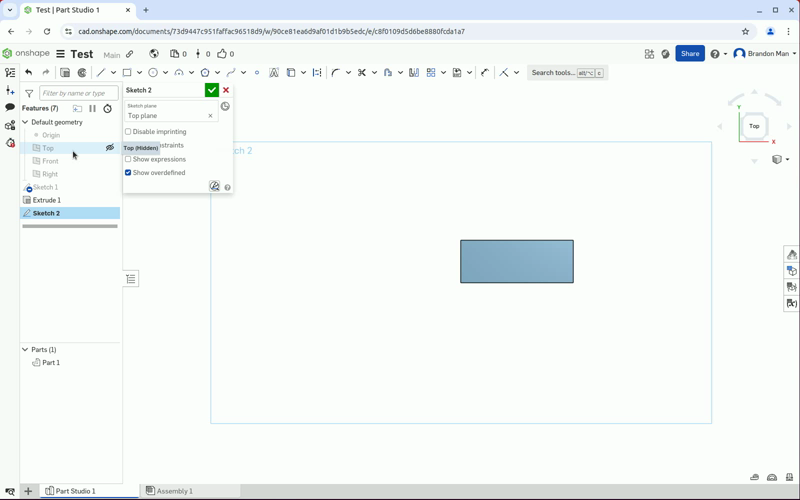
mouse_move(73, 352)
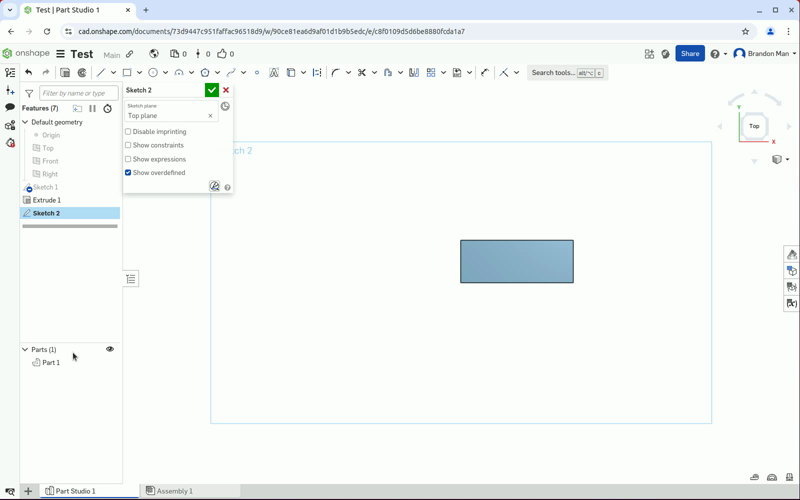
key(y)
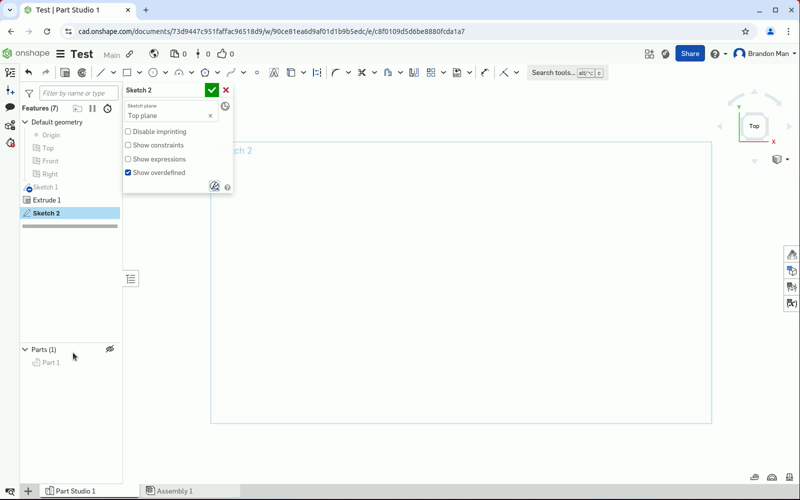
key(l)
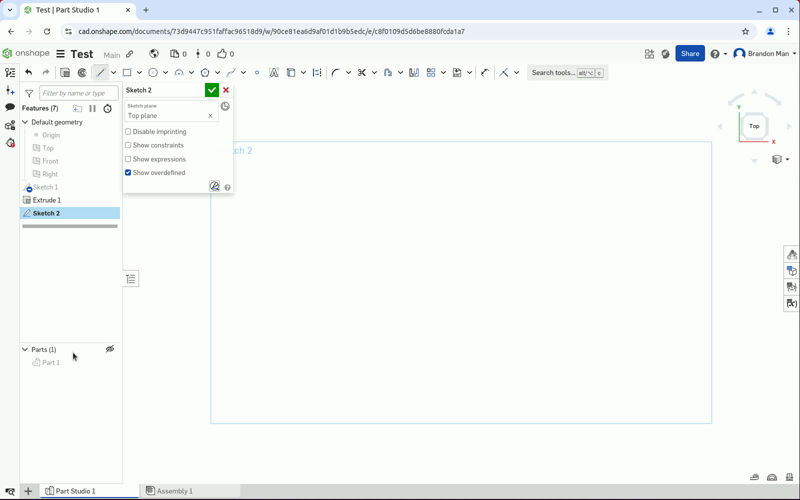
key_down(shift)
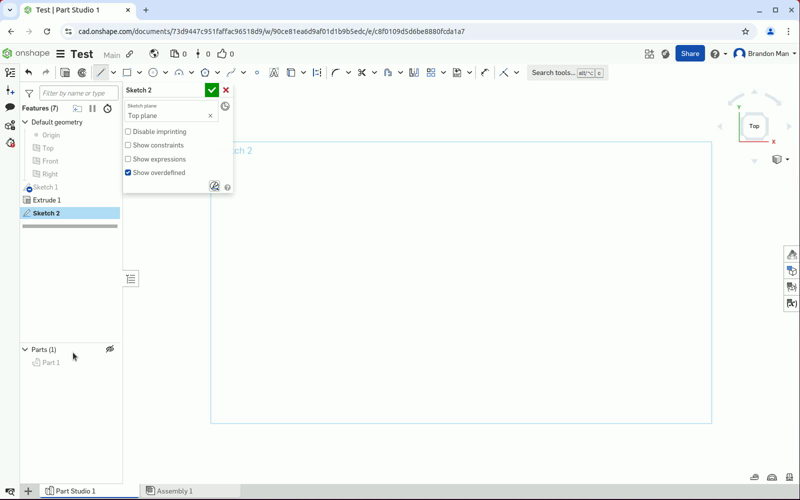
mouse_move(460, 272)
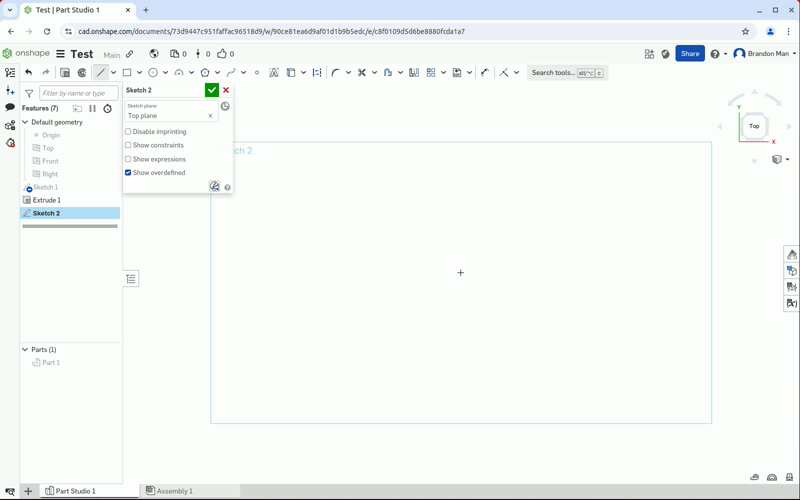
click(460, 272)
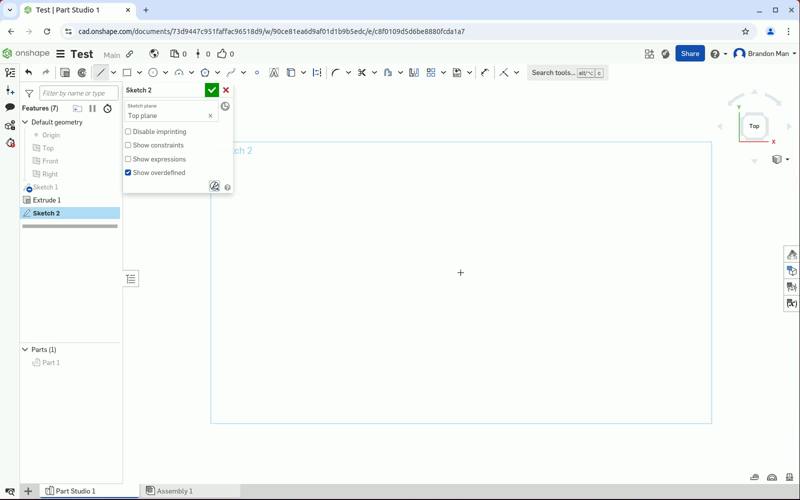
key_up(shift)
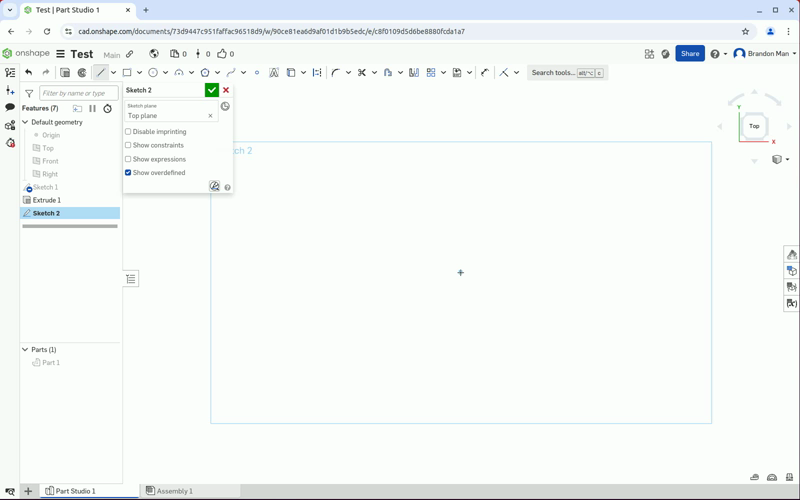
key_down(shift)
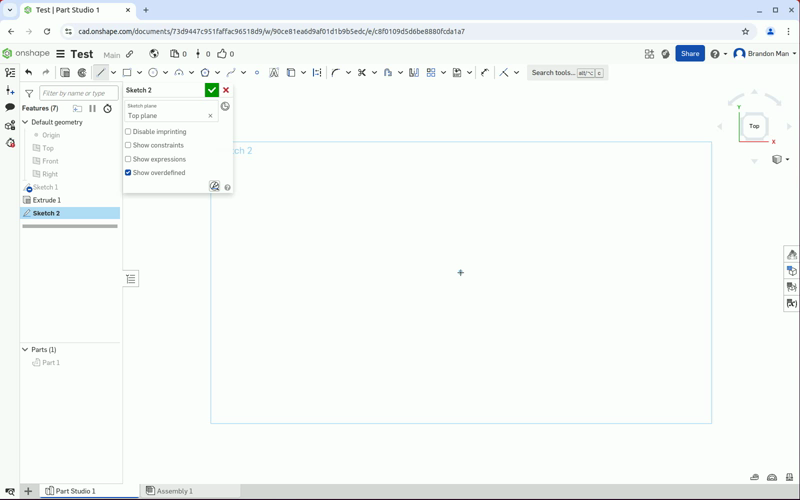
mouse_move(490, 272)
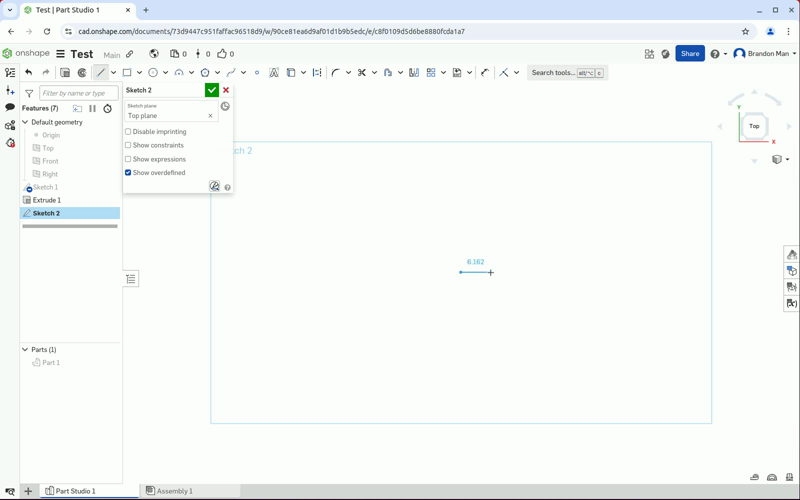
mouse_move(478, 272)
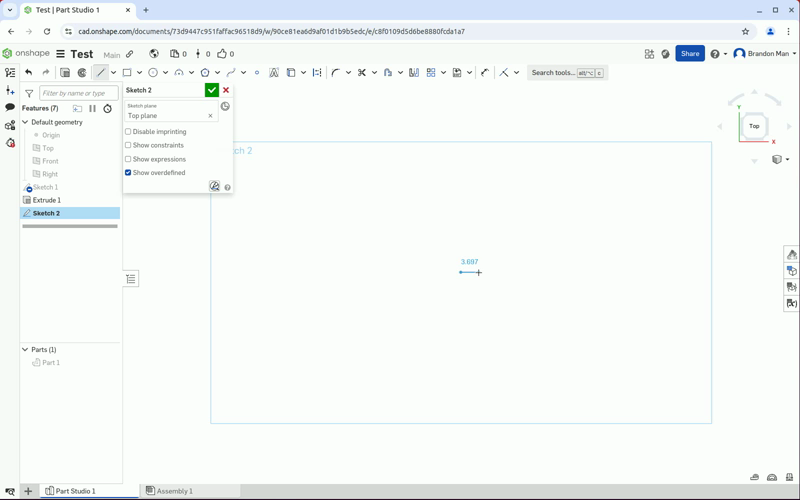
click(478, 272)
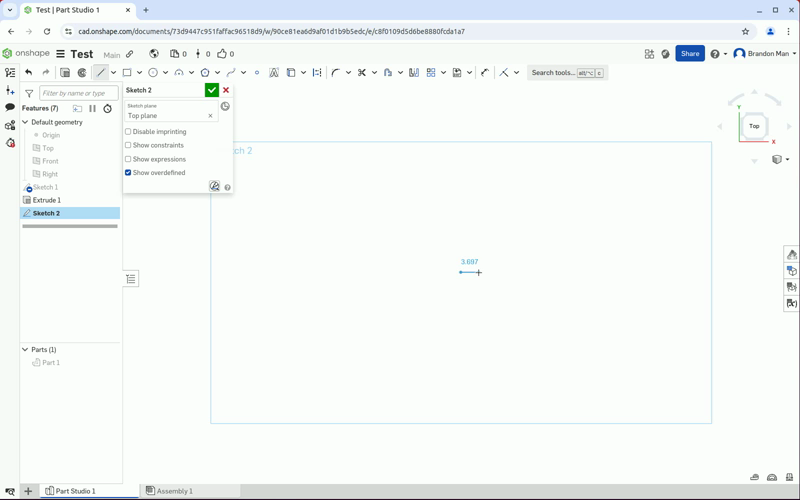
key_up(shift)
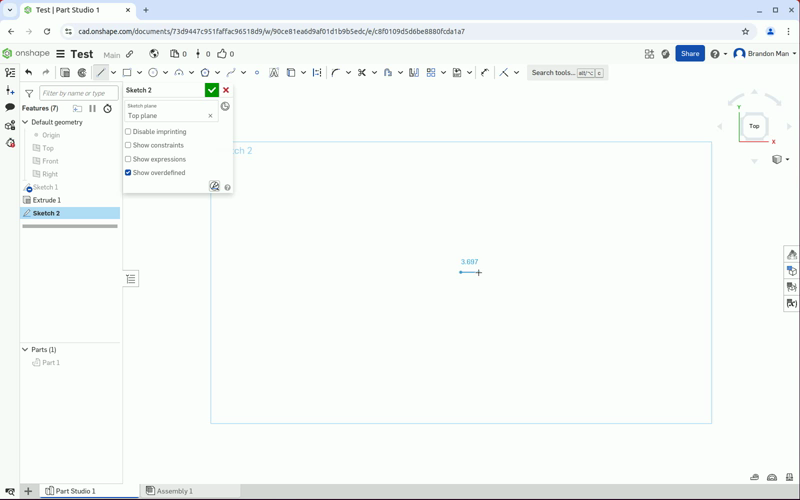
key(esc)
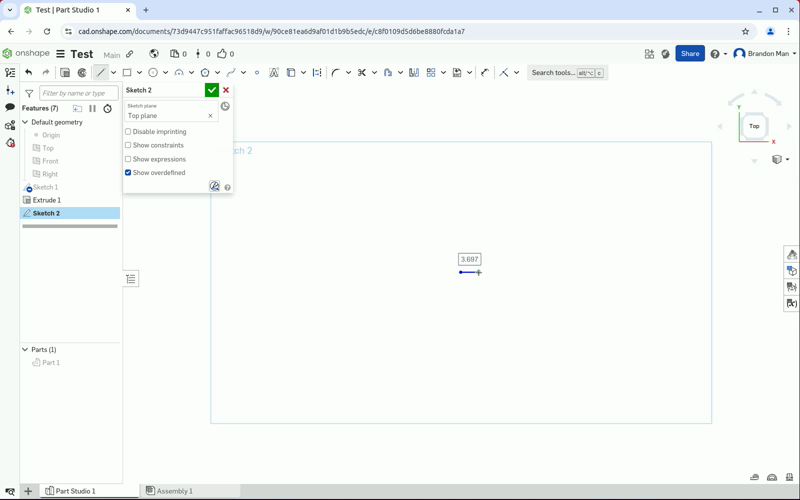
key(a)
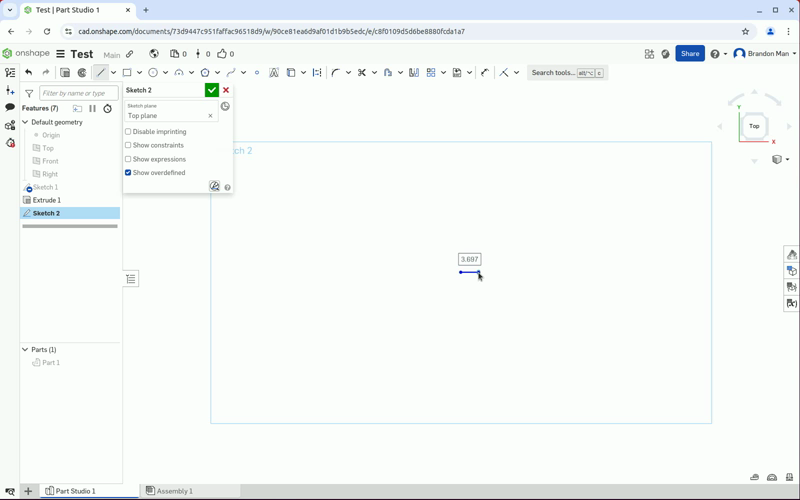
mouse_move(478, 272)
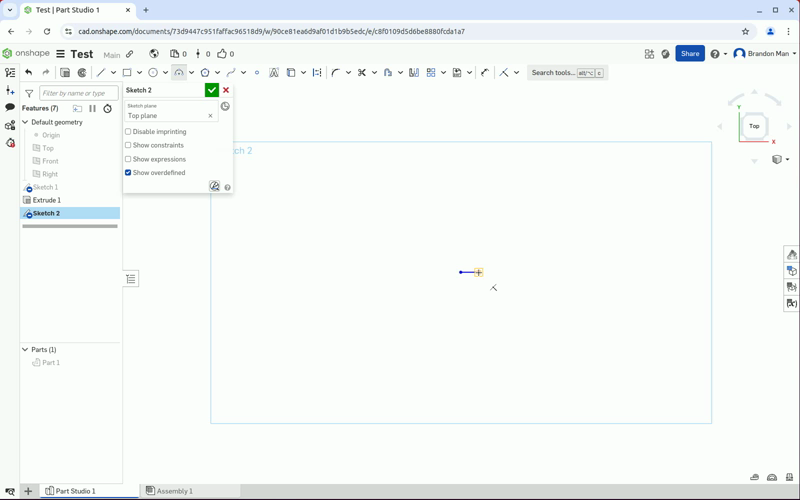
click(478, 272)
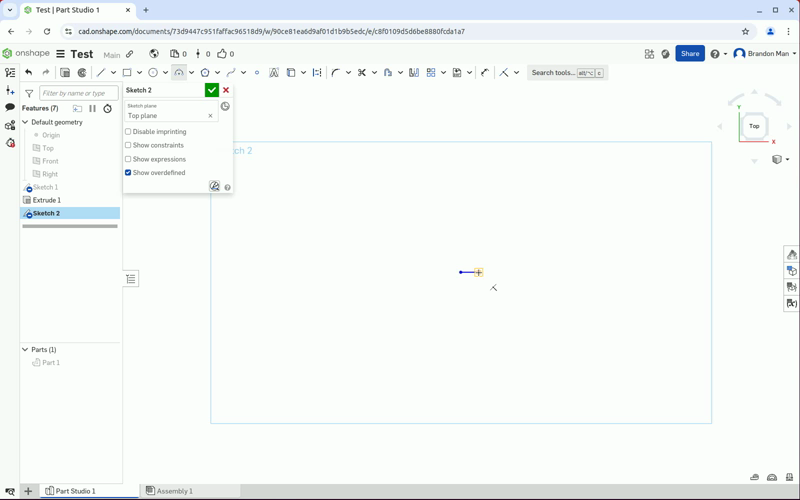
key_down(shift)
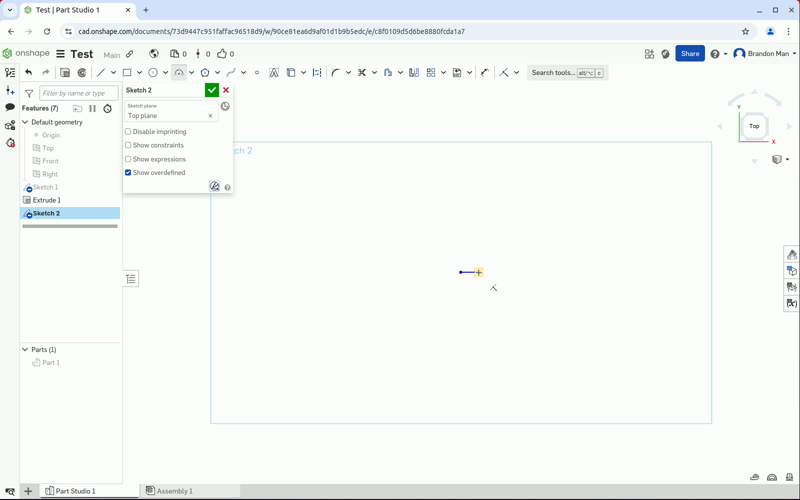
mouse_move(478, 250)
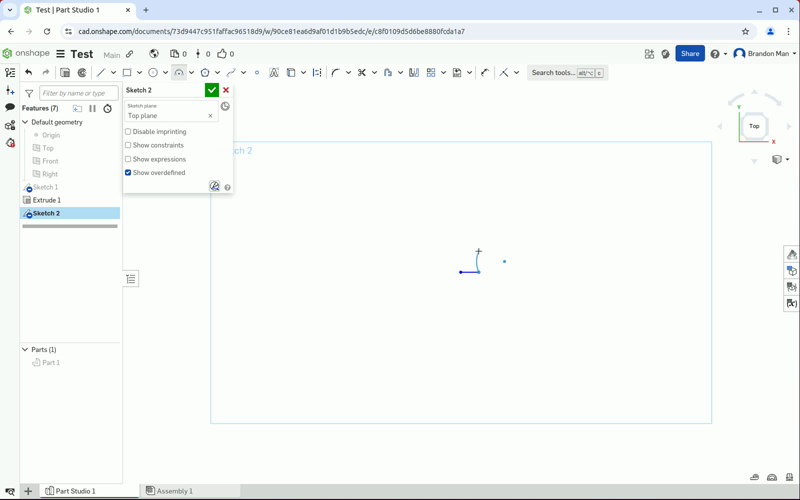
click(478, 250)
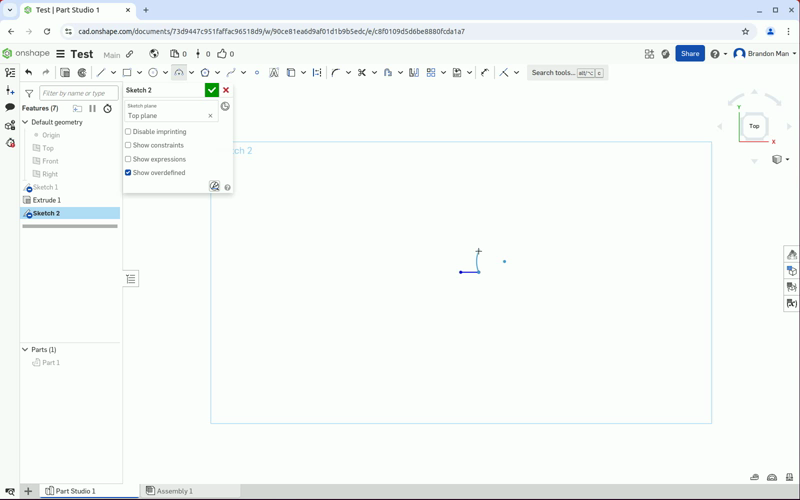
mouse_move(489, 261)
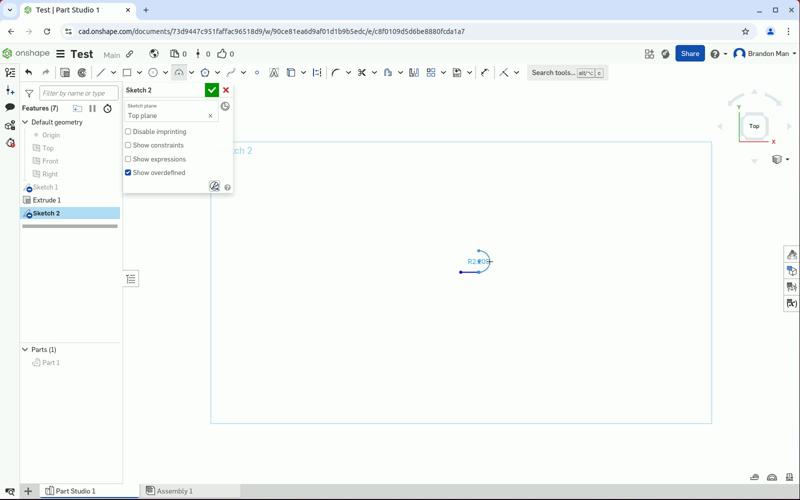
click(489, 261)
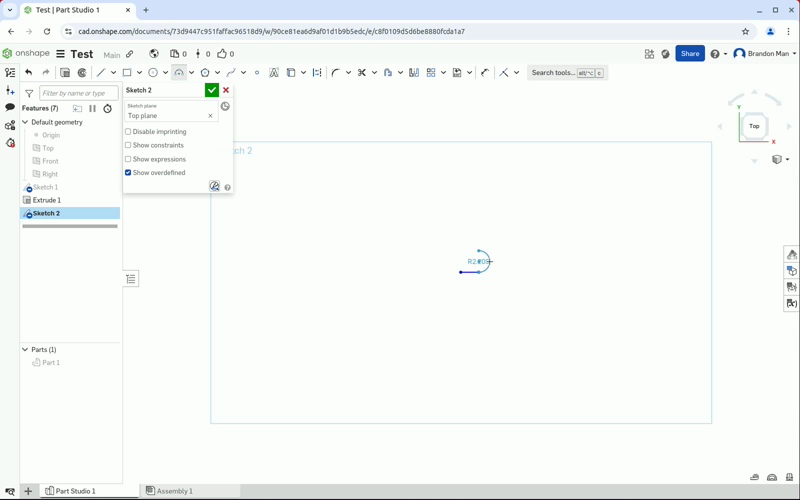
key_up(shift)
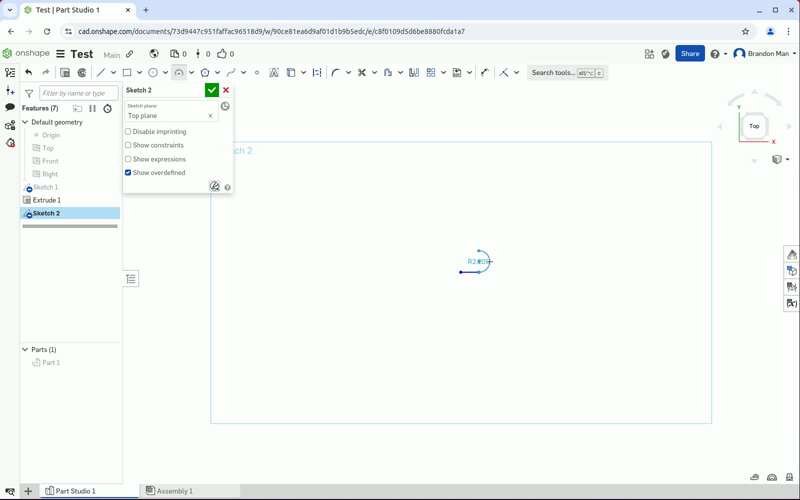
key(esc)
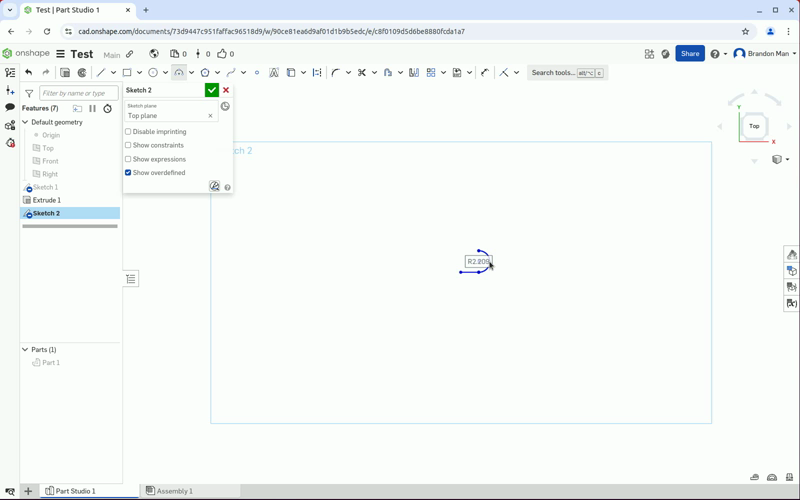
key(l)
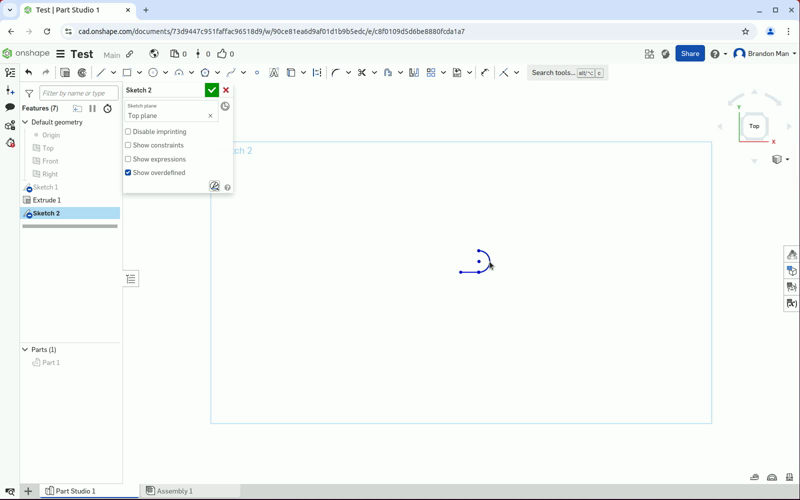
mouse_move(478, 250)
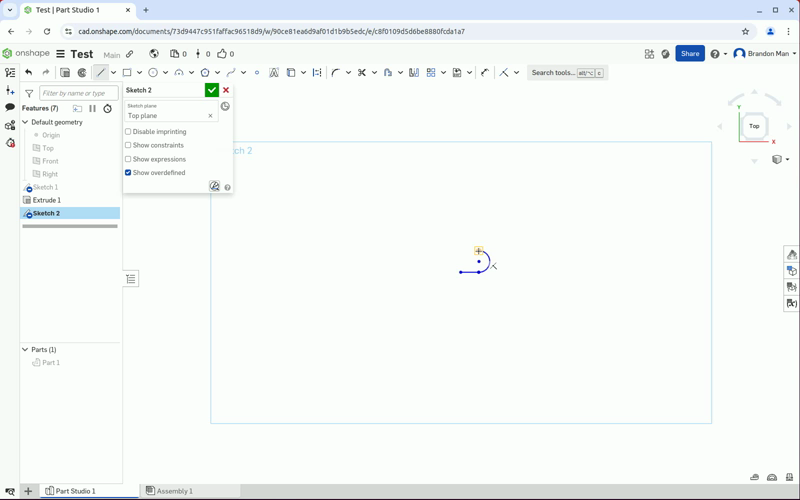
click(478, 250)
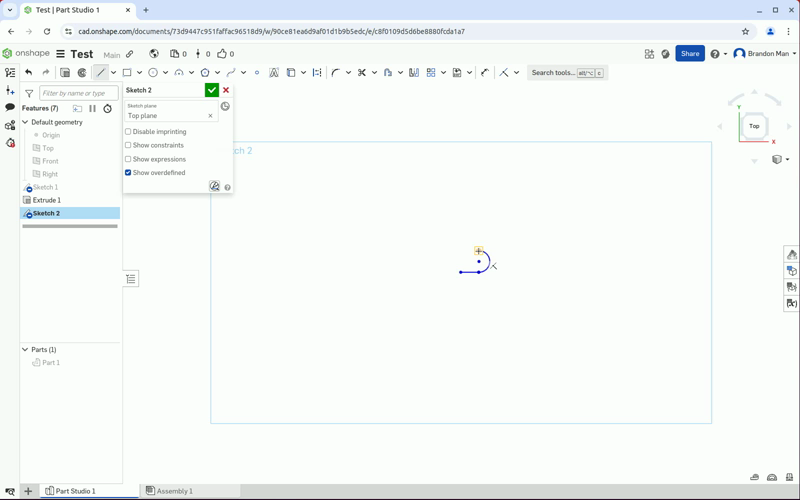
key_down(shift)
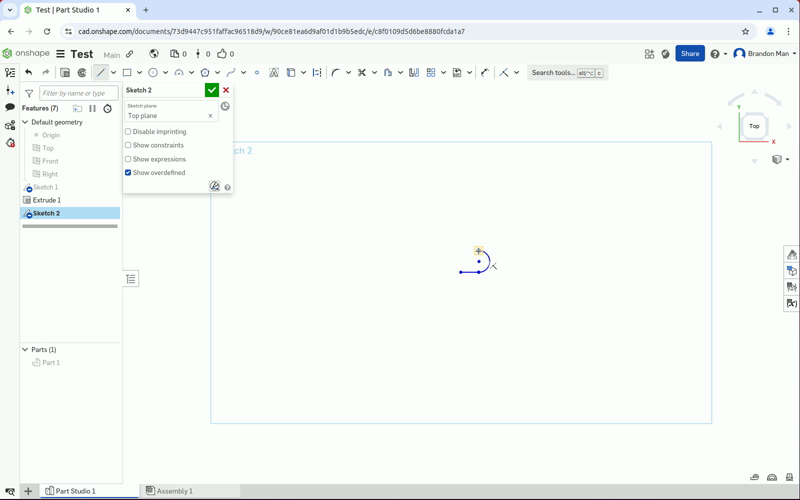
mouse_move(508, 250)
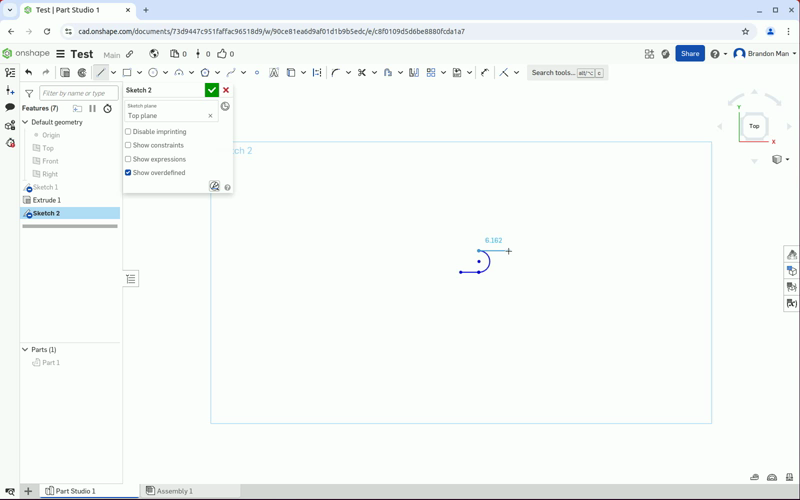
mouse_move(460, 250)
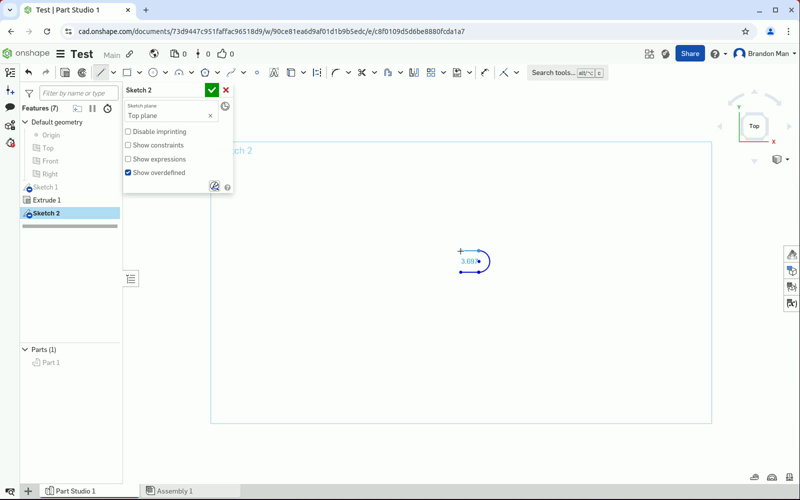
click(460, 250)
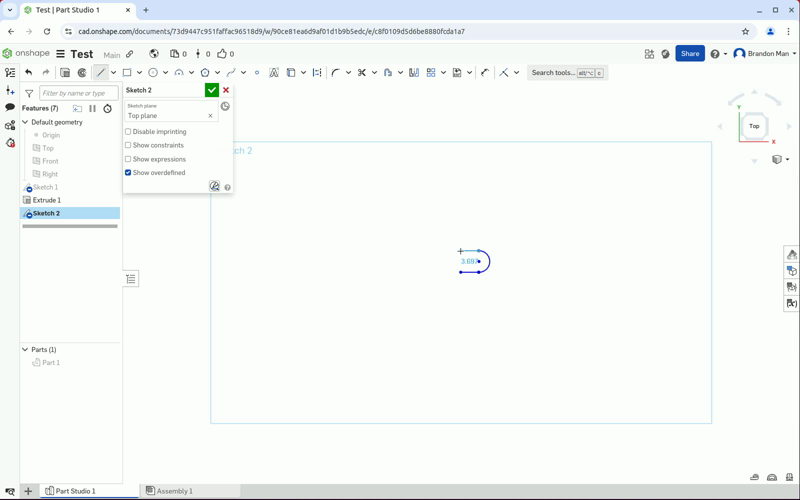
key_up(shift)
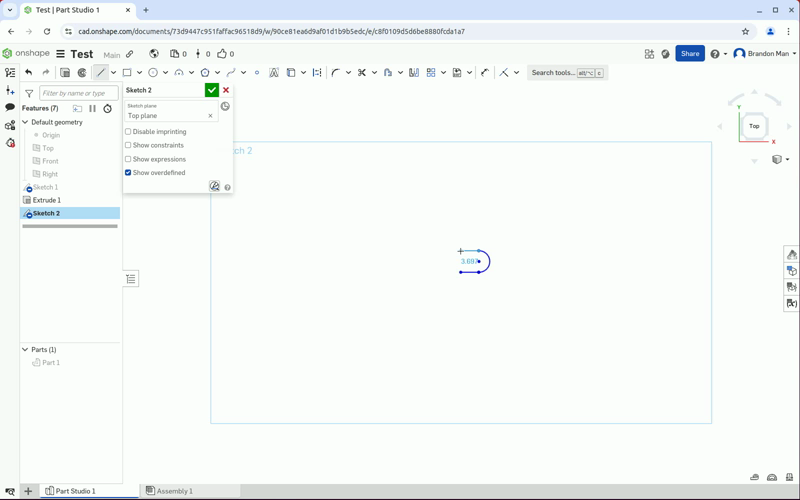
mouse_move(490, 250)
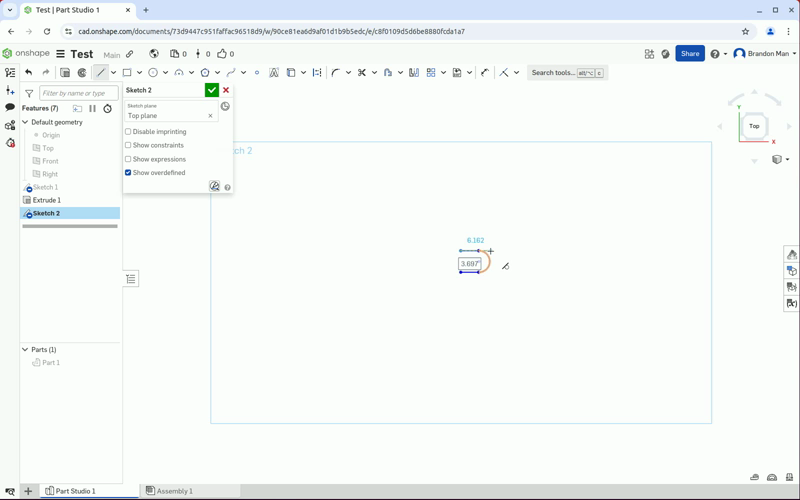
key_down(shift)
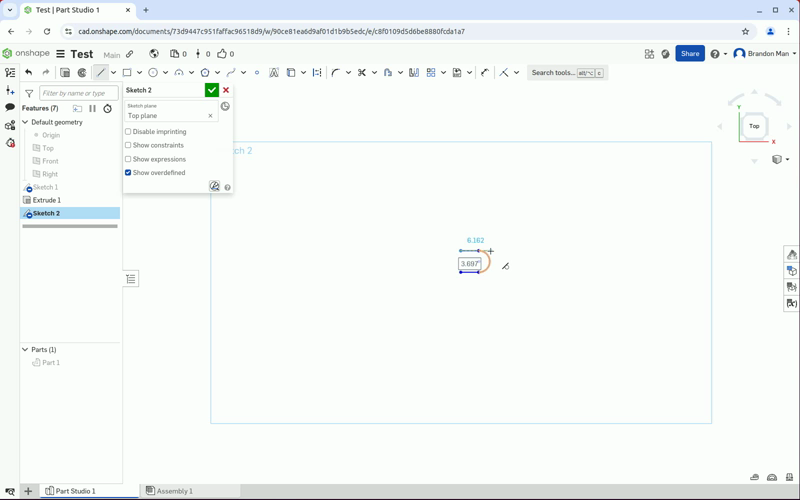
mouse_move(460, 272)
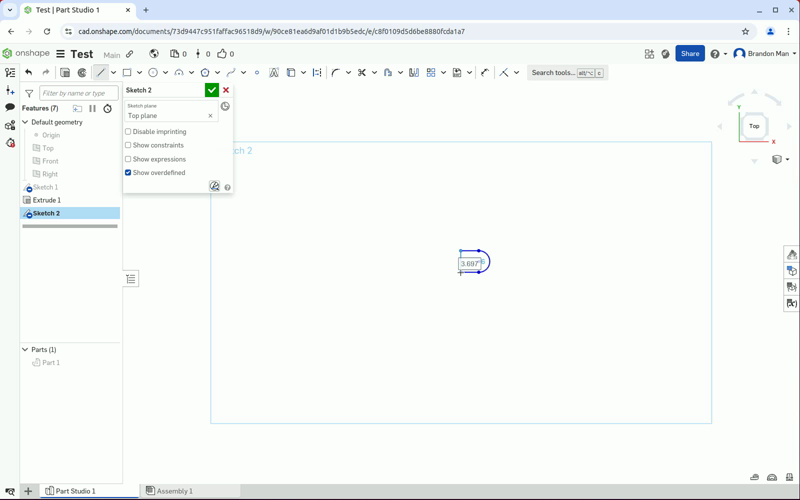
key_up(shift)
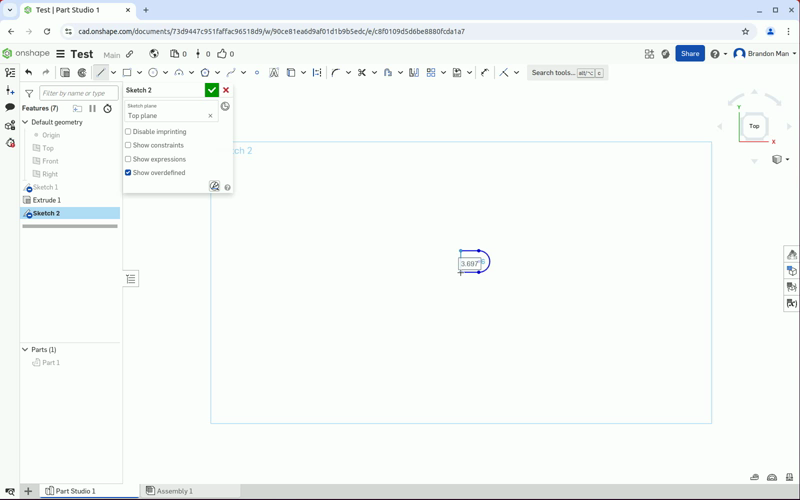
click(460, 272)
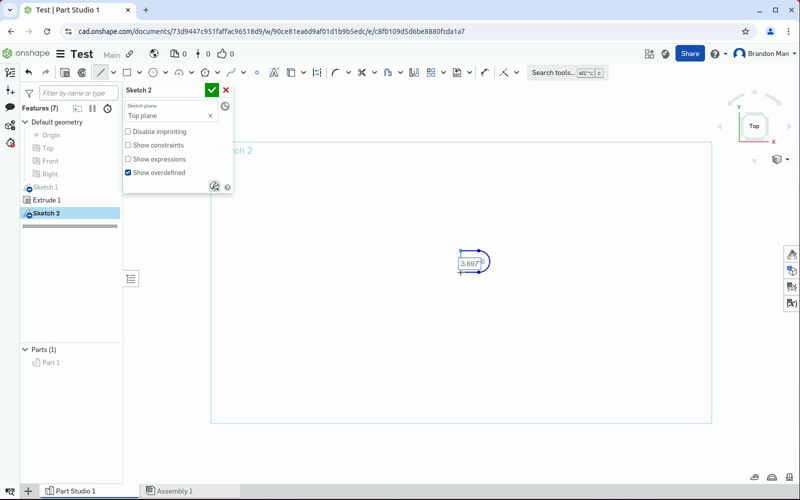
key(esc)
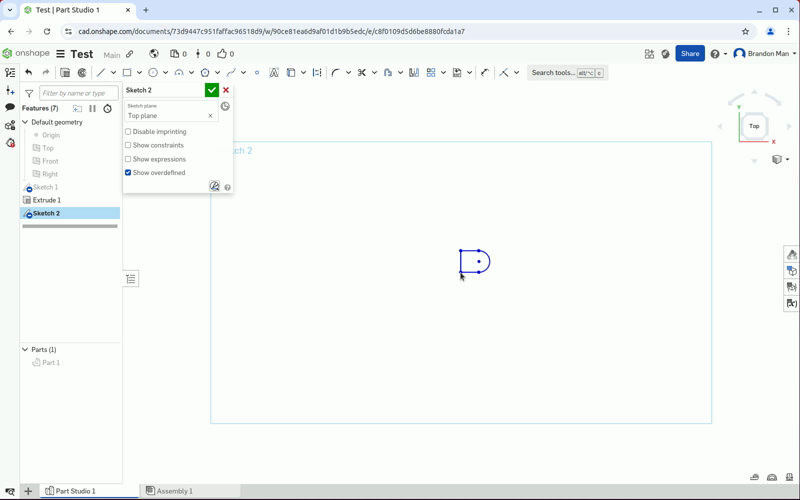
mouse_move(480, 270)
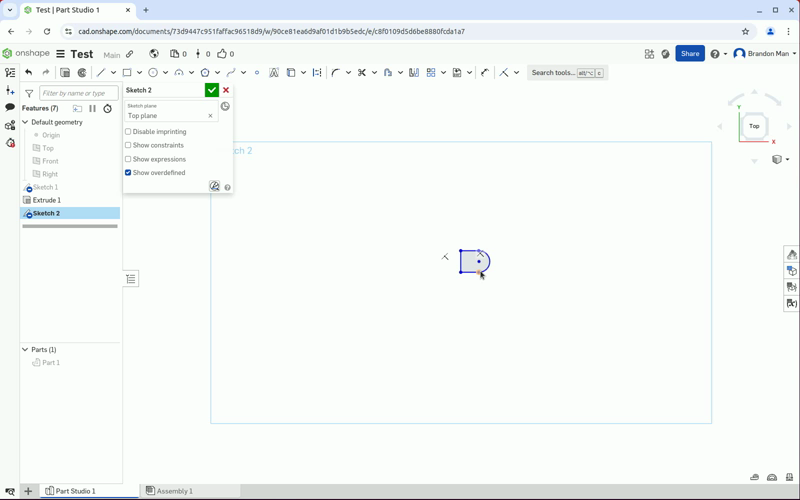
scroll(6)
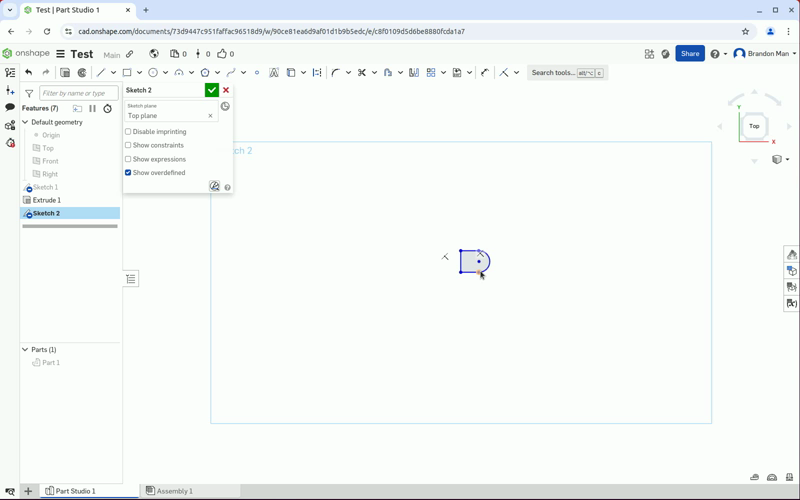
scroll(6)
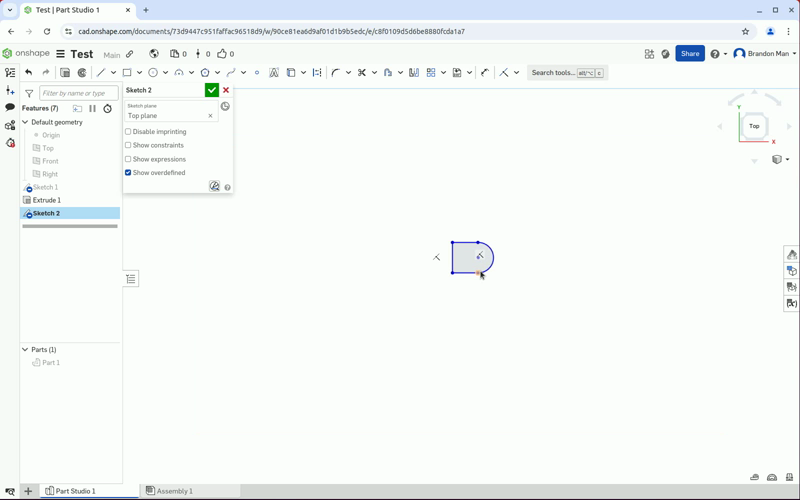
scroll(6)
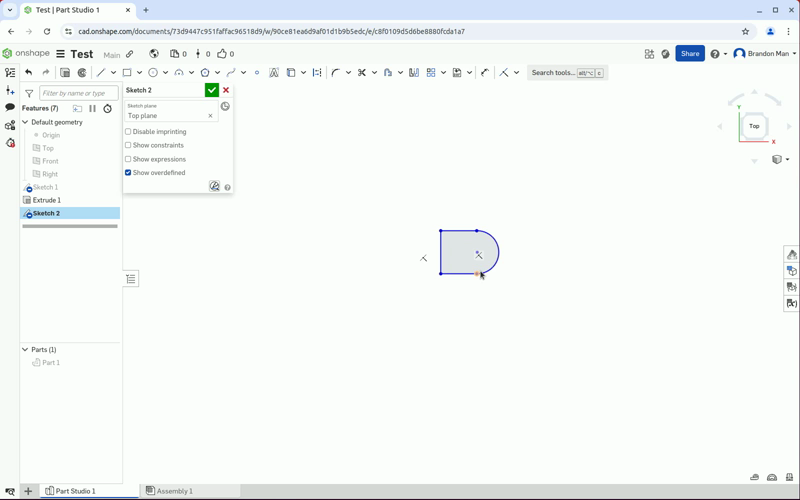
scroll(6)
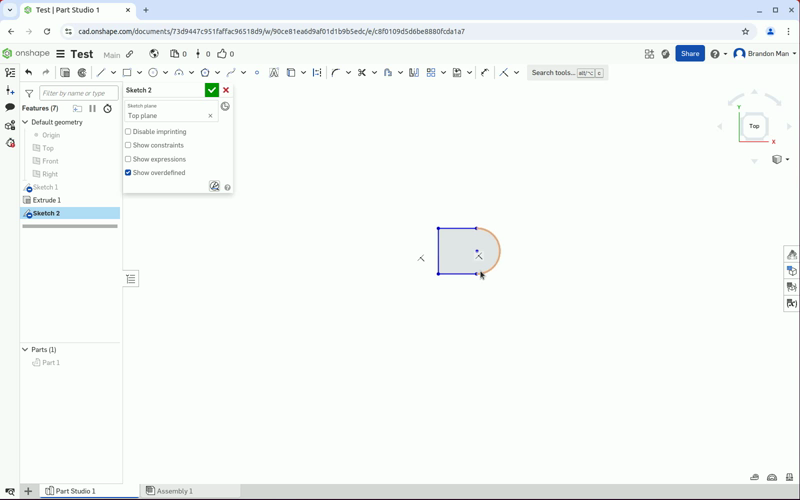
scroll(6)
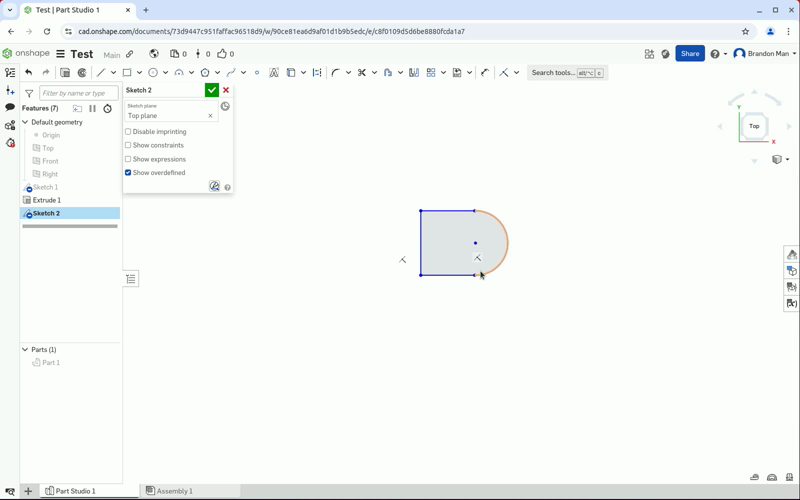
scroll(6)
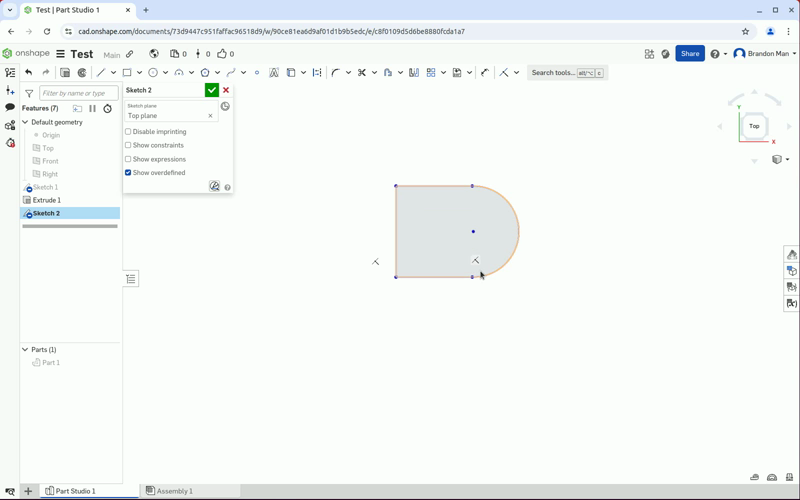
scroll(6)
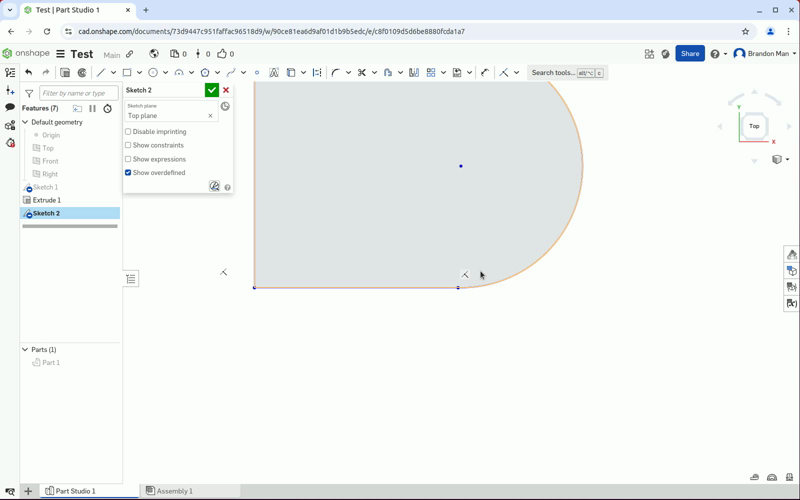
click(480, 270)
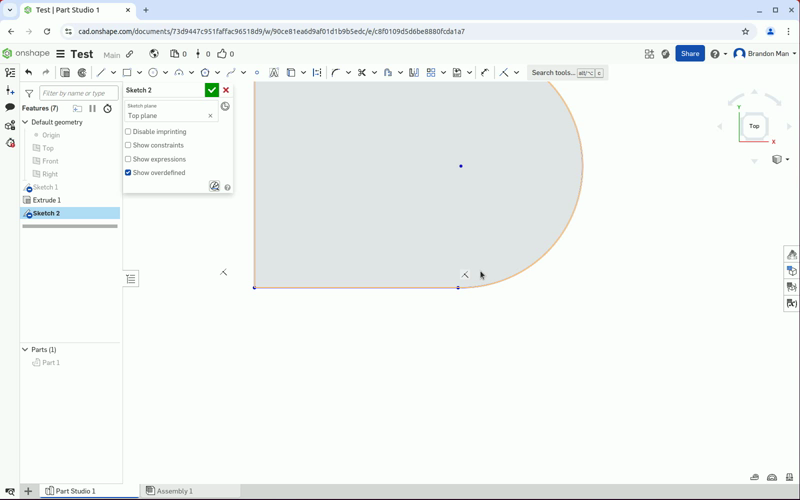
scroll(-6)
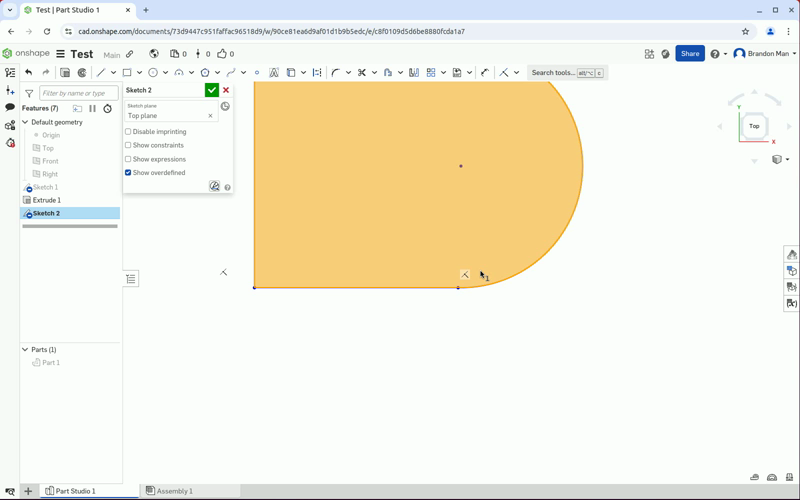
scroll(-6)
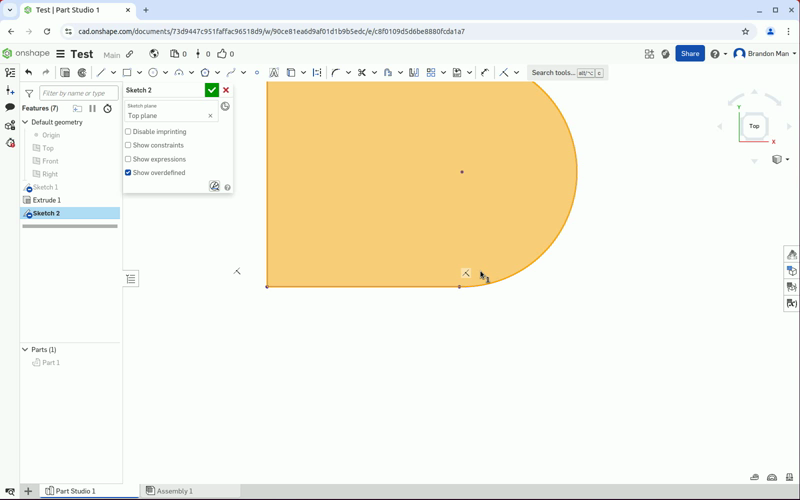
scroll(-6)
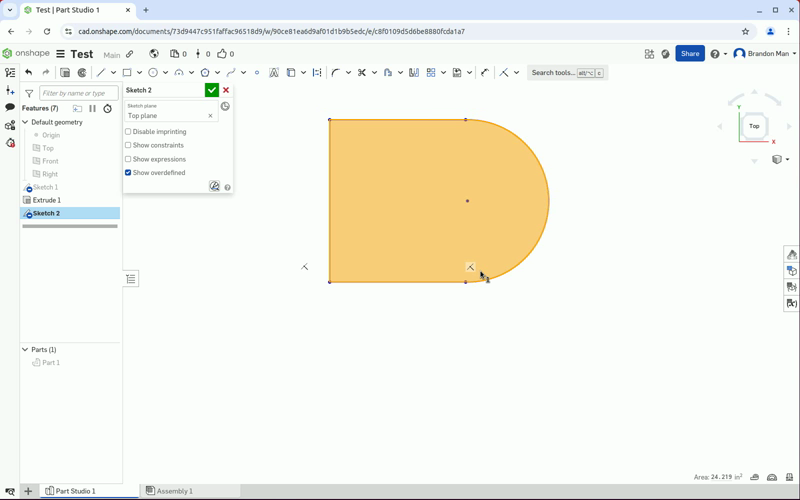
scroll(-6)
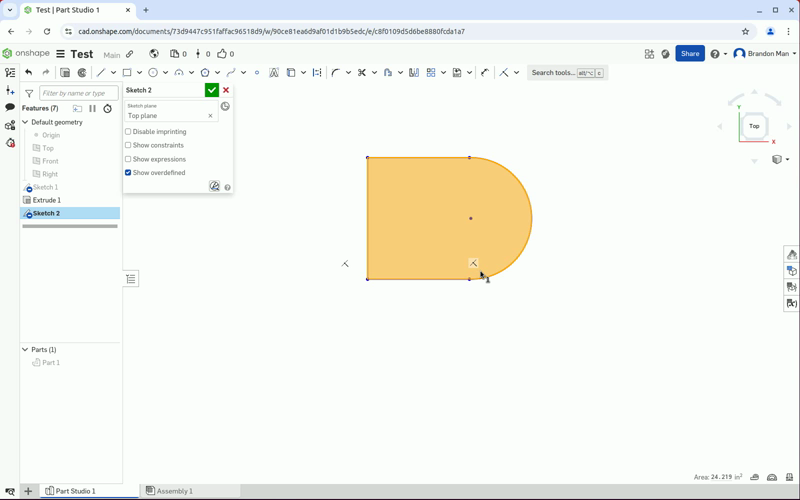
scroll(-6)
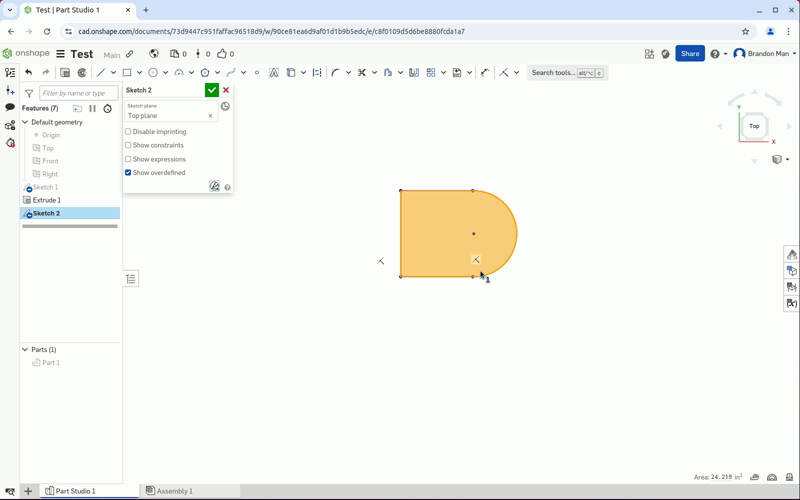
scroll(-6)
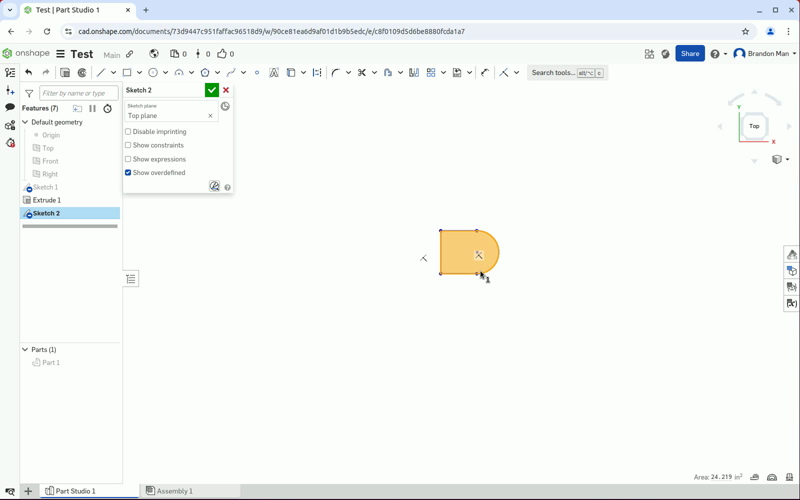
scroll(-6)
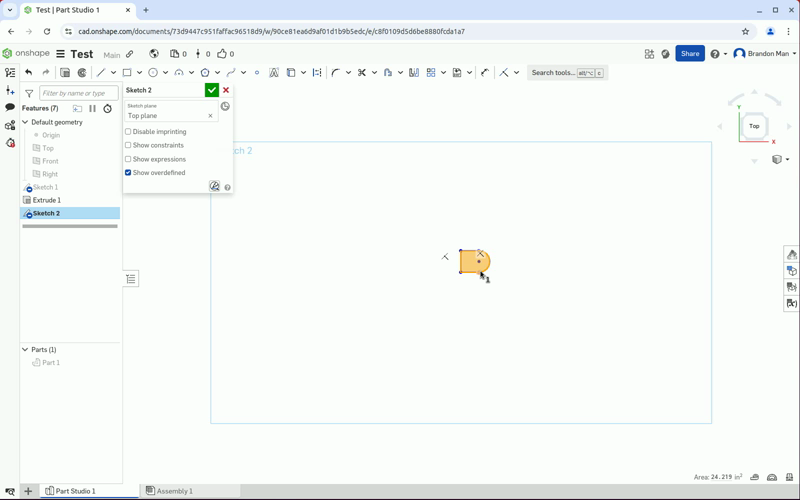
mouse_move(73, 352)
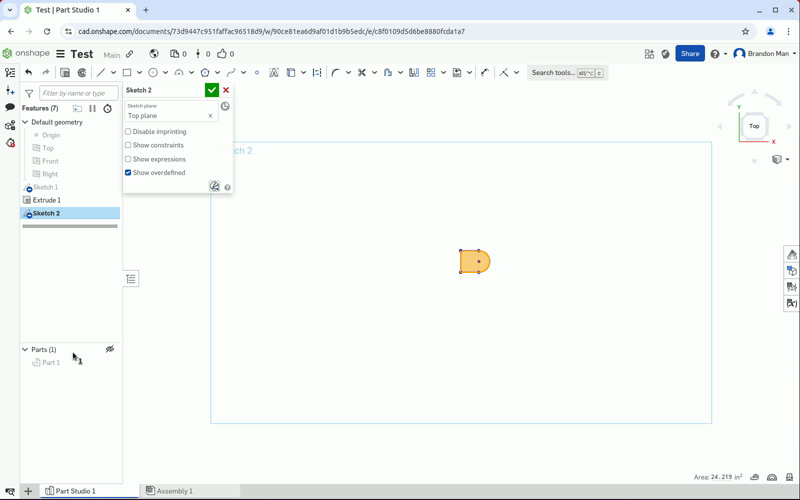
key(shift+y)
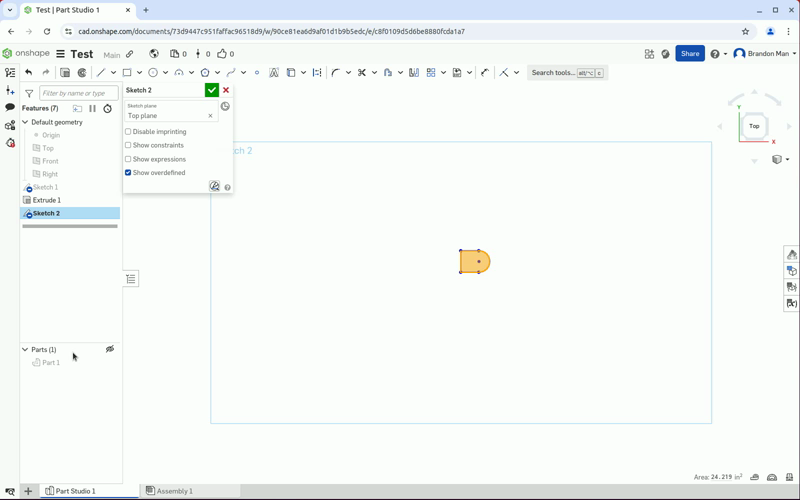
key(shift+e)
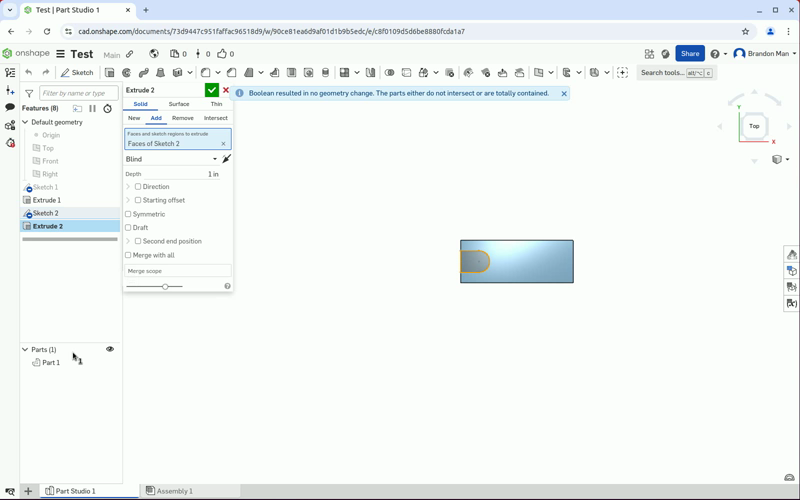
mouse_move(143, 106)
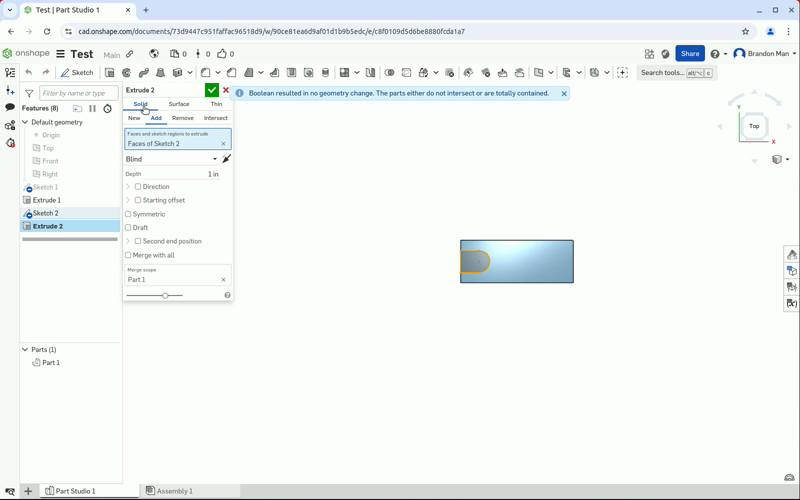
click(143, 106)
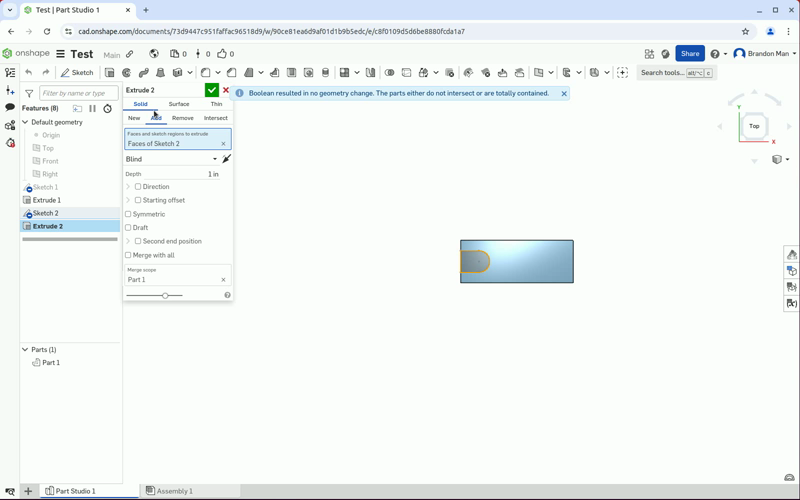
mouse_move(186, 120)
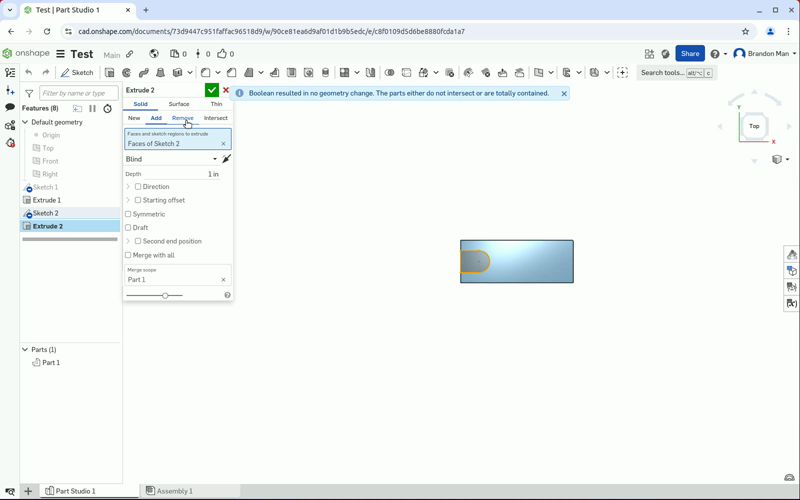
click(186, 120)
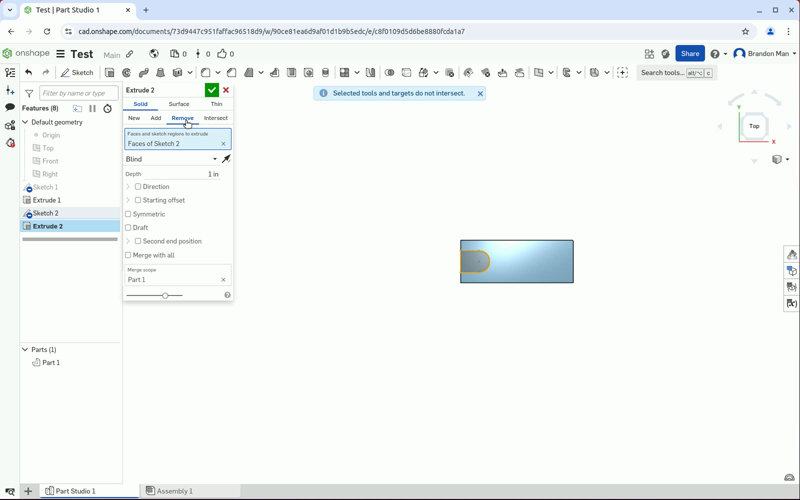
key(tab, 4)
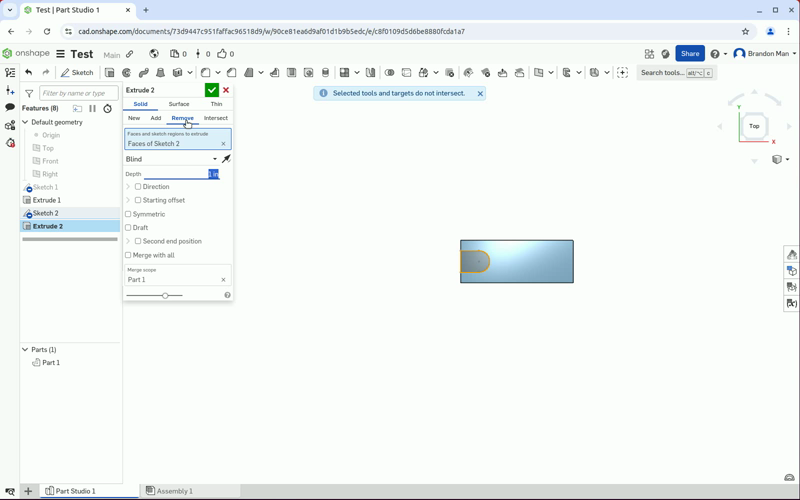
text(-5.777)
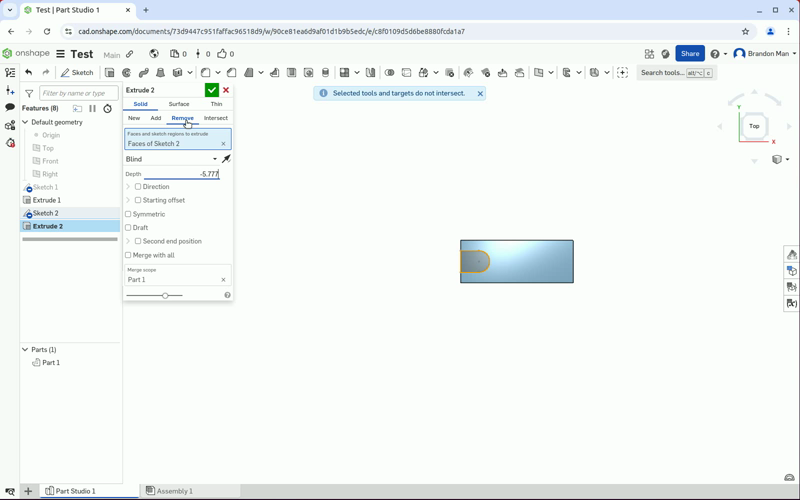
key(tab, 6)
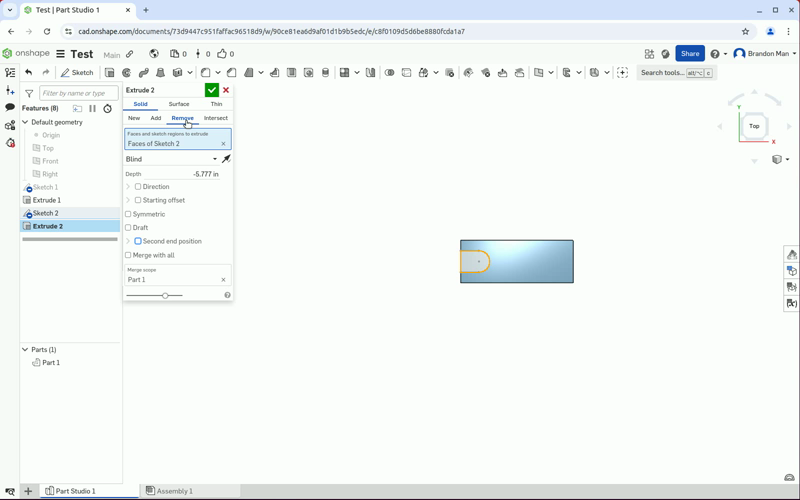
key(space)
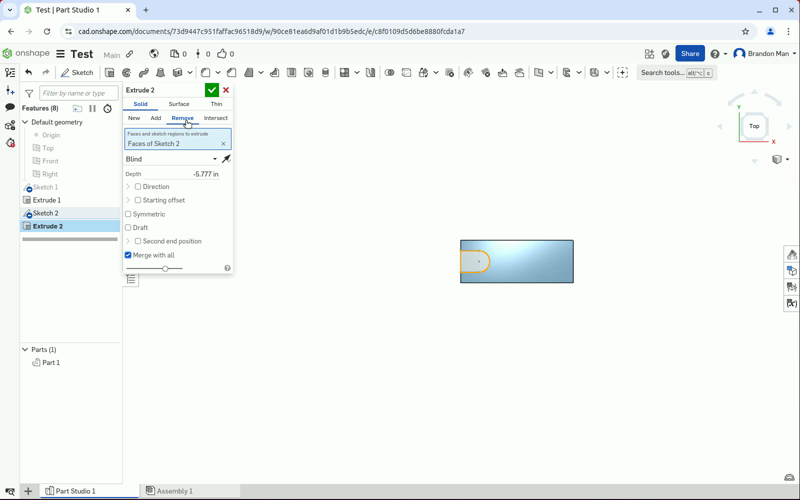
key(enter)
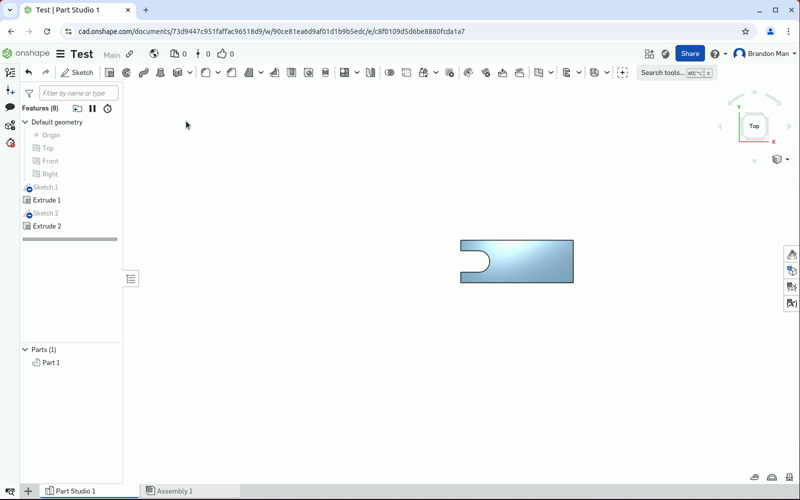
key(shift+h)
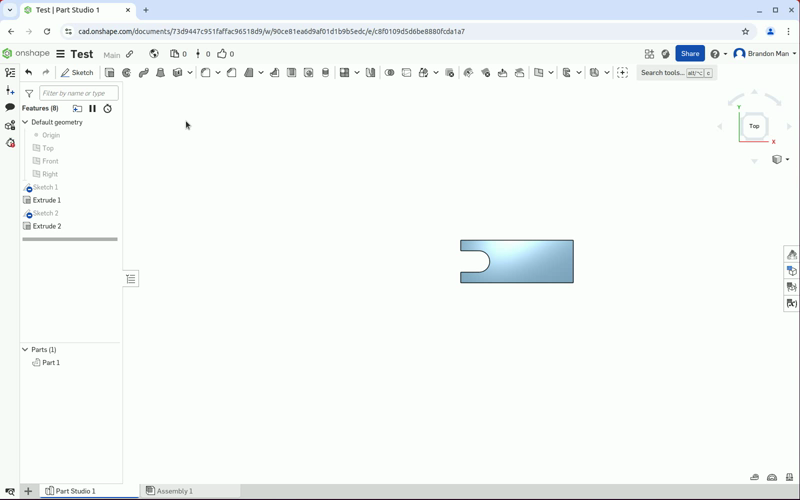
key(shift+h)
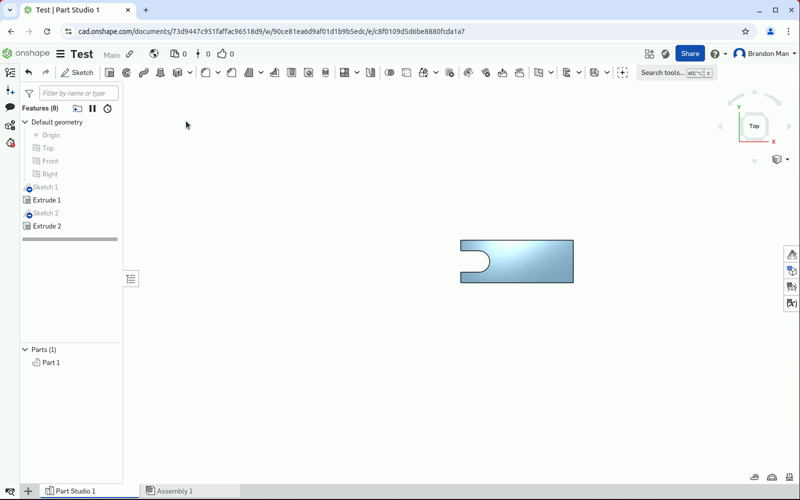
mouse_move(73, 189)
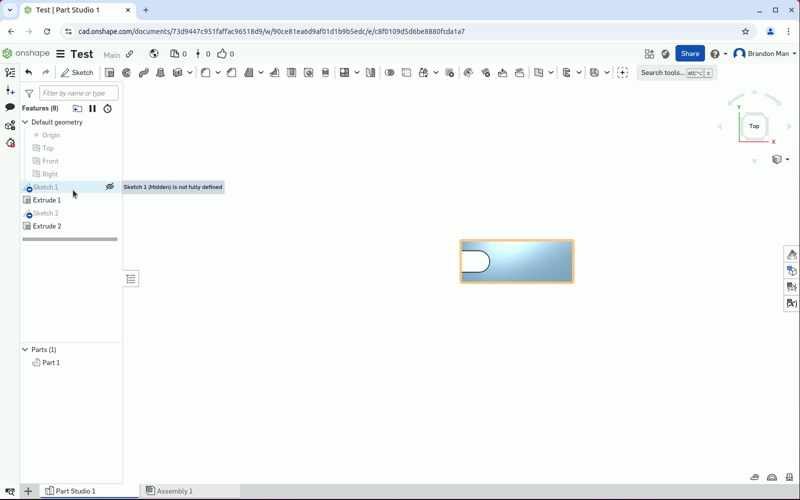
click(73, 189)
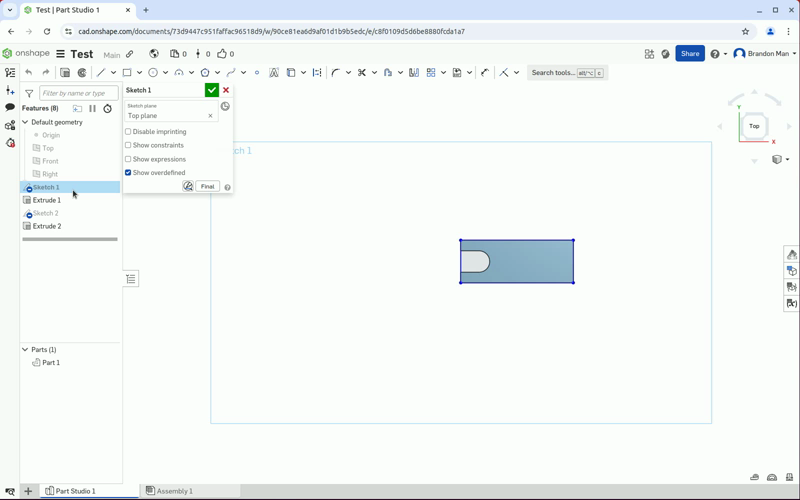
mouse_move(229, 92)
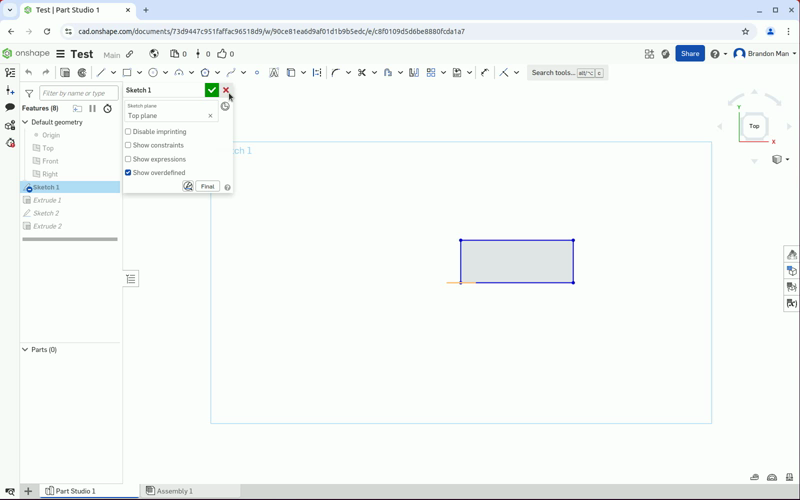
click(229, 92)
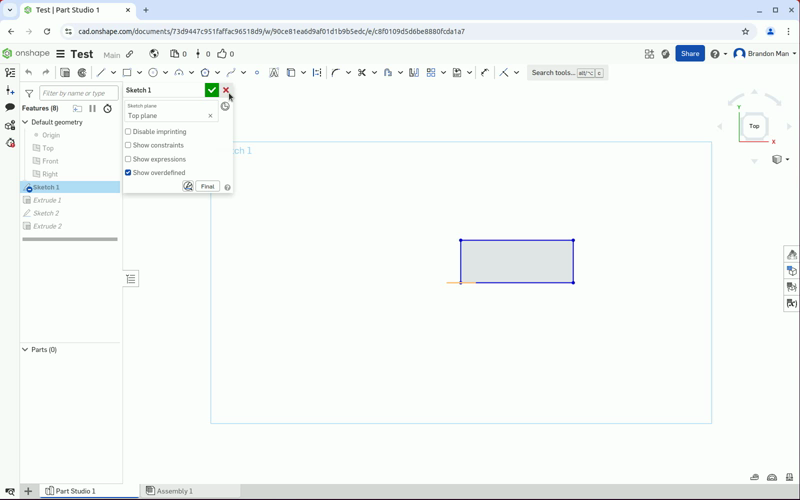
key(shift+s)
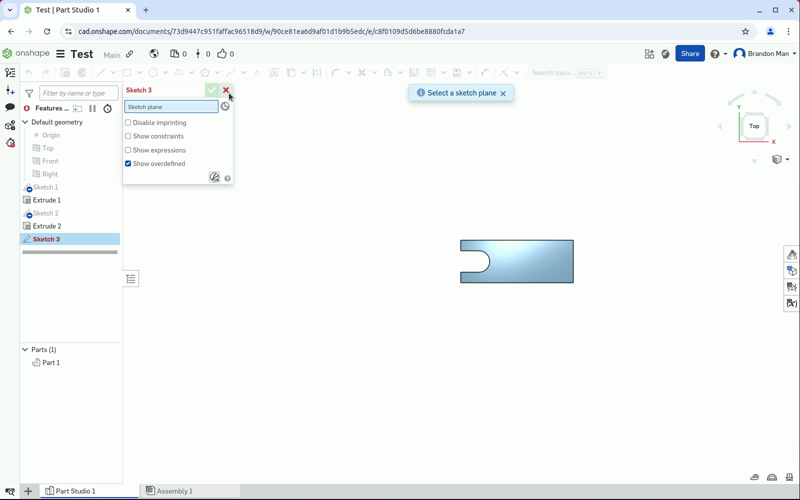
mouse_move(73, 150)
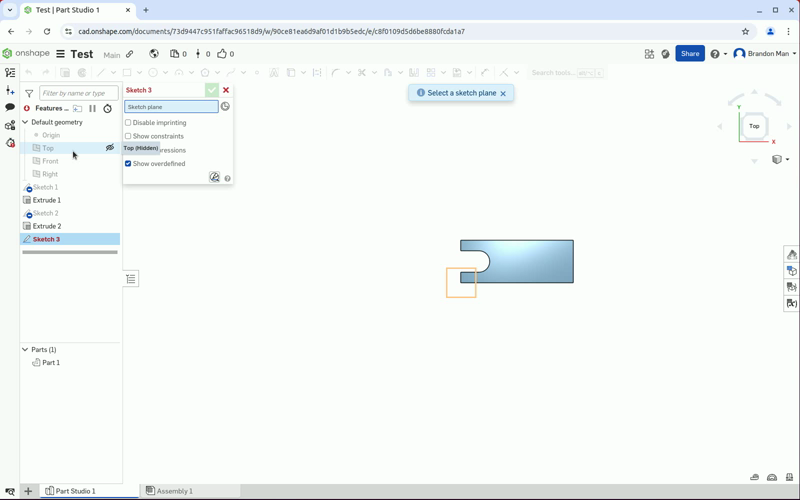
click(73, 150)
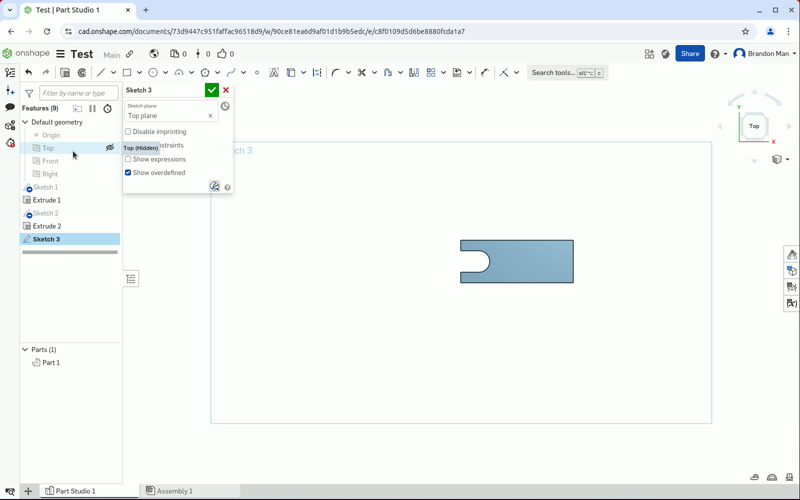
mouse_move(73, 352)
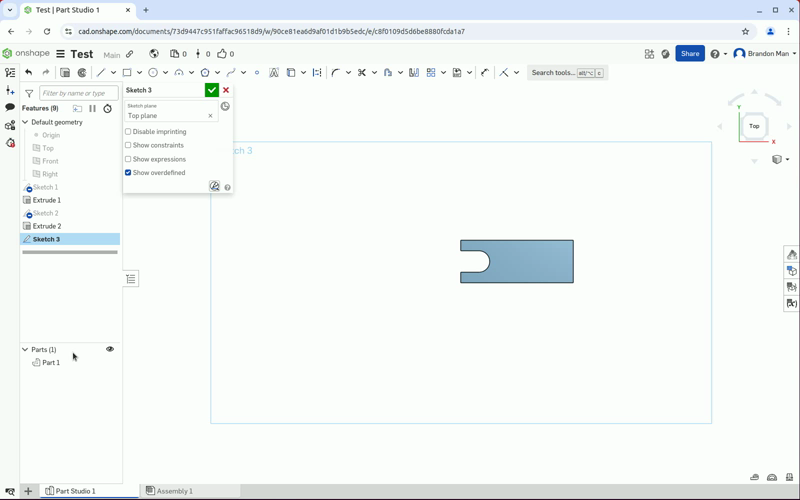
key(y)
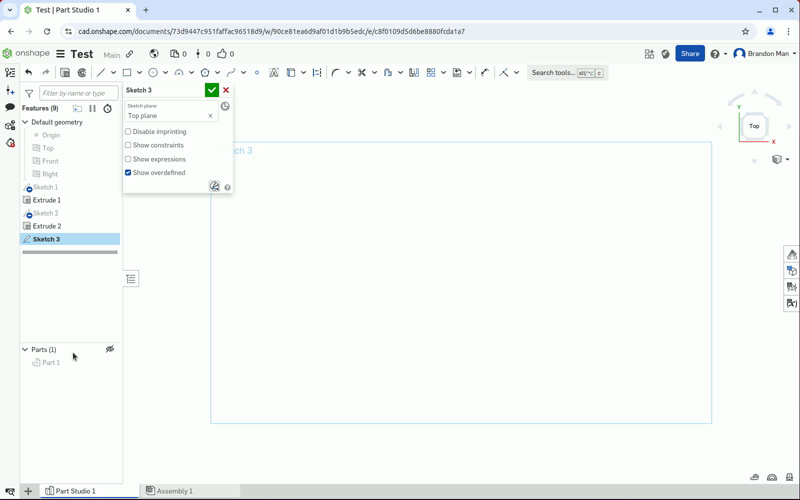
key(l)
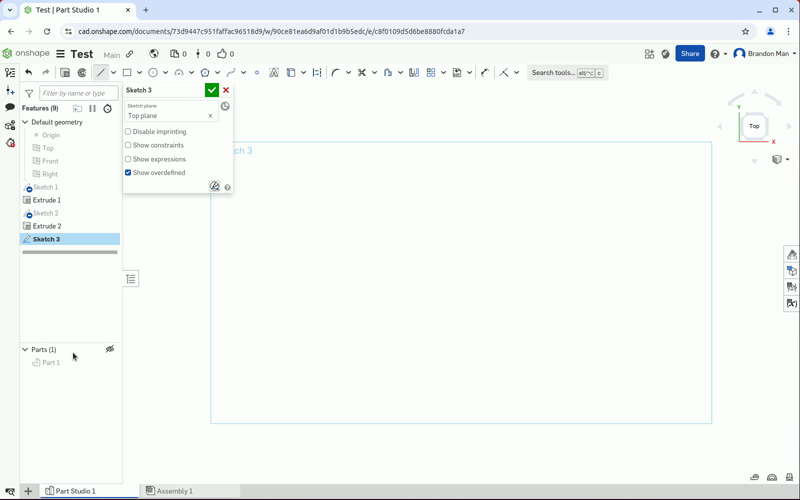
key_down(shift)
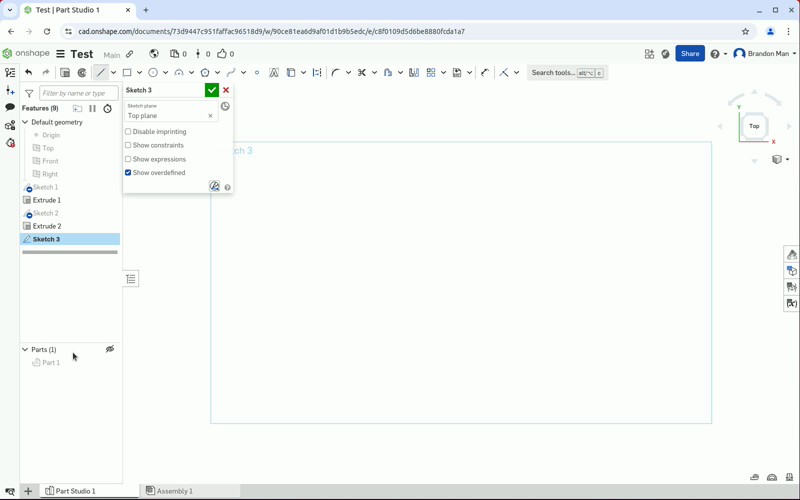
mouse_move(555, 272)
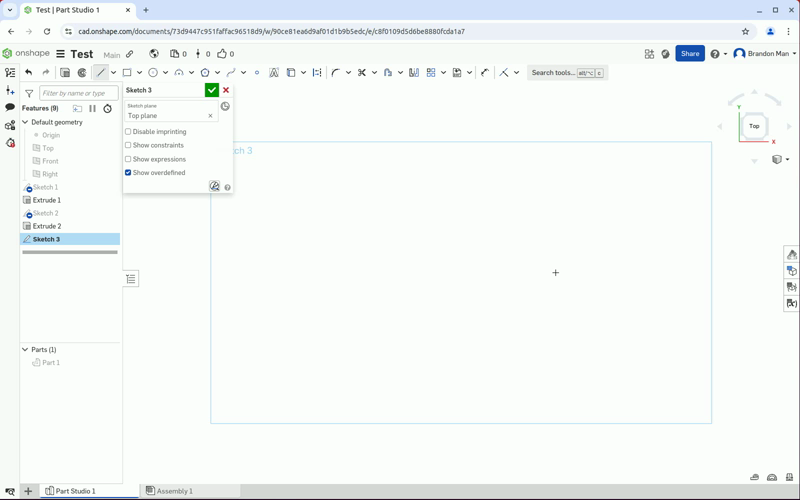
click(555, 272)
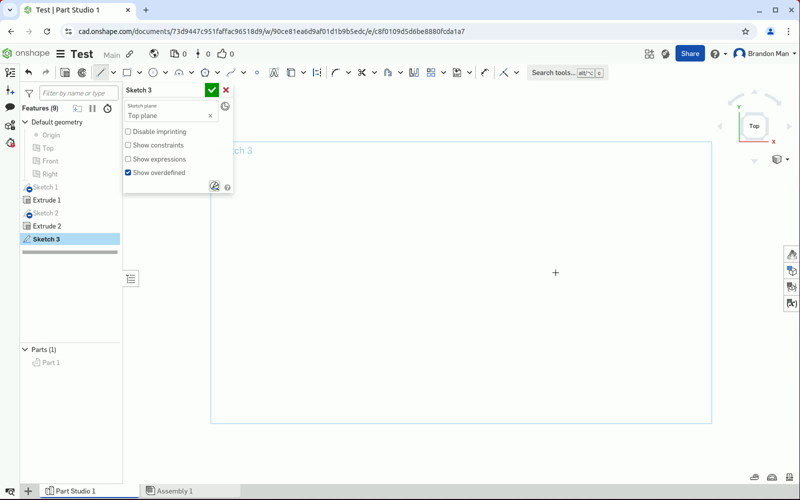
key_up(shift)
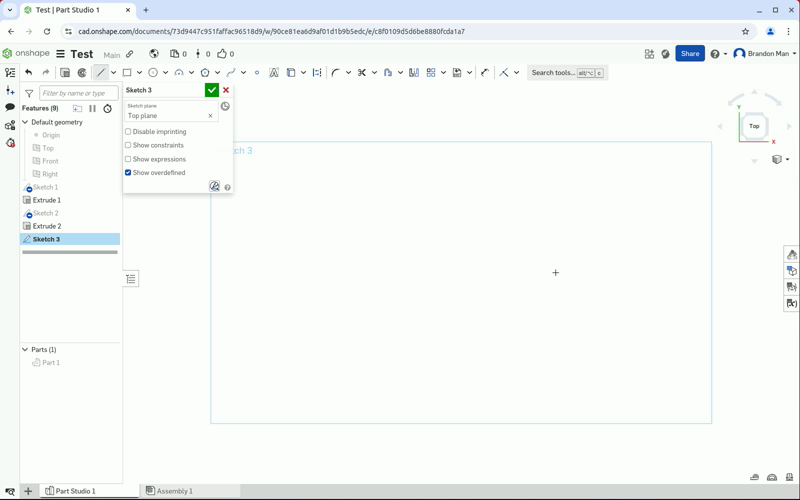
key_down(shift)
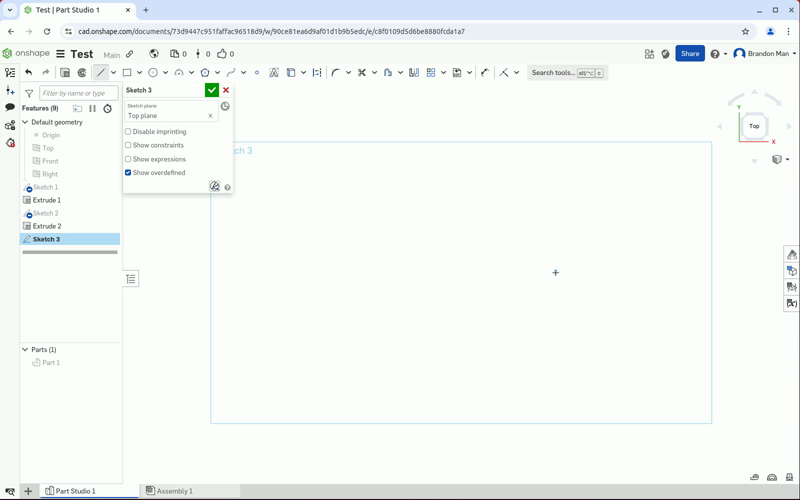
mouse_move(585, 272)
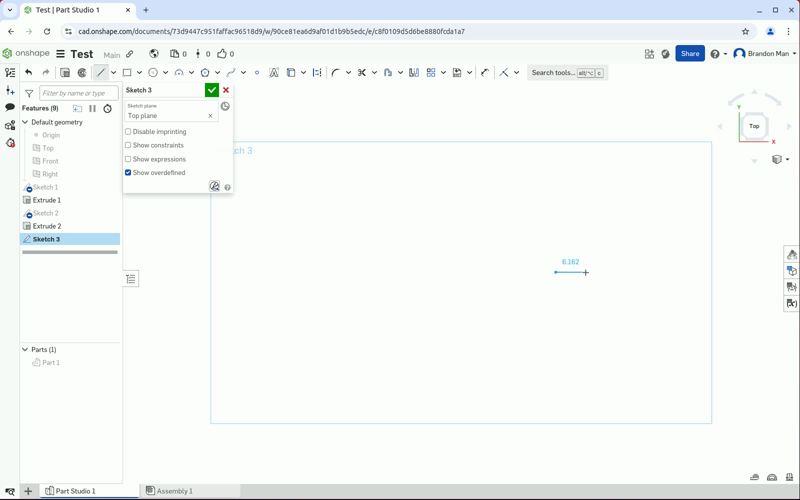
mouse_move(573, 272)
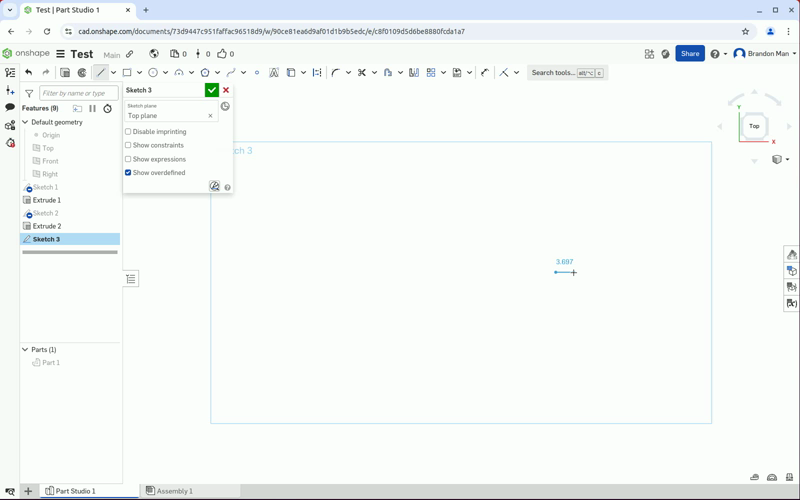
click(573, 272)
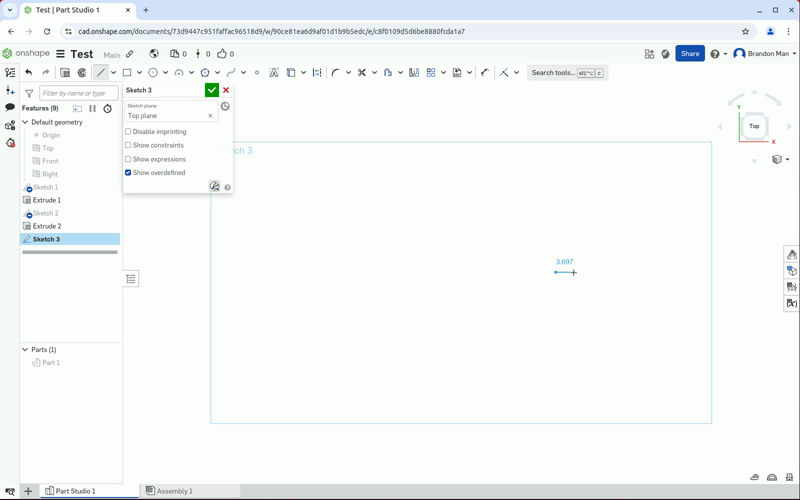
key_up(shift)
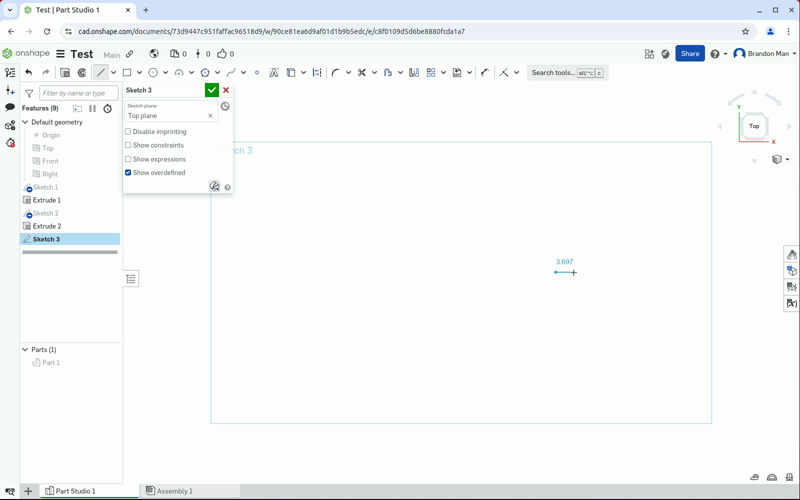
key_down(shift)
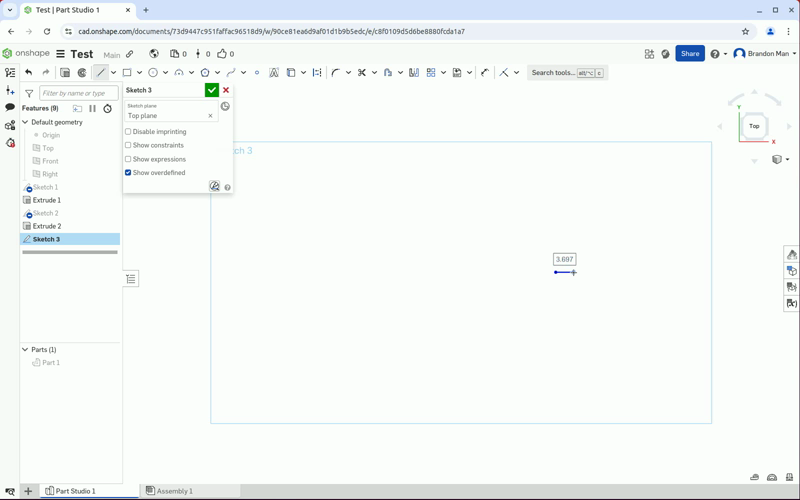
mouse_move(589, 272)
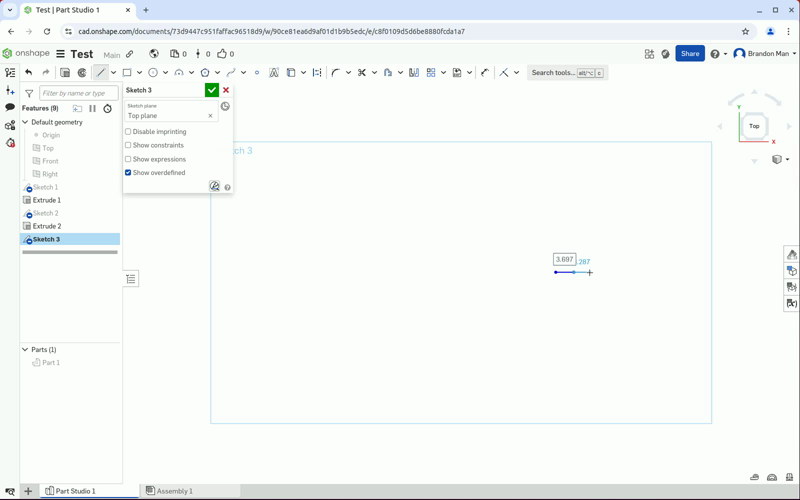
mouse_move(573, 250)
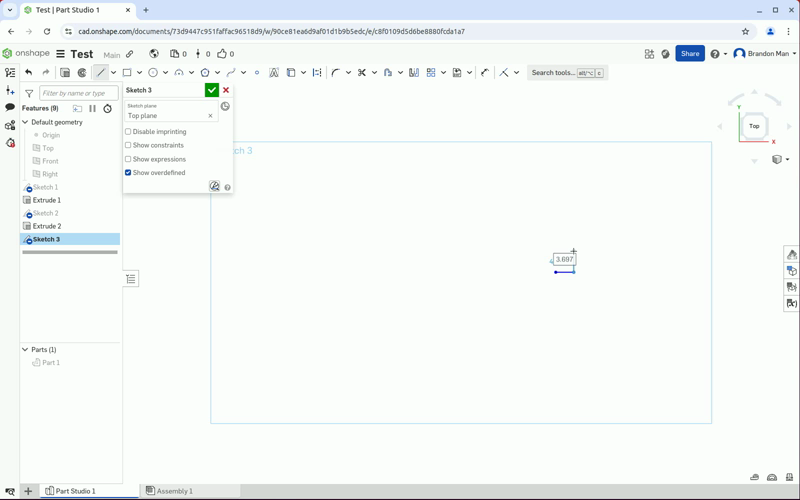
click(573, 250)
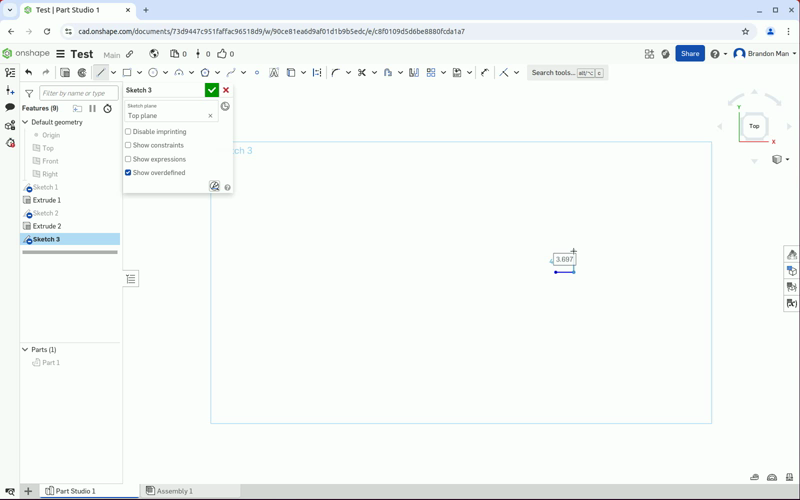
key_up(shift)
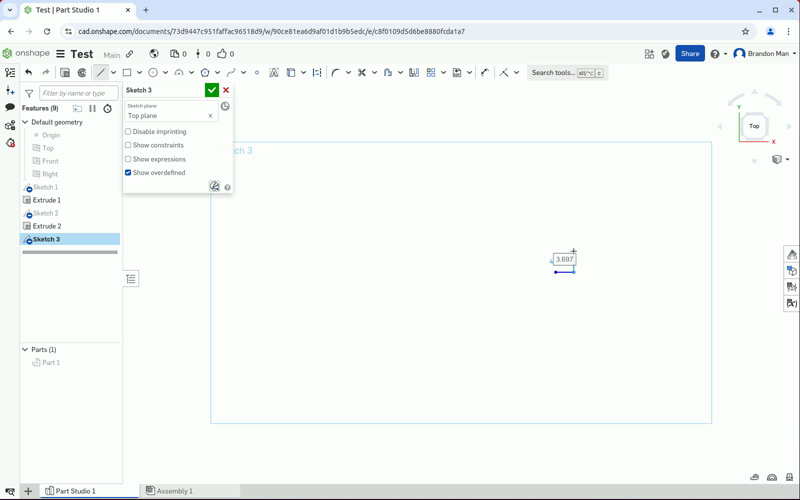
key_down(shift)
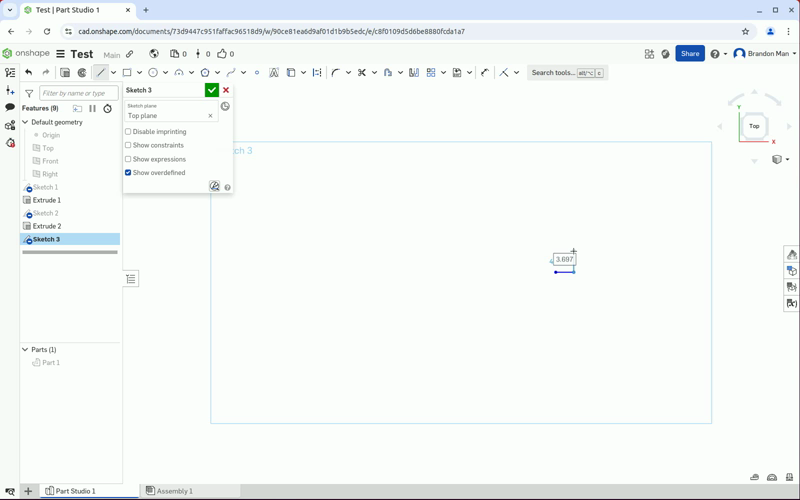
mouse_move(589, 250)
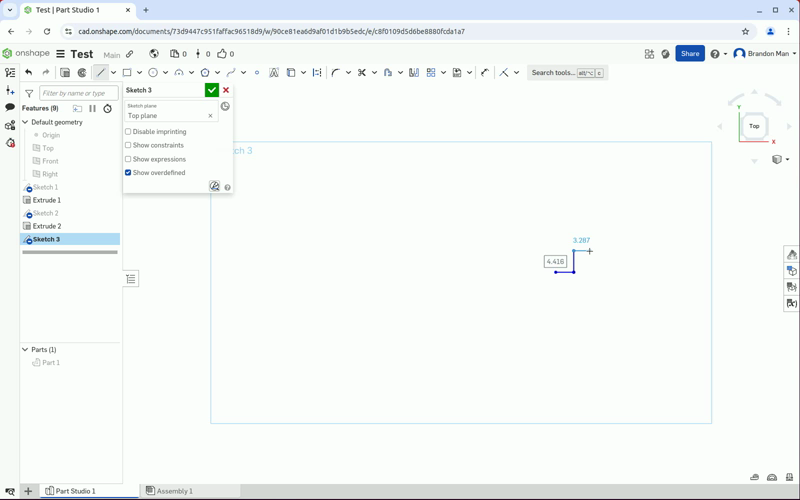
mouse_move(555, 250)
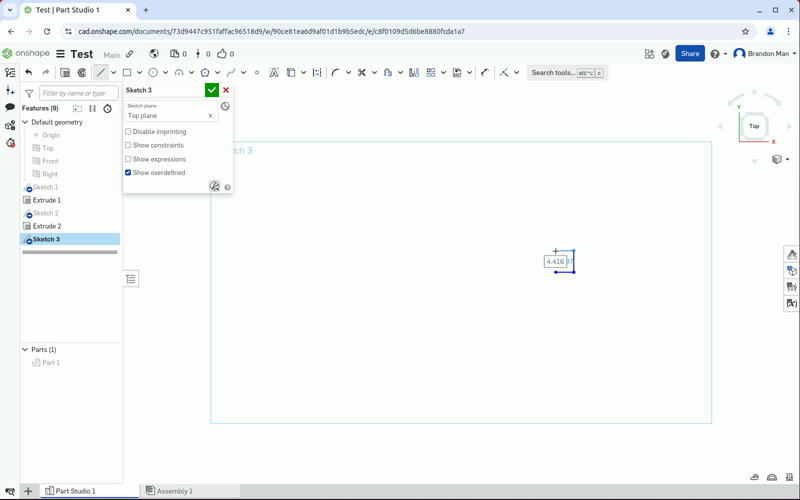
click(555, 250)
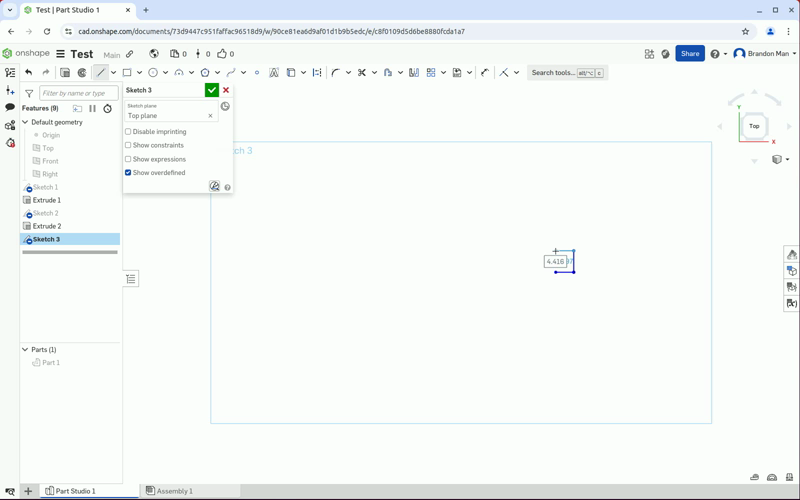
key_up(shift)
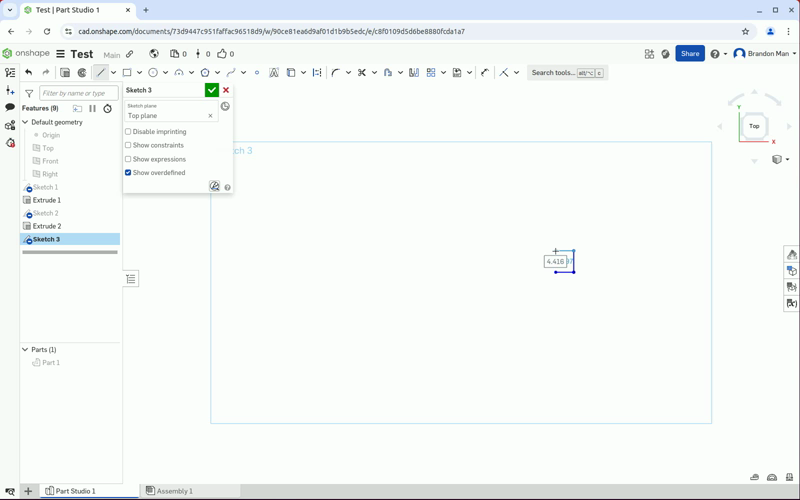
key(esc)
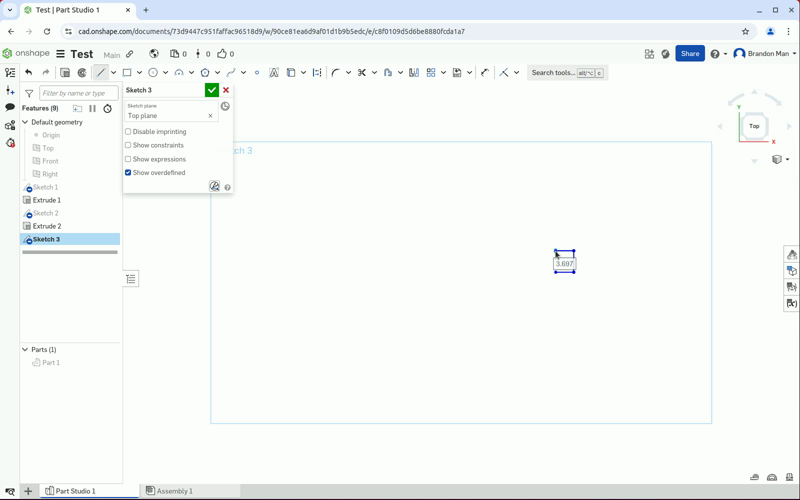
key(a)
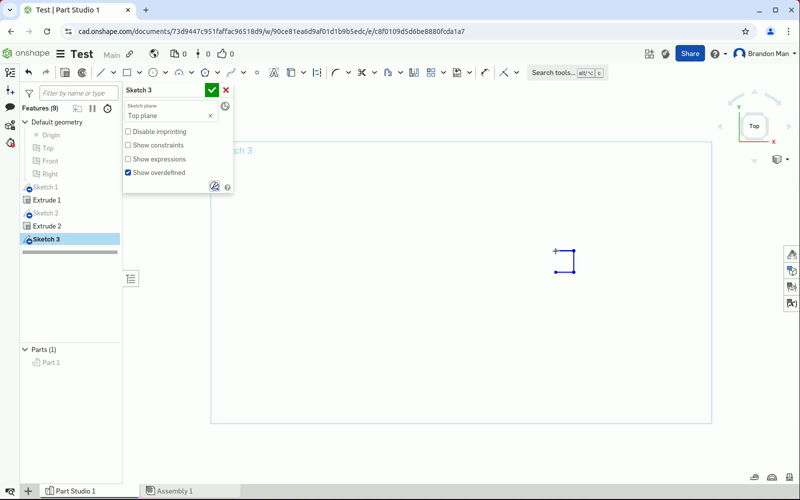
mouse_move(555, 250)
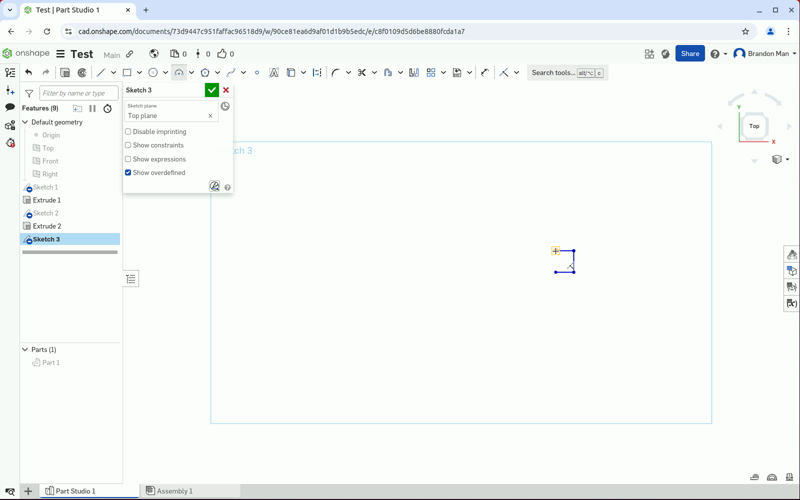
click(555, 250)
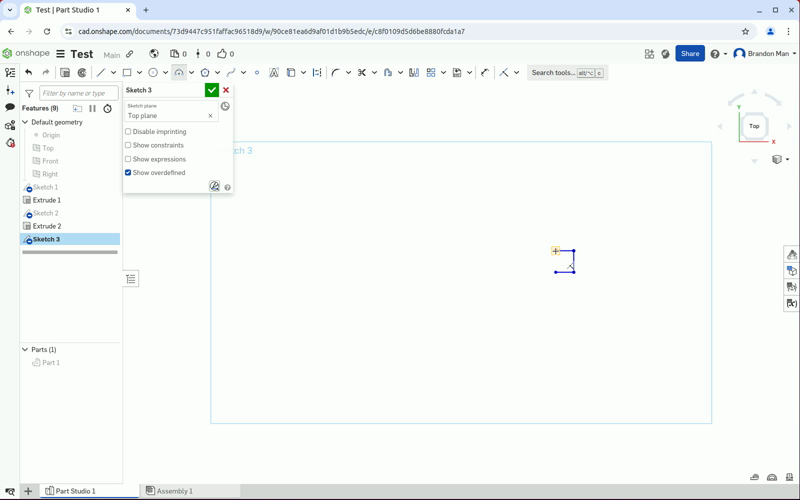
mouse_move(555, 272)
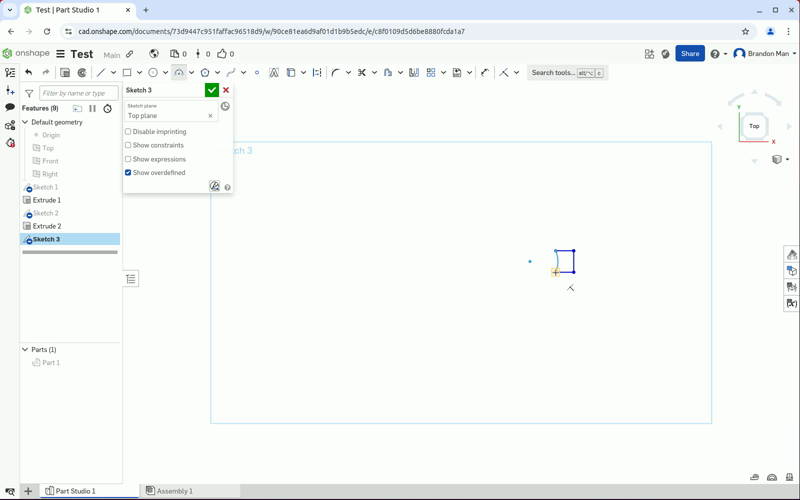
click(555, 272)
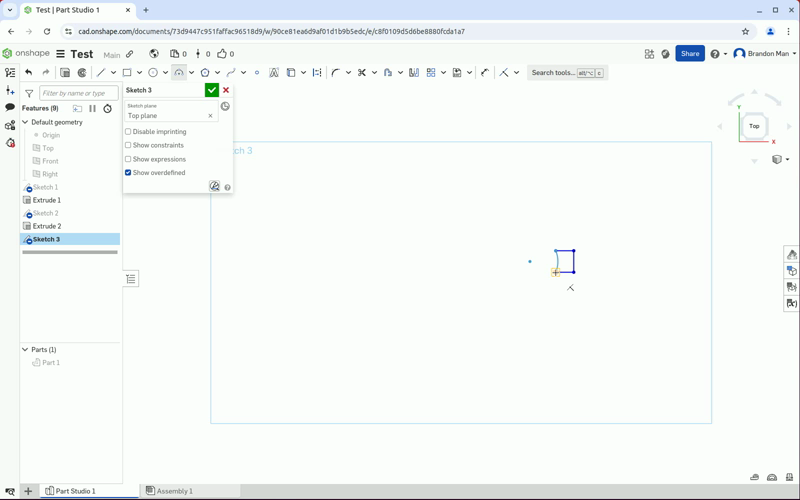
key_down(shift)
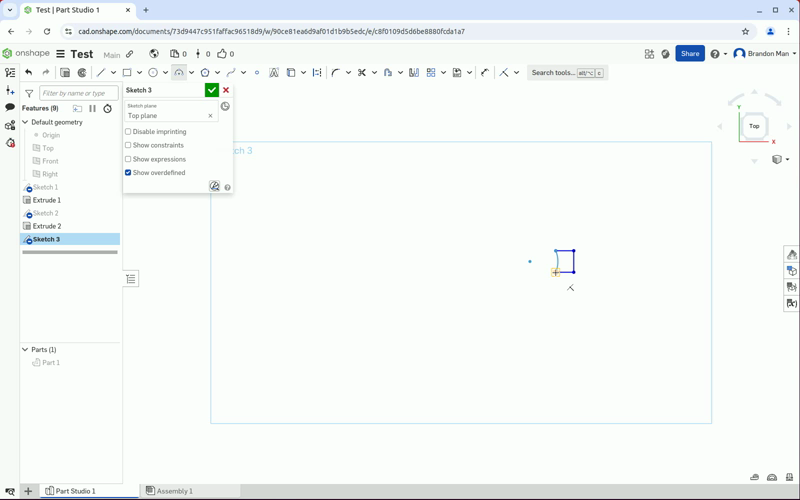
mouse_move(544, 261)
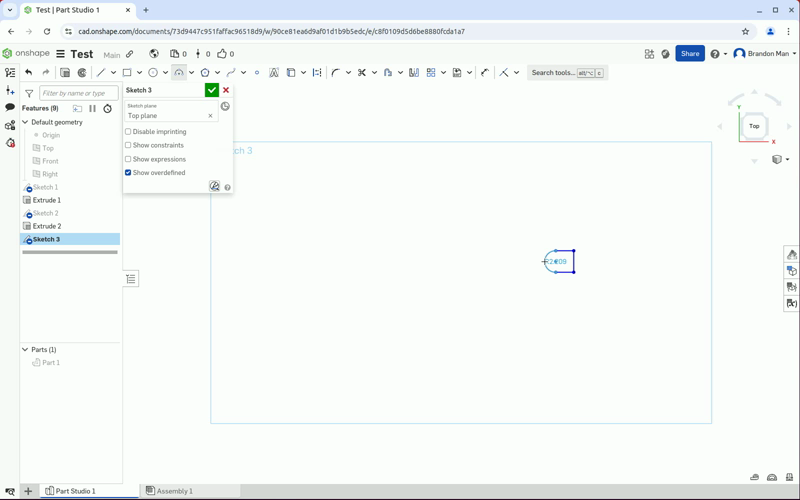
click(544, 261)
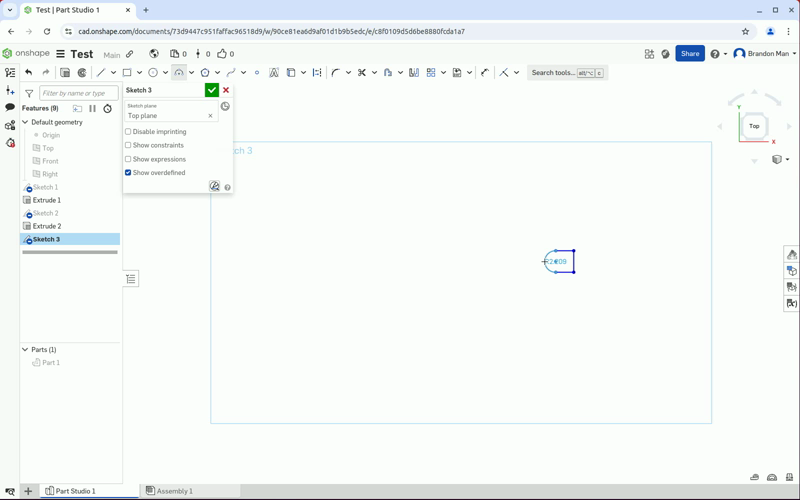
key_up(shift)
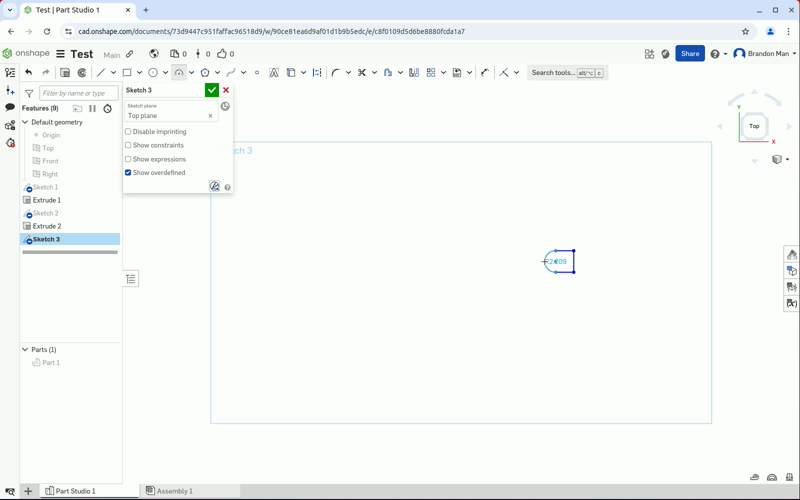
key(esc)
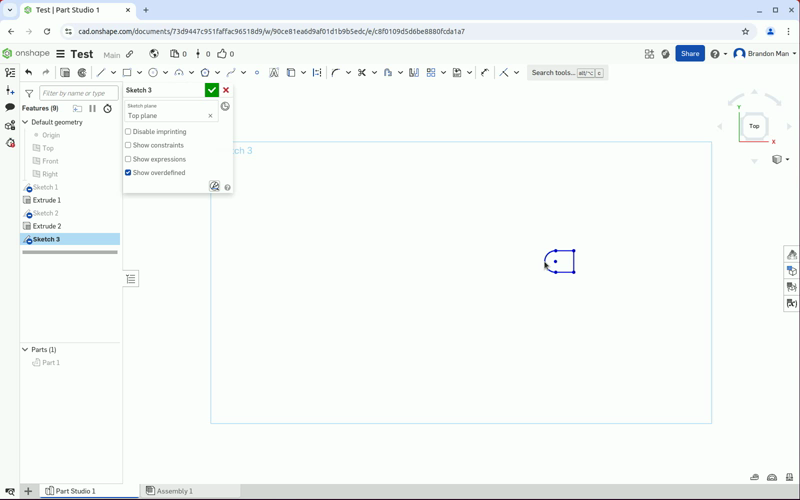
mouse_move(558, 266)
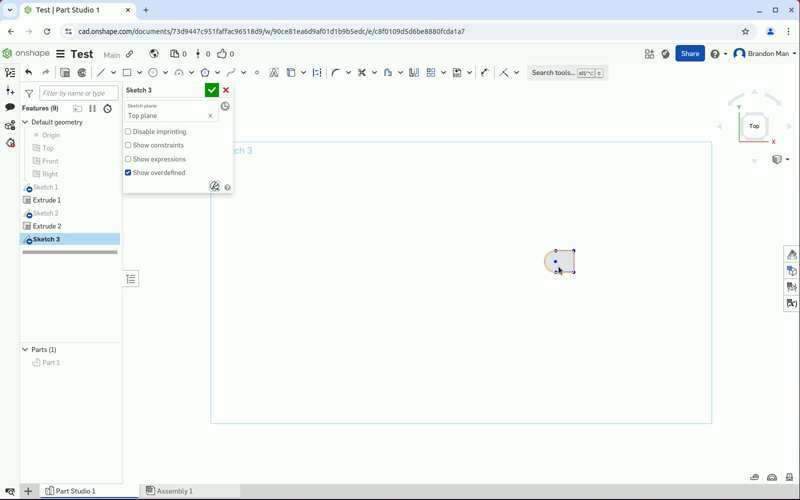
scroll(6)
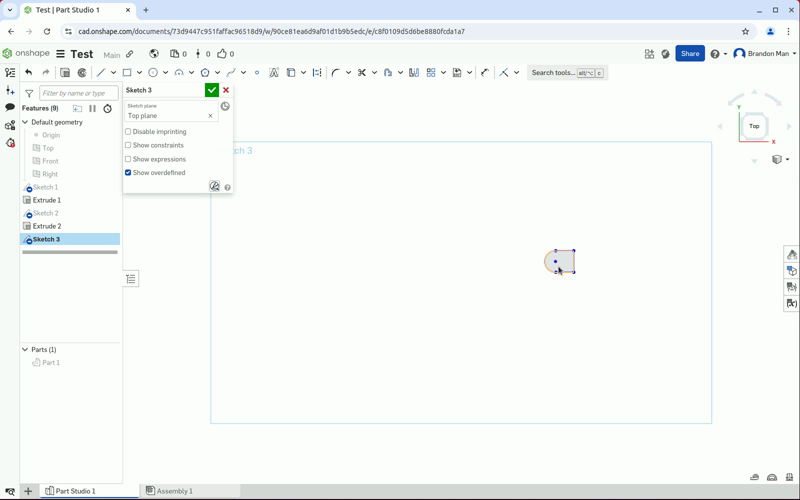
scroll(6)
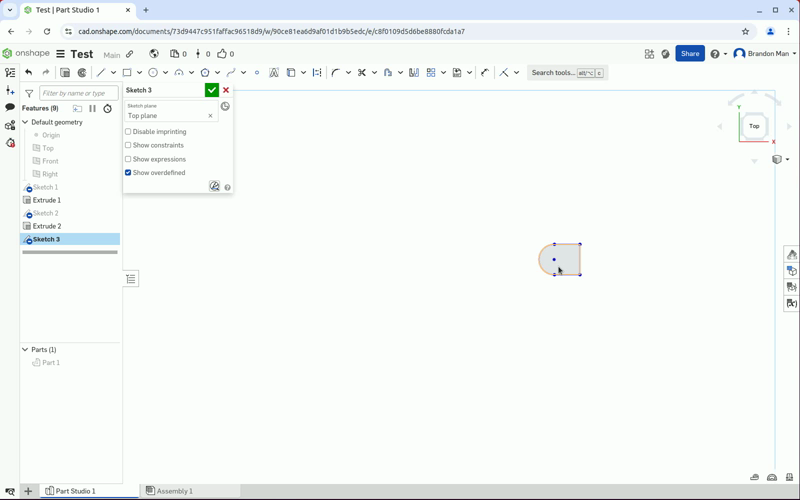
scroll(6)
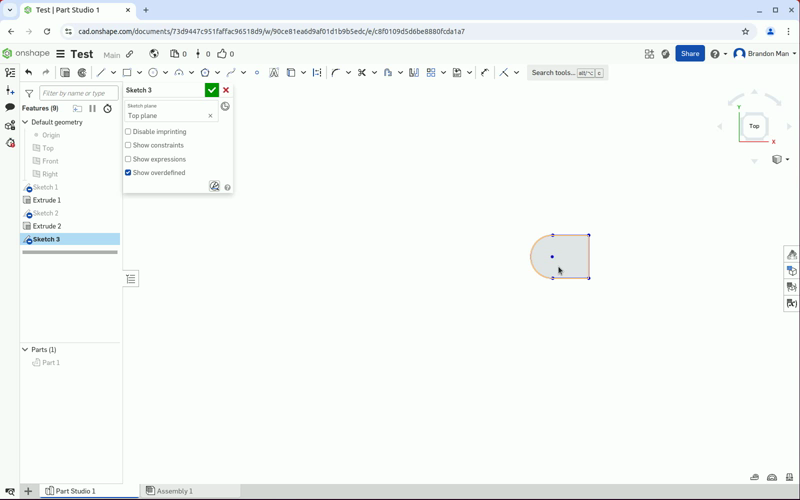
scroll(6)
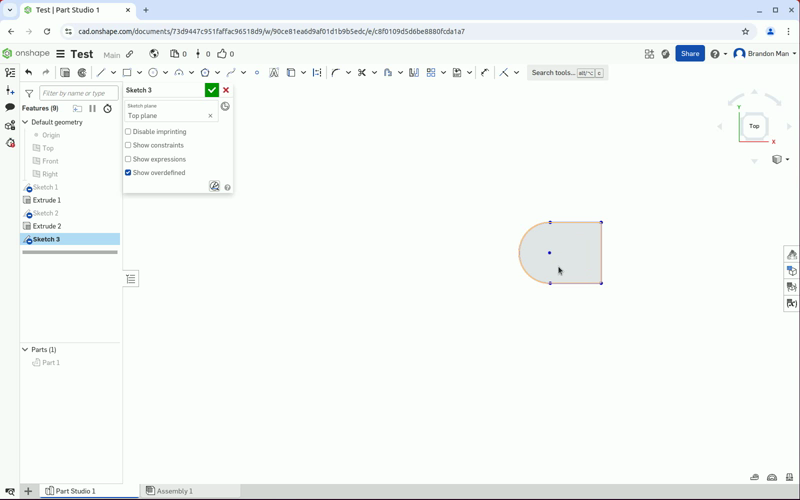
scroll(6)
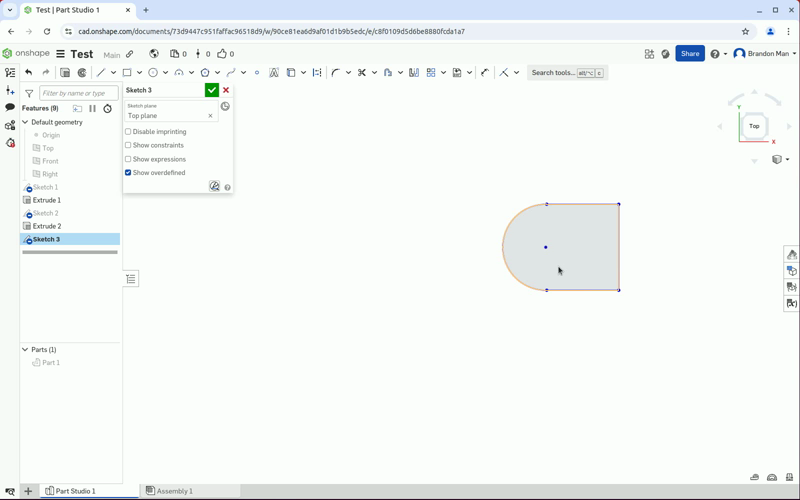
scroll(6)
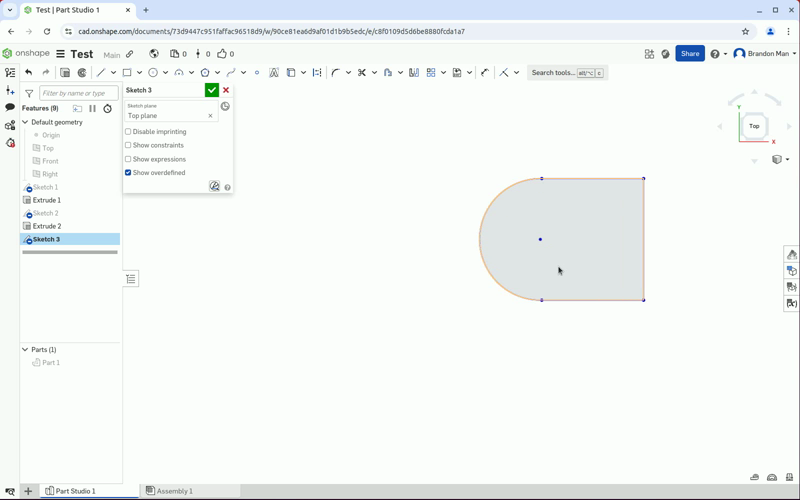
scroll(6)
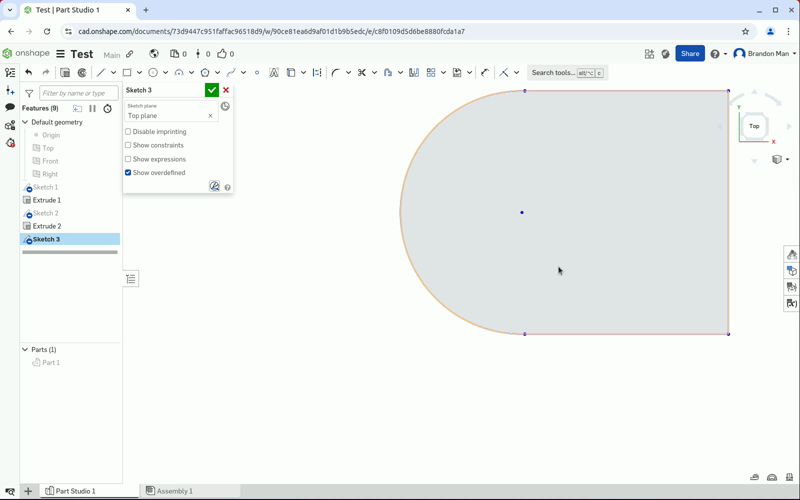
click(558, 266)
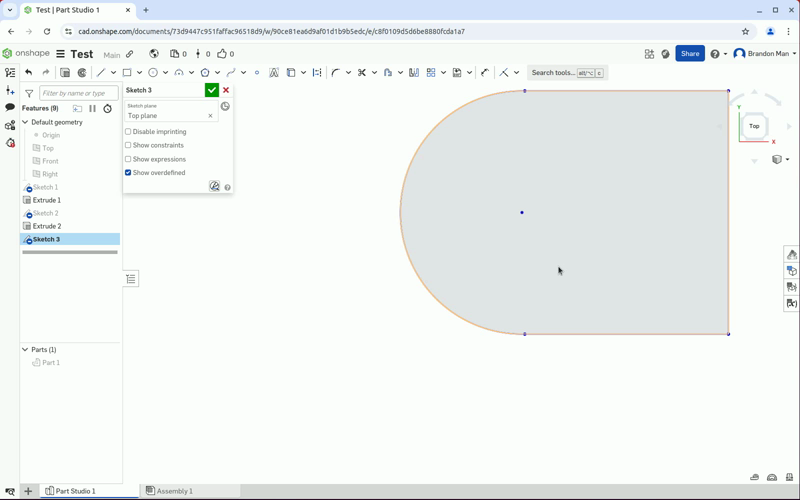
scroll(-6)
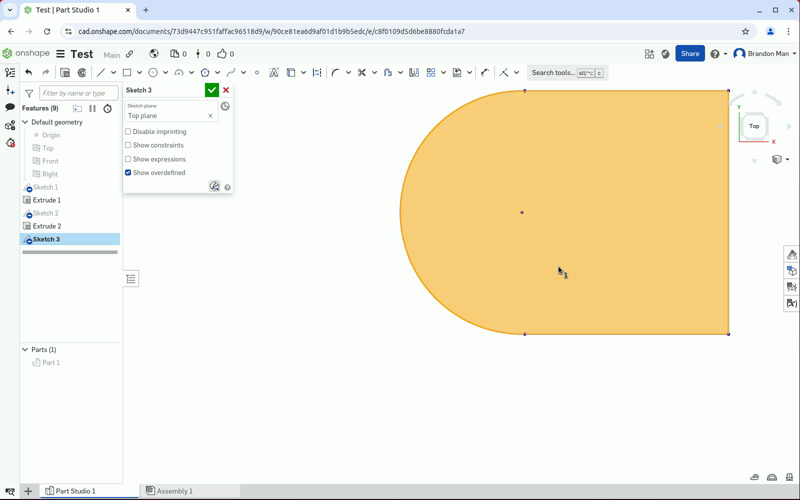
scroll(-6)
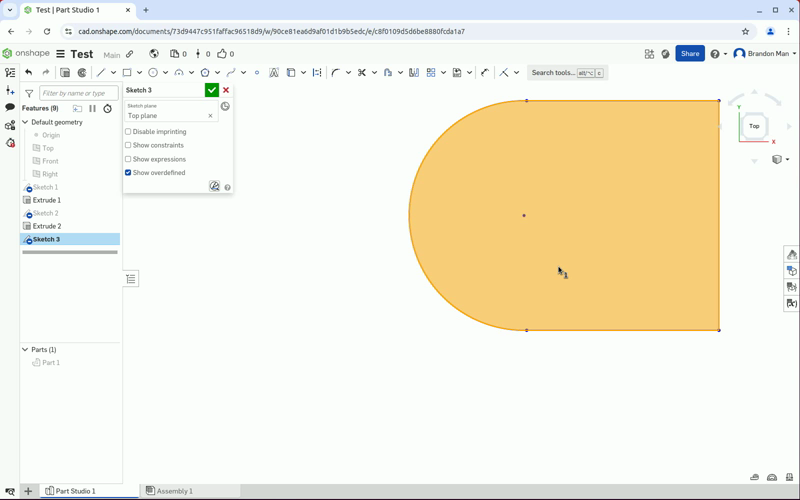
scroll(-6)
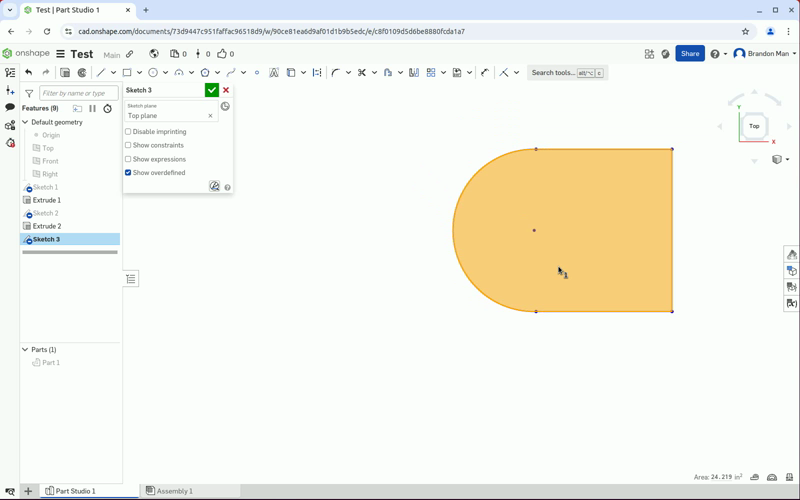
scroll(-6)
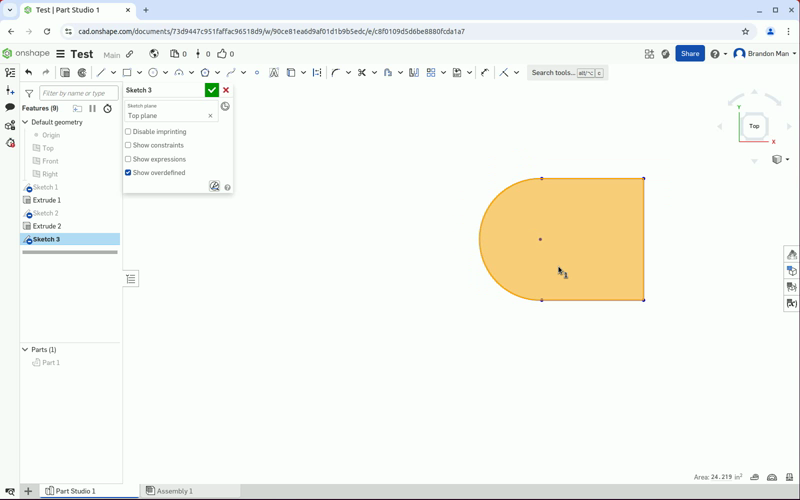
scroll(-6)
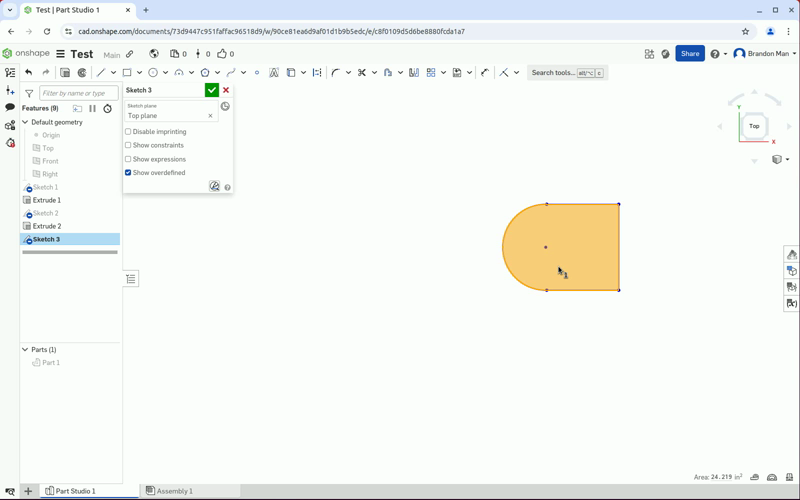
scroll(-6)
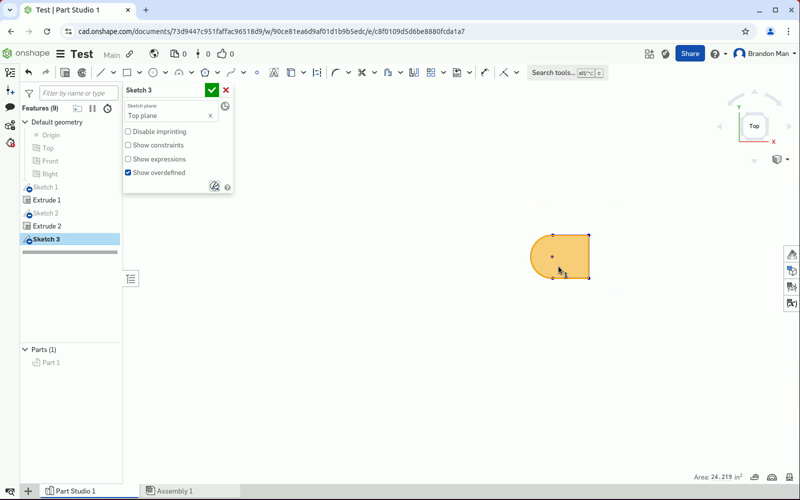
scroll(-6)
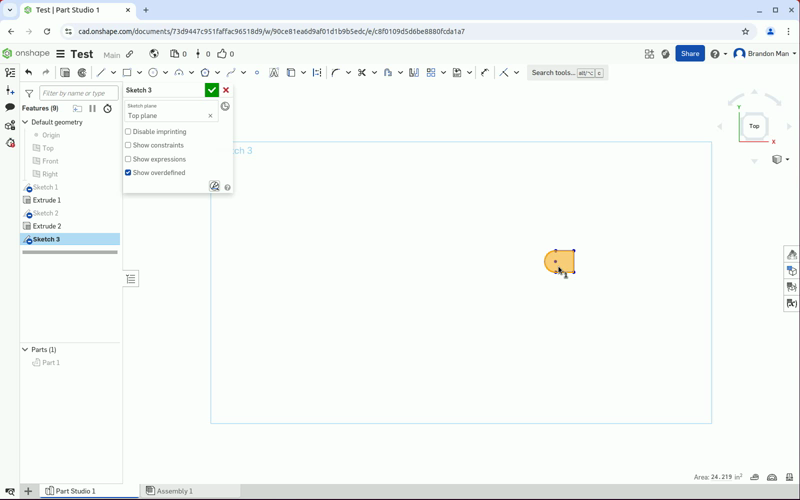
mouse_move(73, 352)
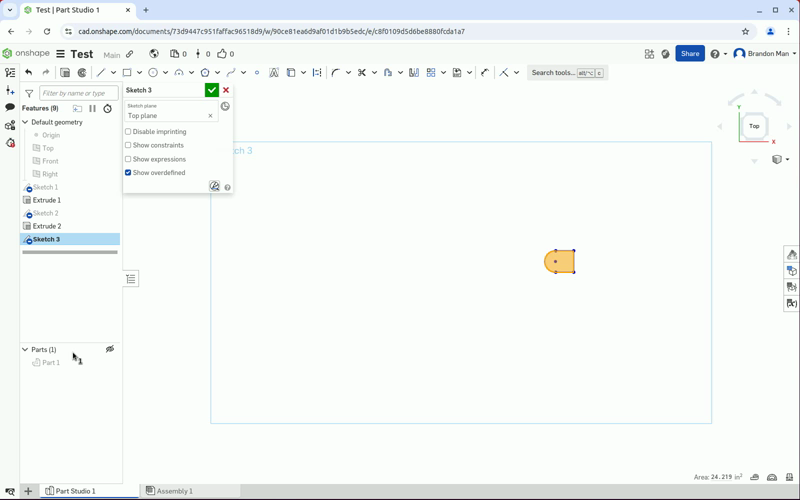
key(shift+y)
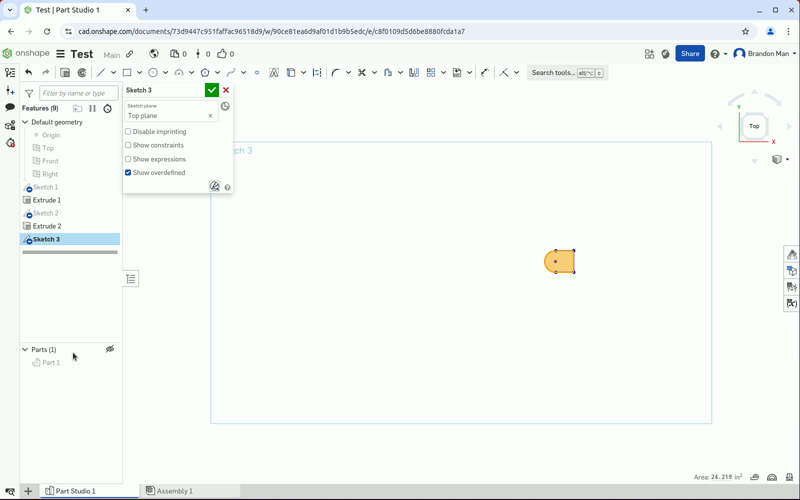
key(shift+e)
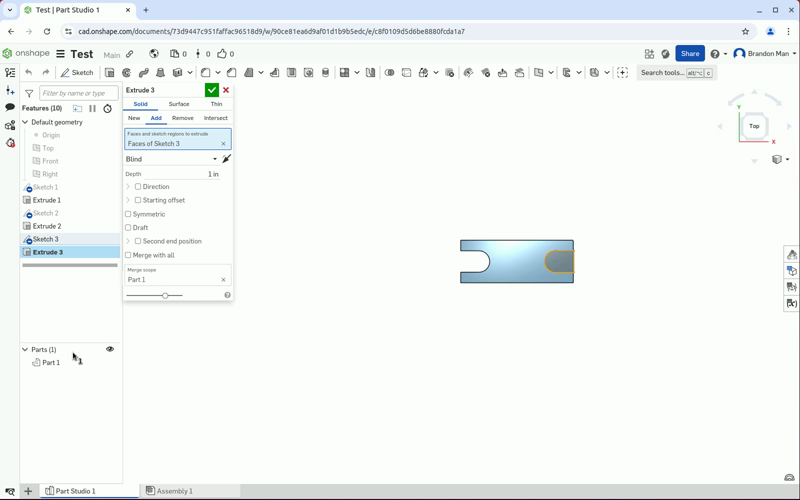
mouse_move(143, 106)
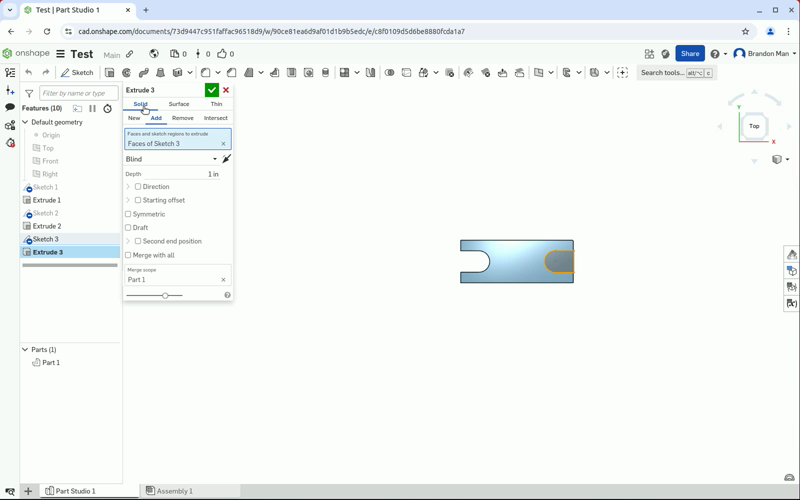
click(143, 106)
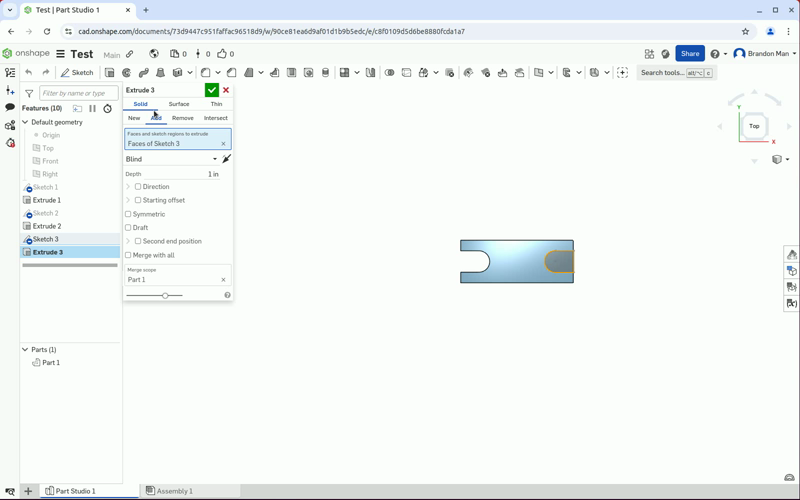
mouse_move(186, 120)
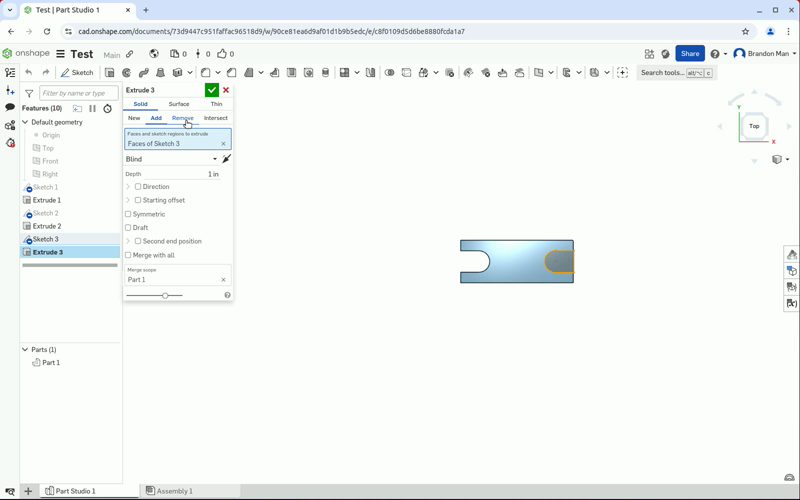
click(186, 120)
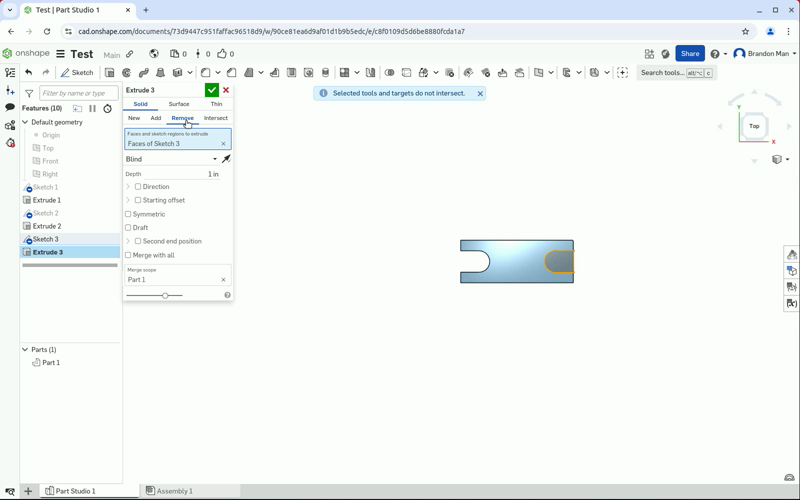
key(tab, 4)
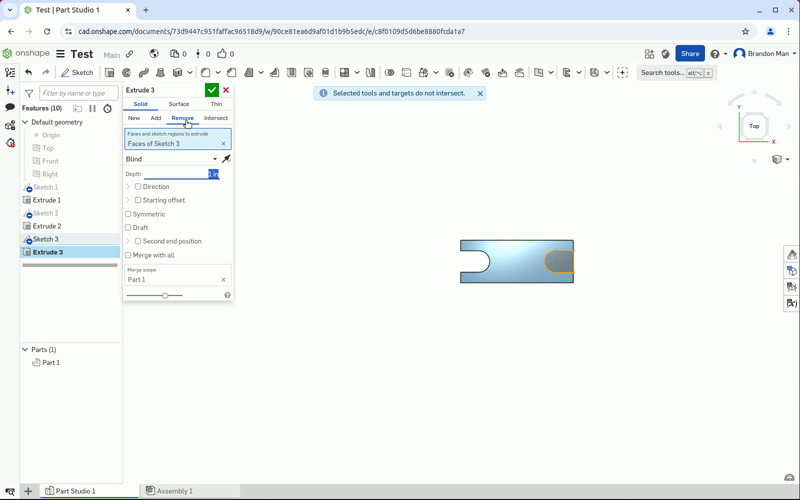
text(-5.777)
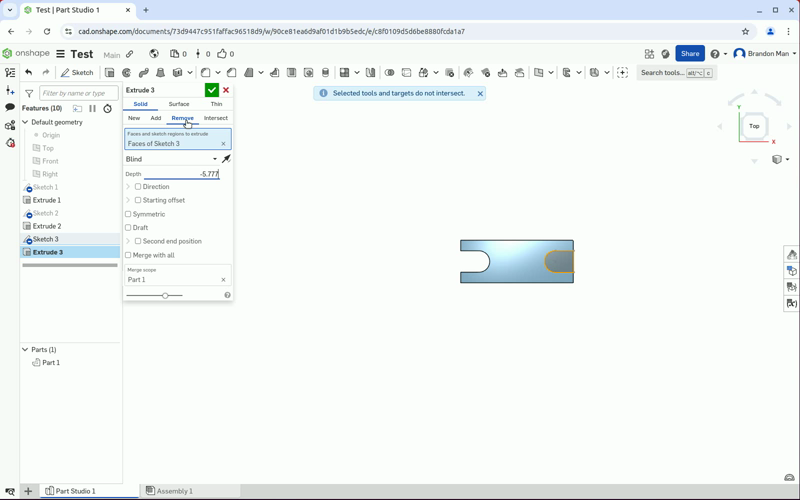
key(tab, 6)
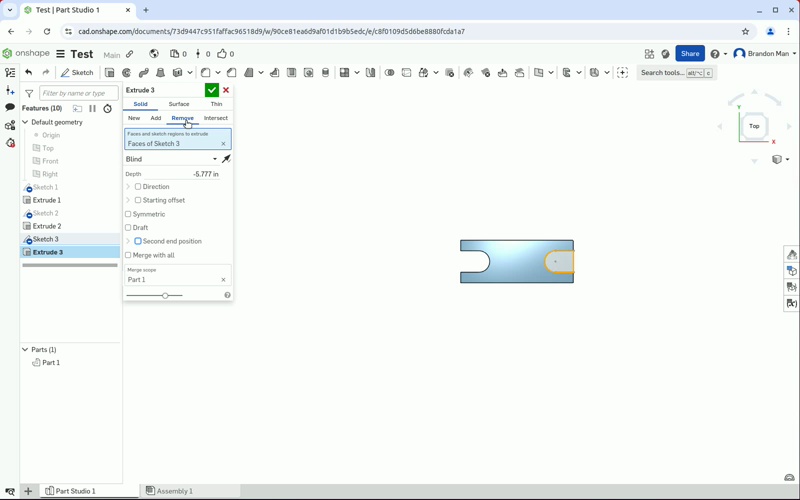
key(space)
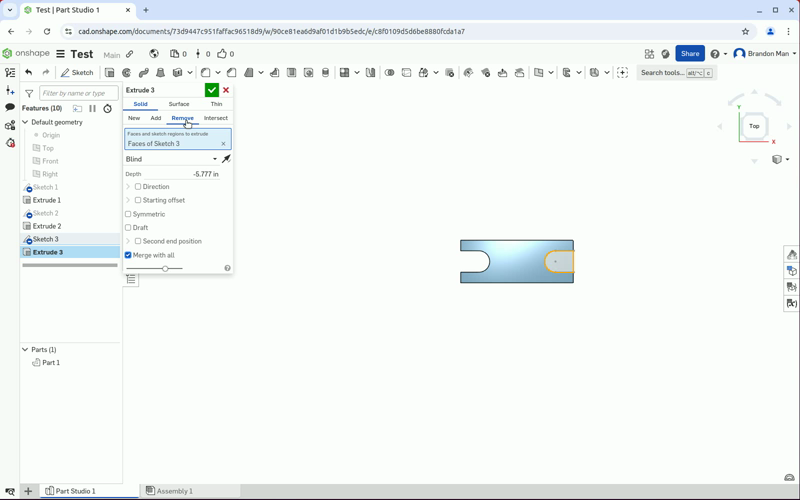
key(enter)
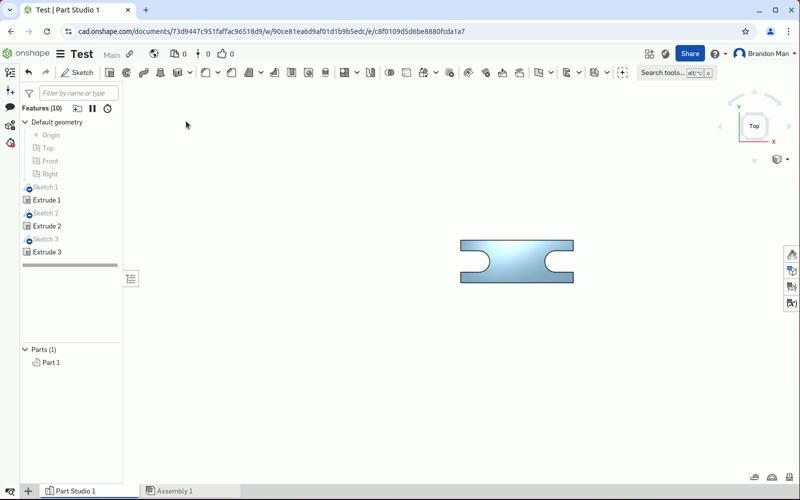
key(shift+h)
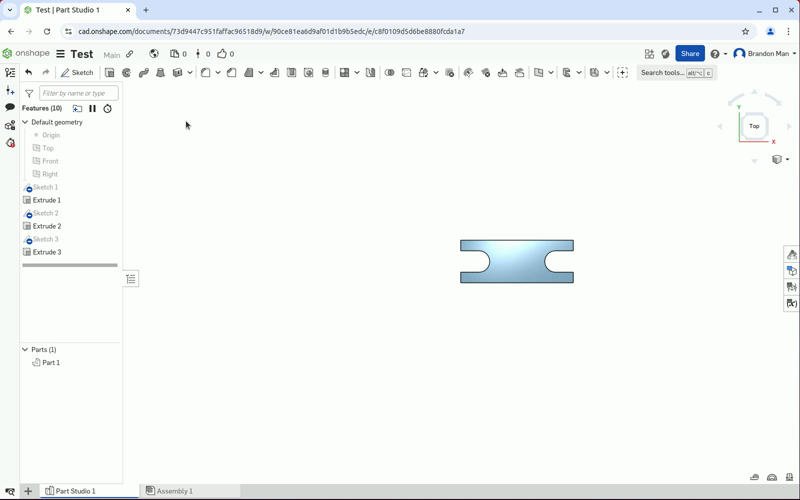
key(shift+h)
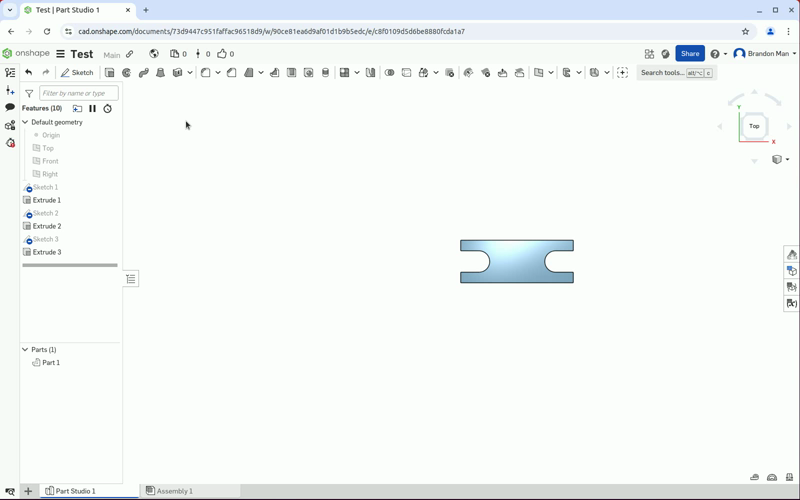
mouse_move(73, 189)
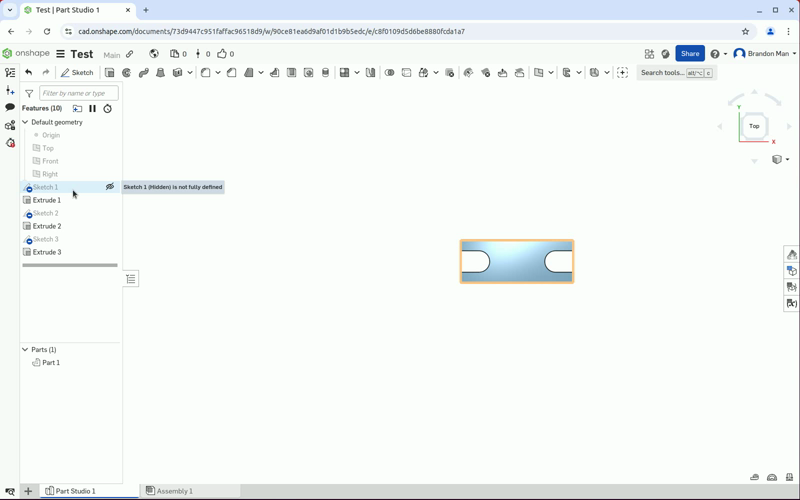
click(73, 189)
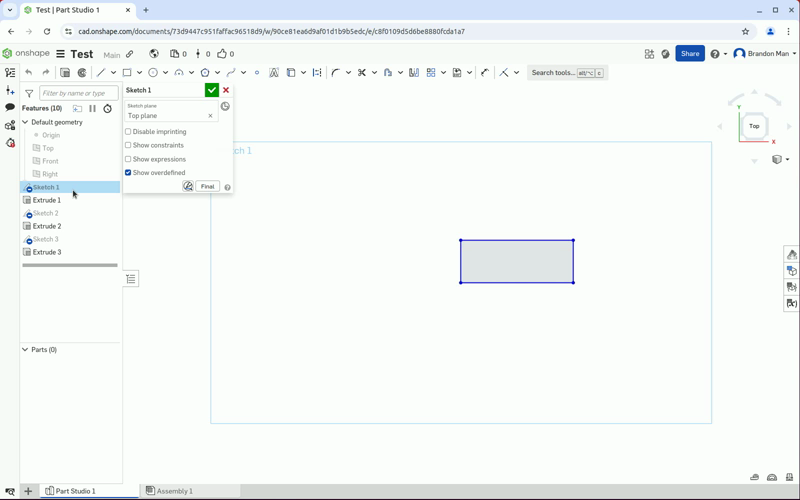
mouse_move(229, 92)
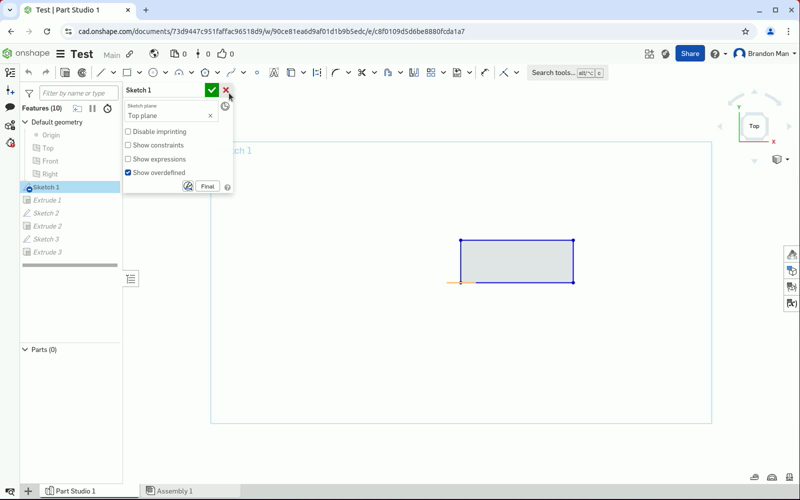
click(229, 92)
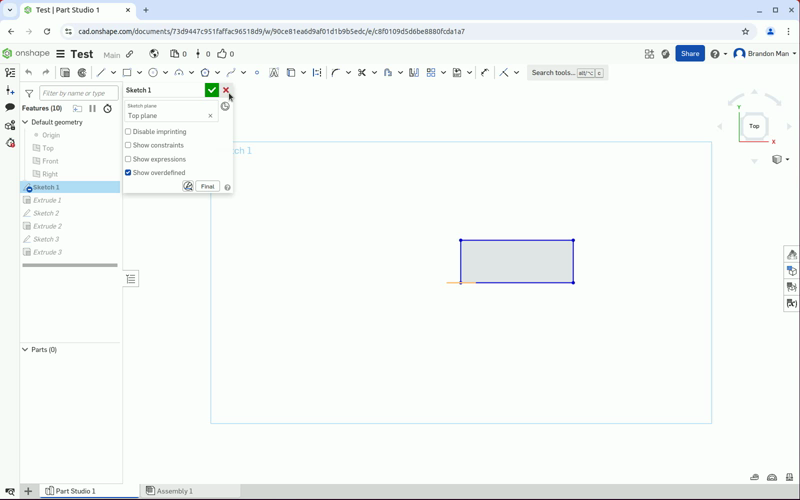
key(shift+s)
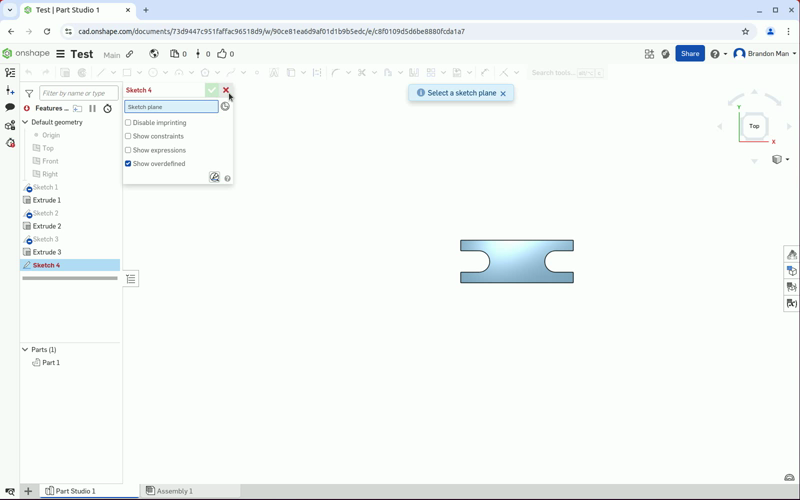
mouse_move(73, 150)
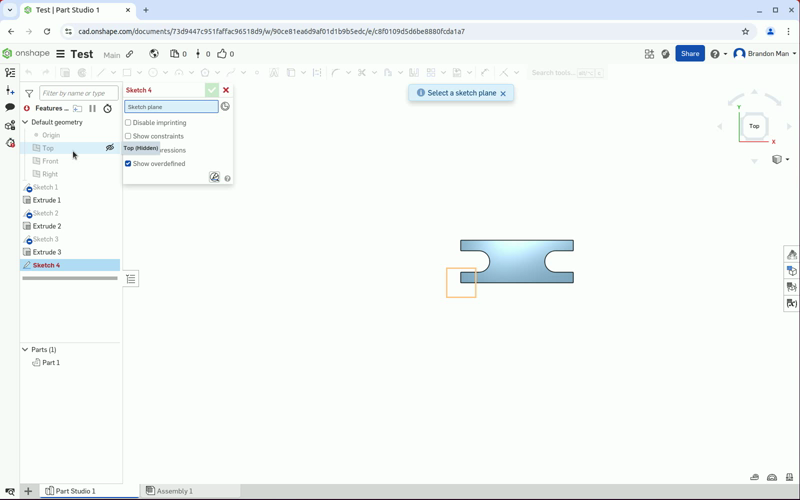
click(73, 150)
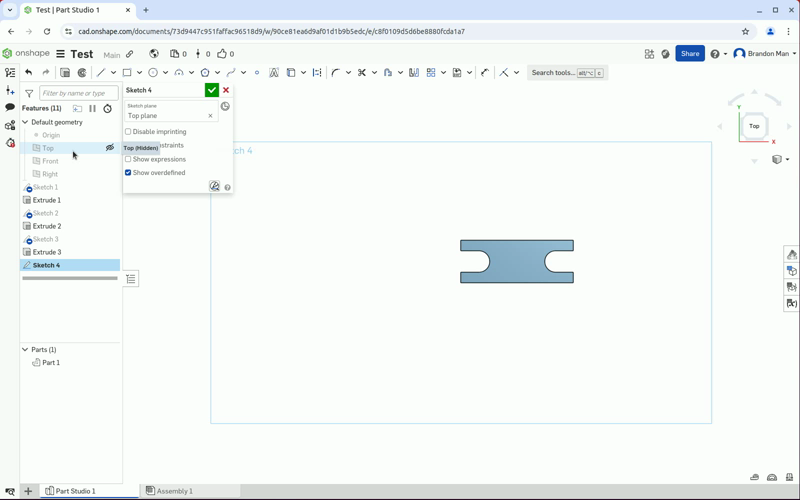
mouse_move(73, 352)
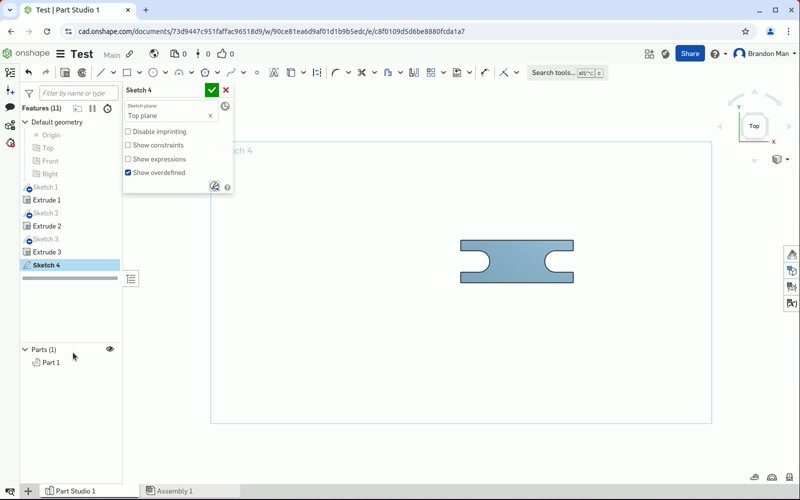
key(y)
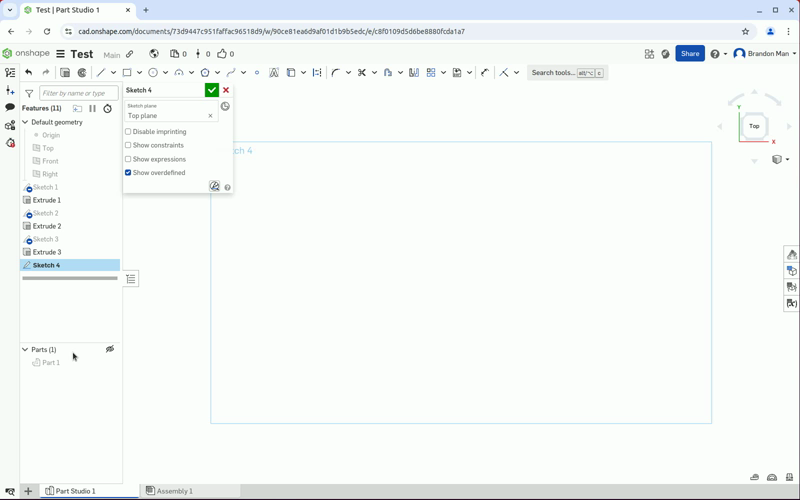
key(c)
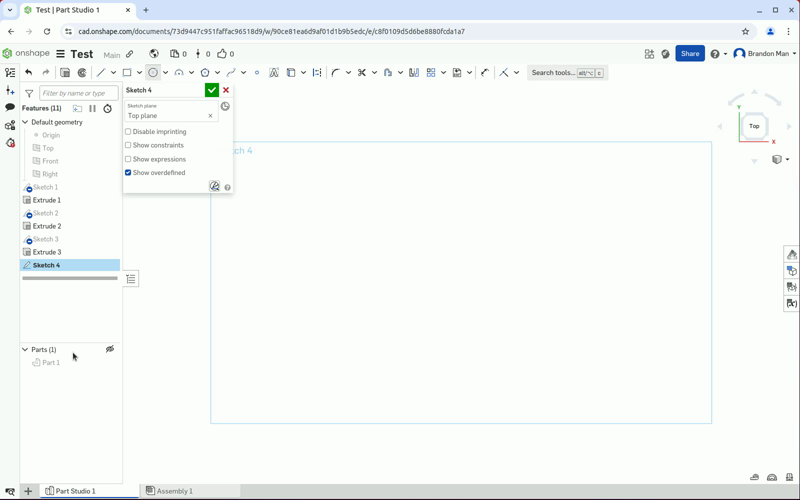
key_down(shift)
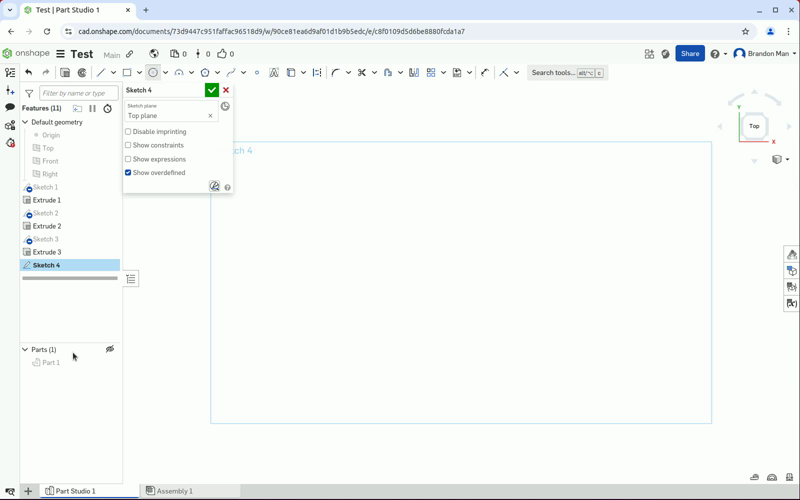
mouse_move(517, 261)
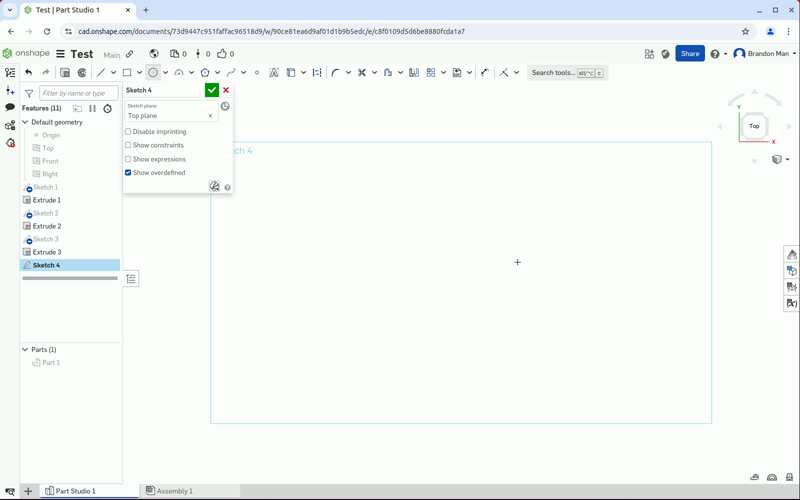
click(517, 261)
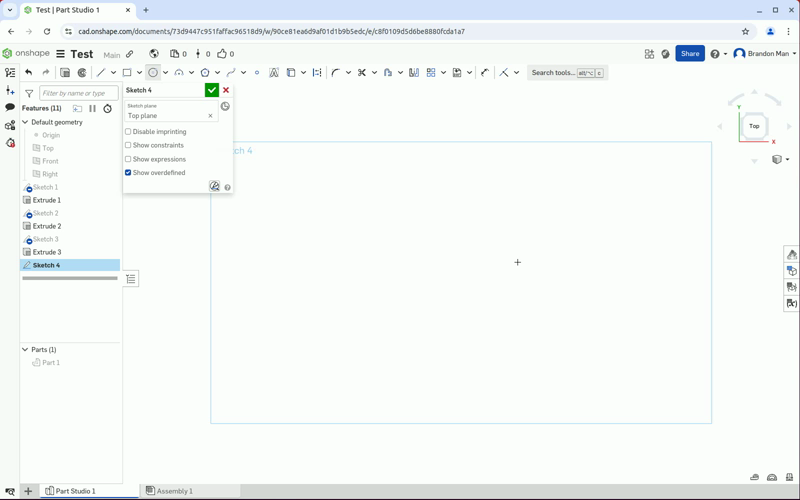
key_up(shift)
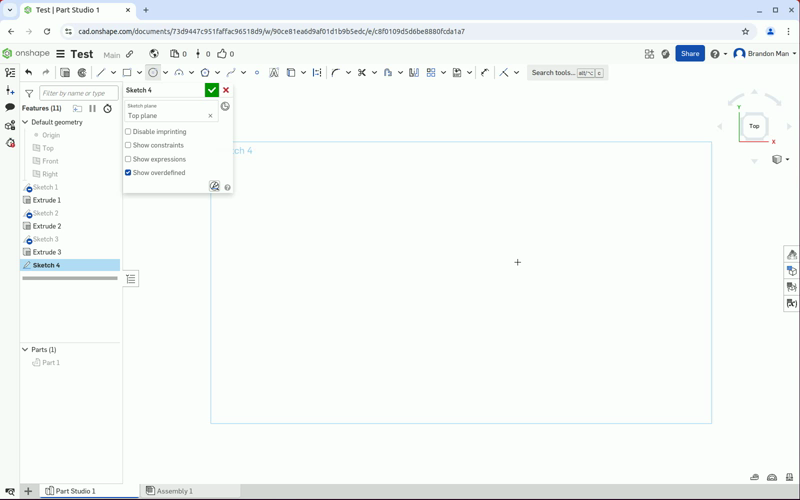
mouse_move(538, 261)
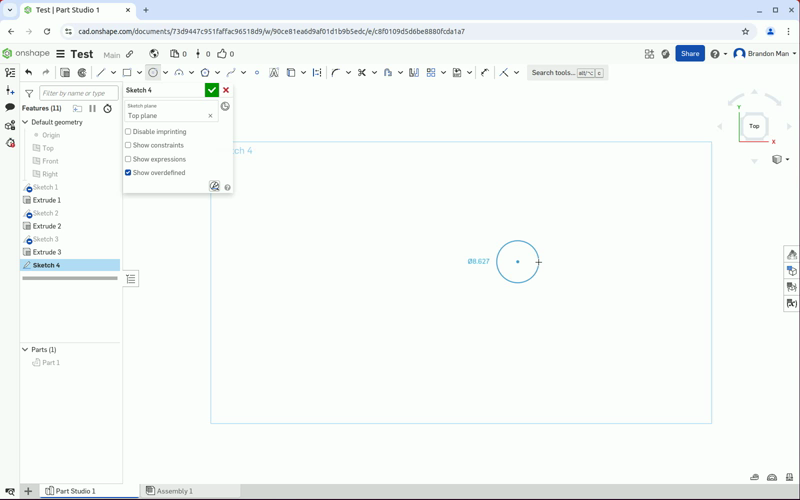
click(538, 261)
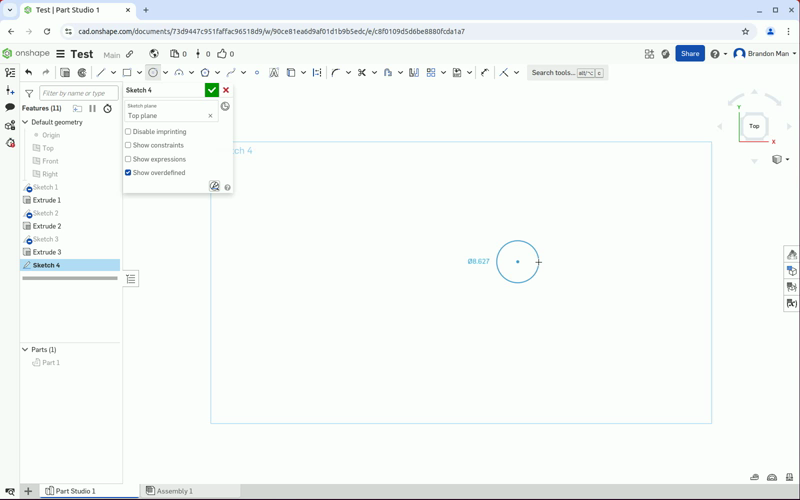
key(esc)
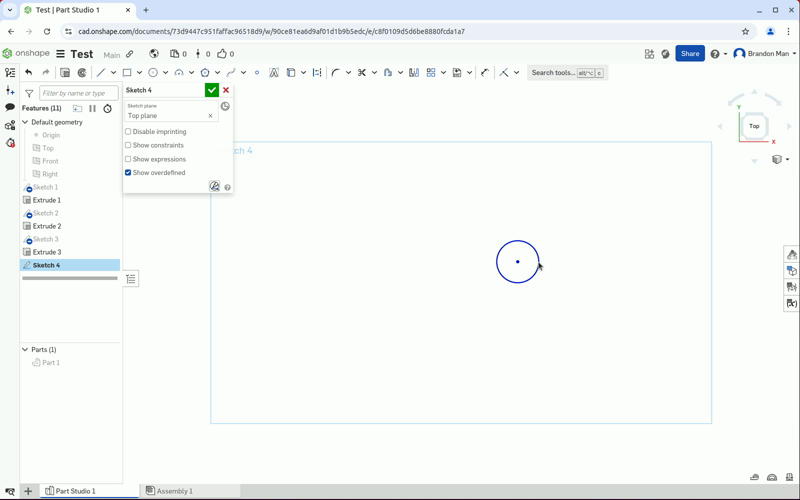
mouse_move(533, 270)
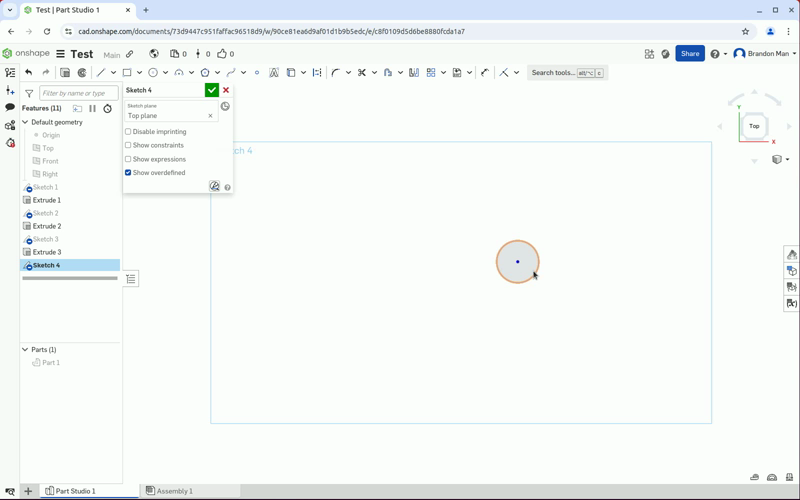
scroll(6)
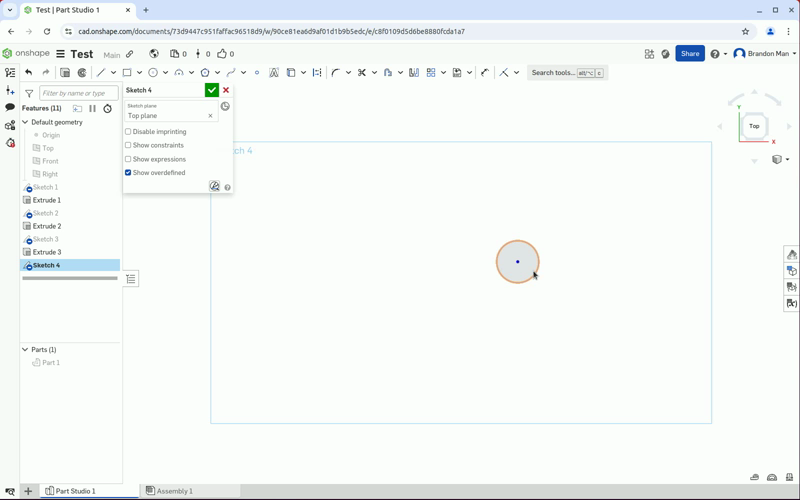
scroll(6)
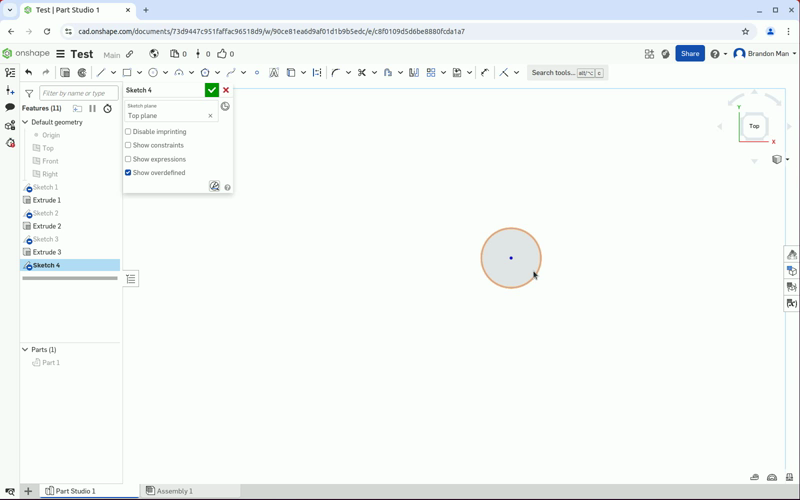
scroll(6)
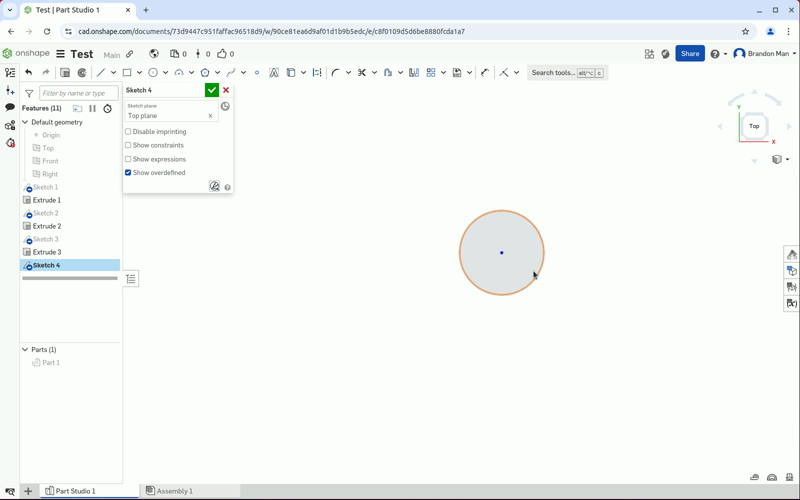
scroll(6)
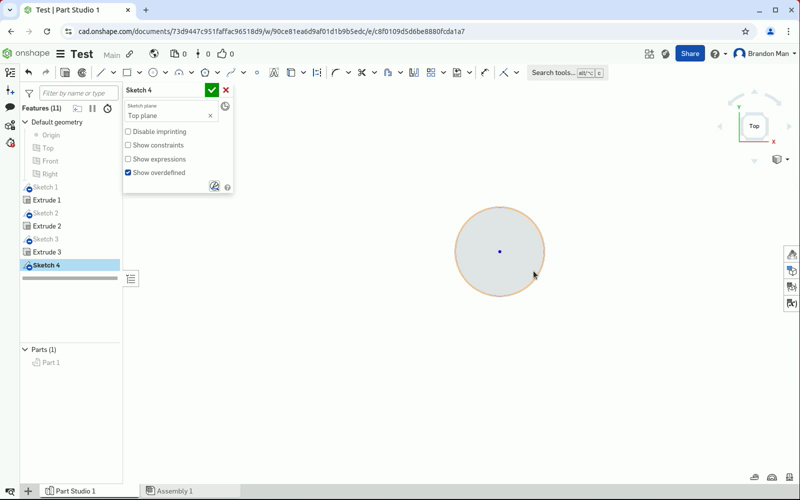
scroll(6)
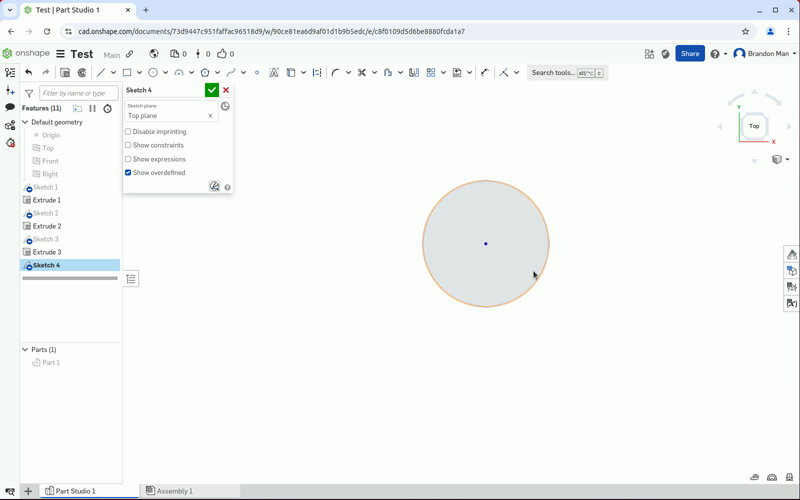
scroll(6)
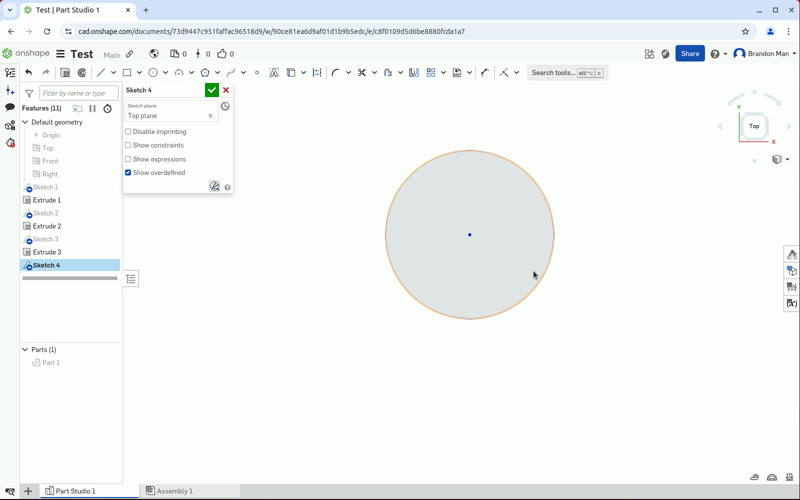
scroll(6)
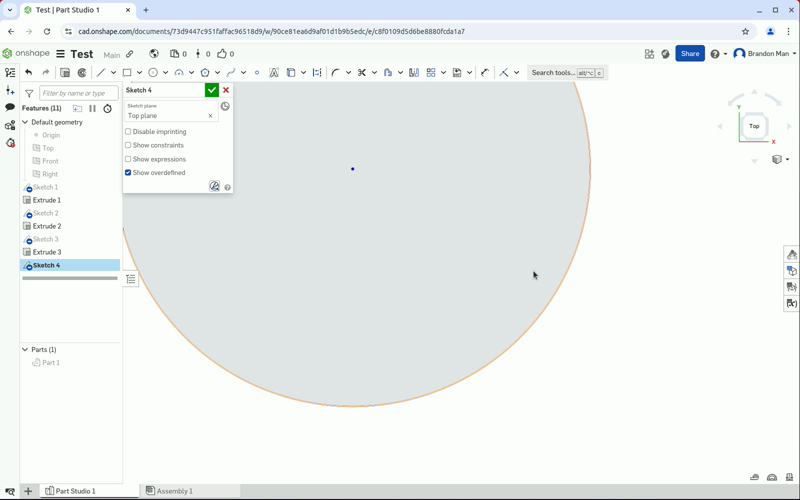
click(533, 270)
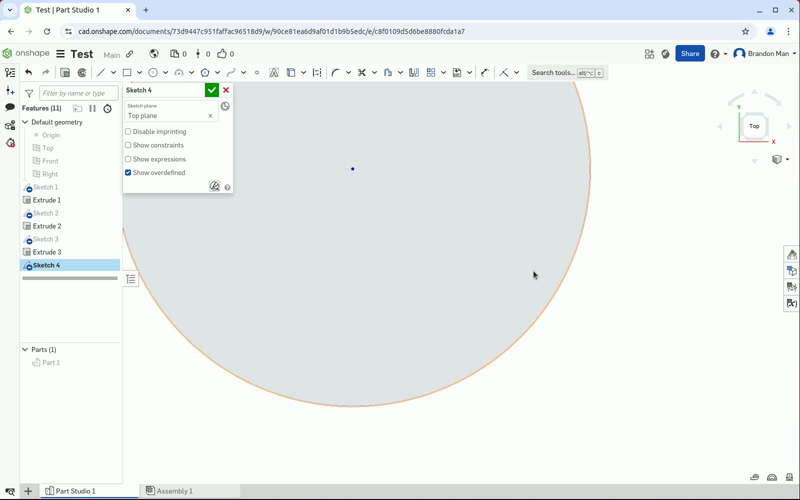
scroll(-6)
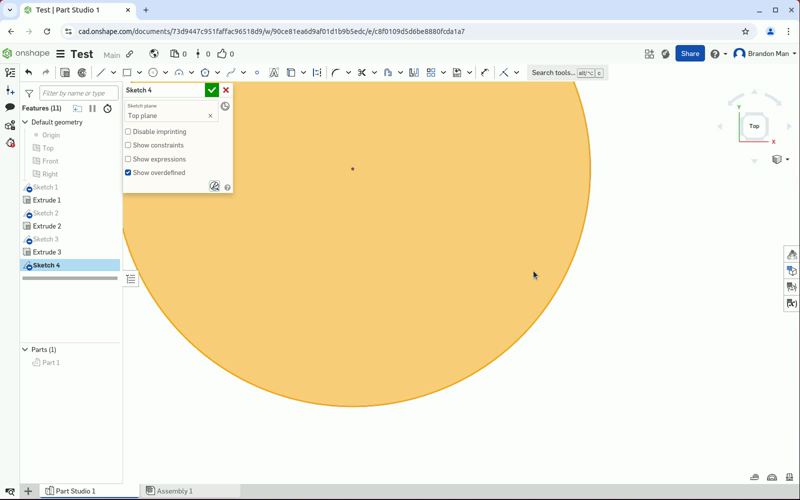
scroll(-6)
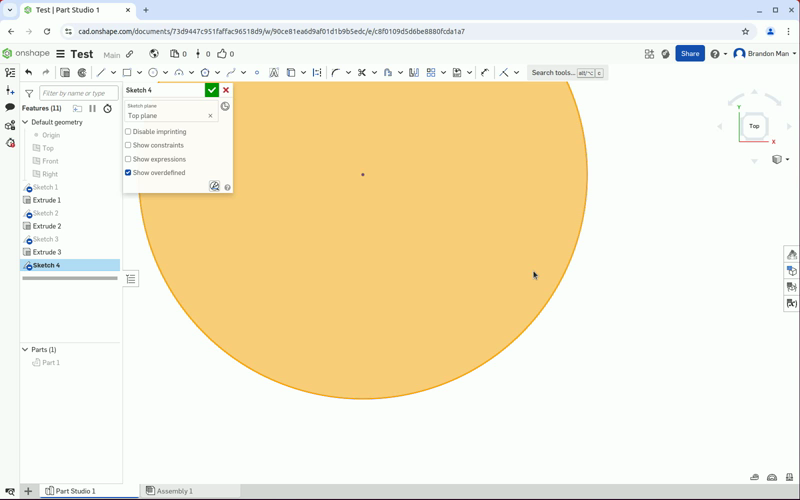
scroll(-6)
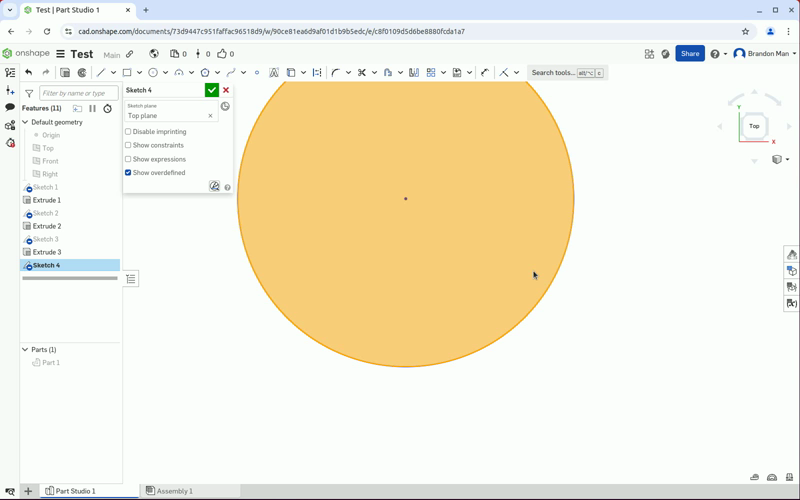
scroll(-6)
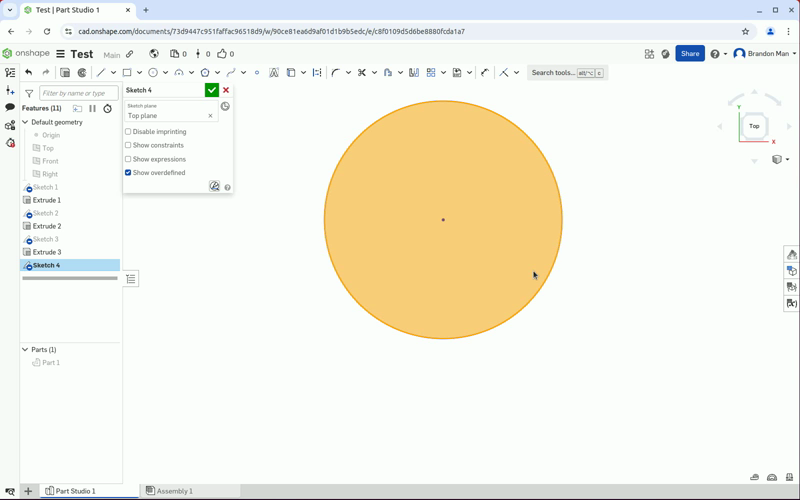
scroll(-6)
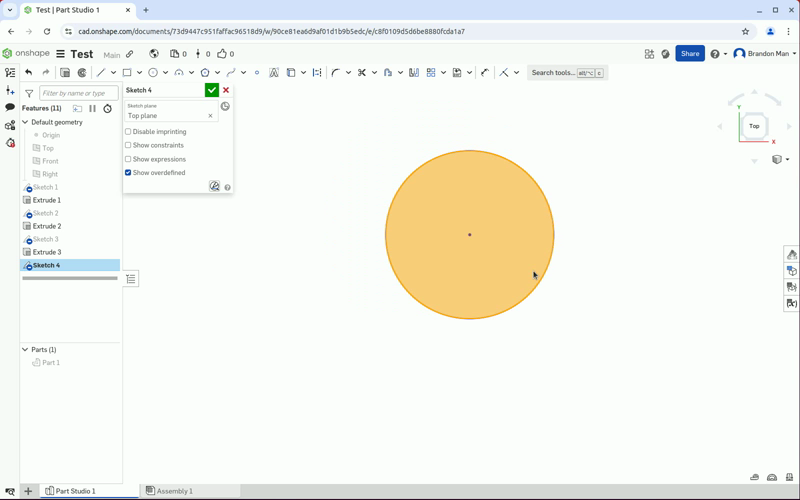
scroll(-6)
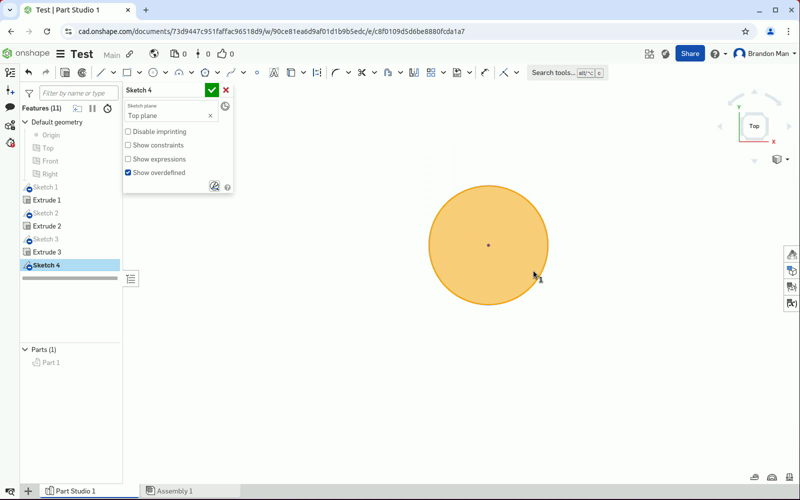
scroll(-6)
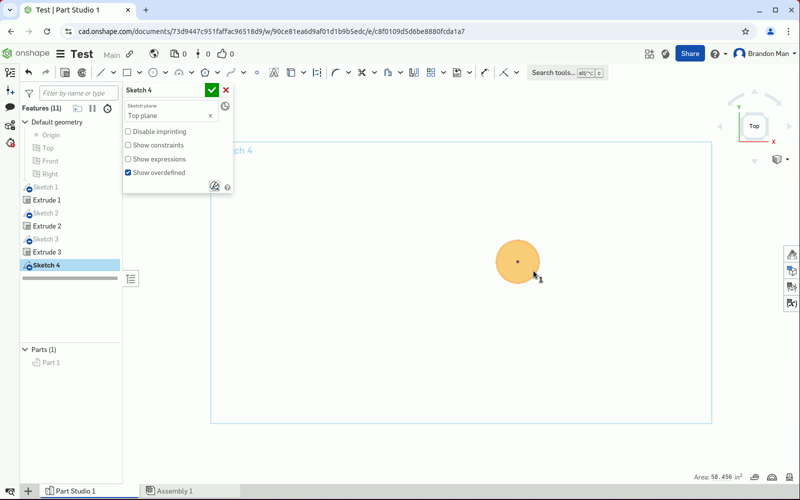
mouse_move(73, 352)
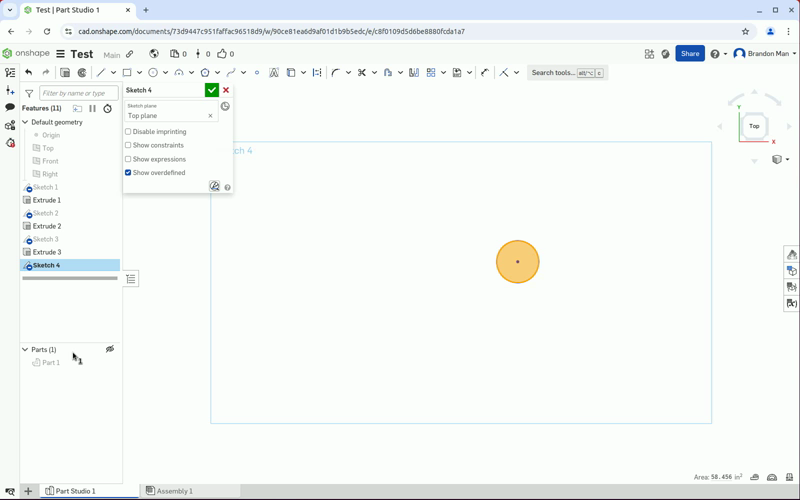
key(shift+y)
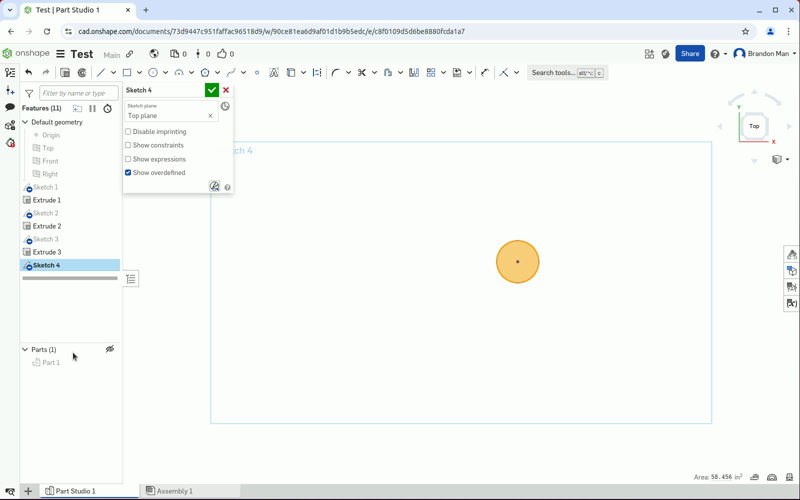
key(shift+e)
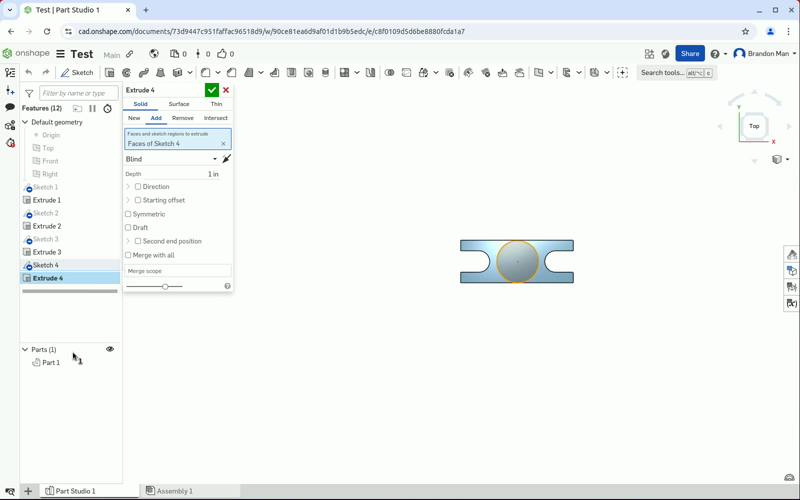
mouse_move(143, 106)
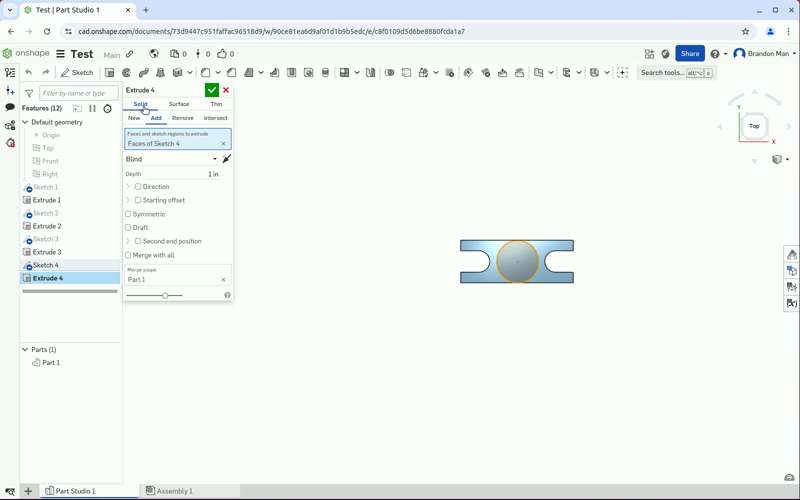
click(143, 106)
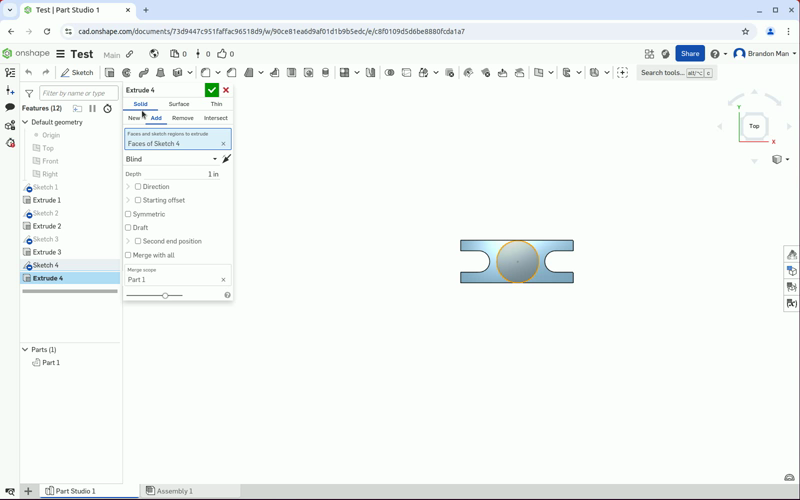
mouse_move(137, 120)
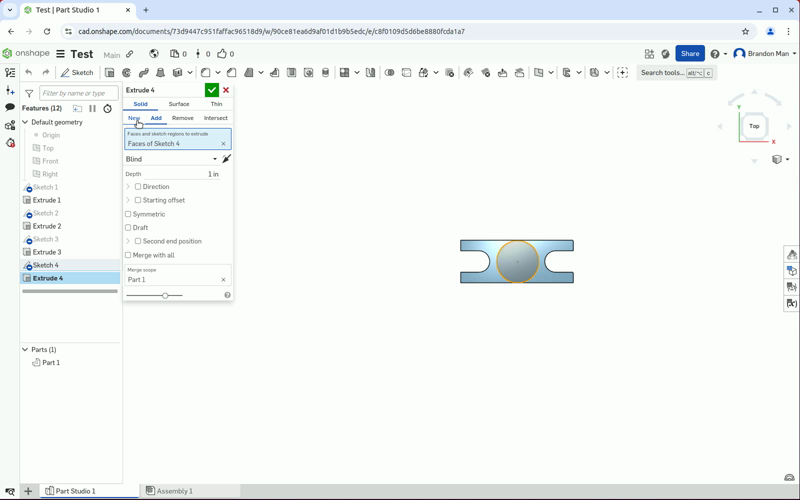
click(137, 120)
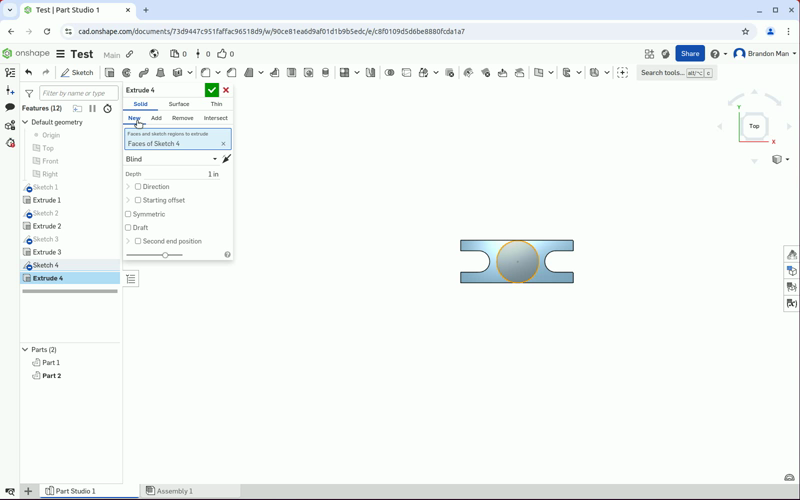
key(tab, 4)
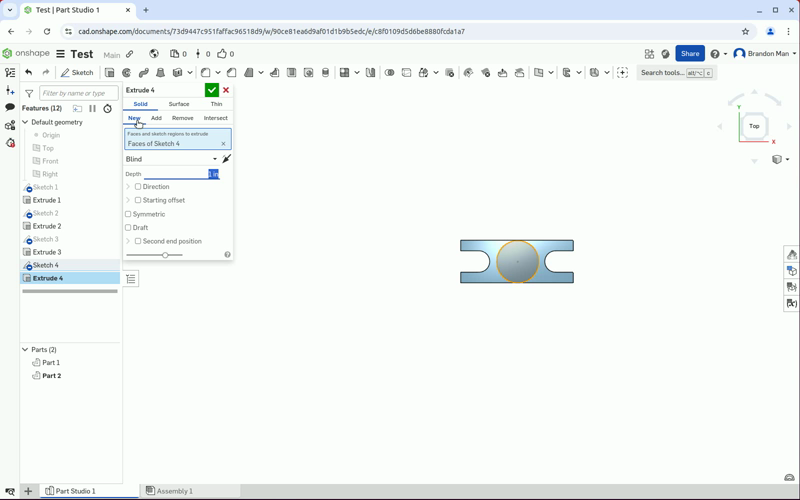
text(-15.887)
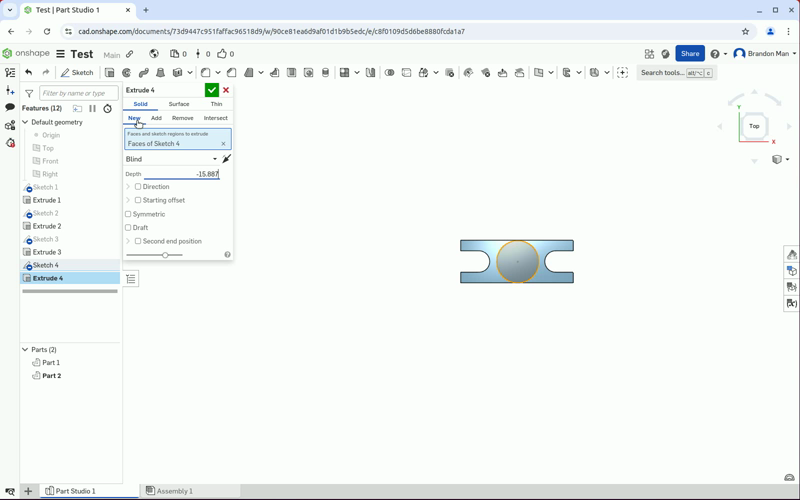
key(enter)
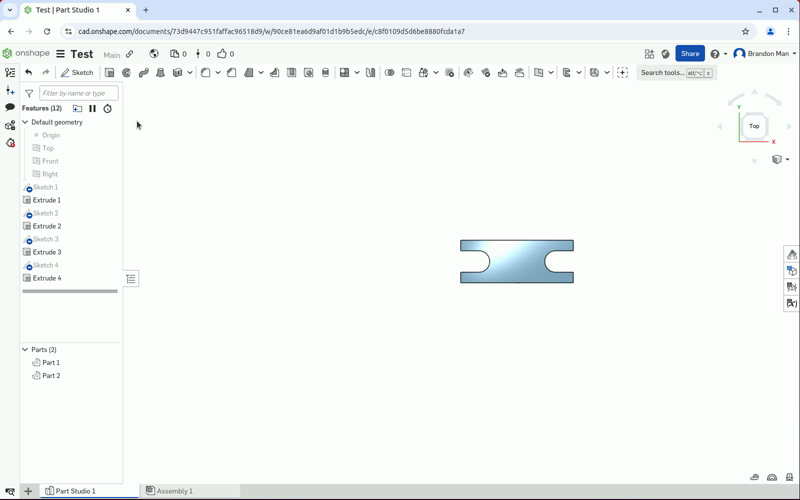
key(shift+h)
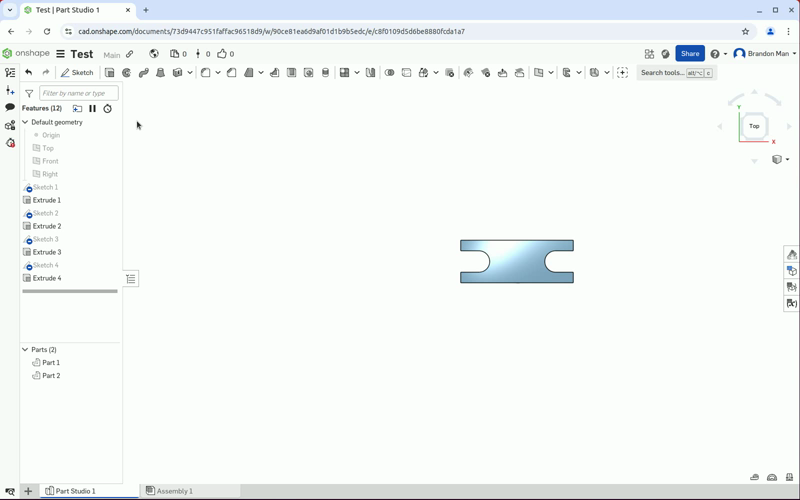
key(shift+h)
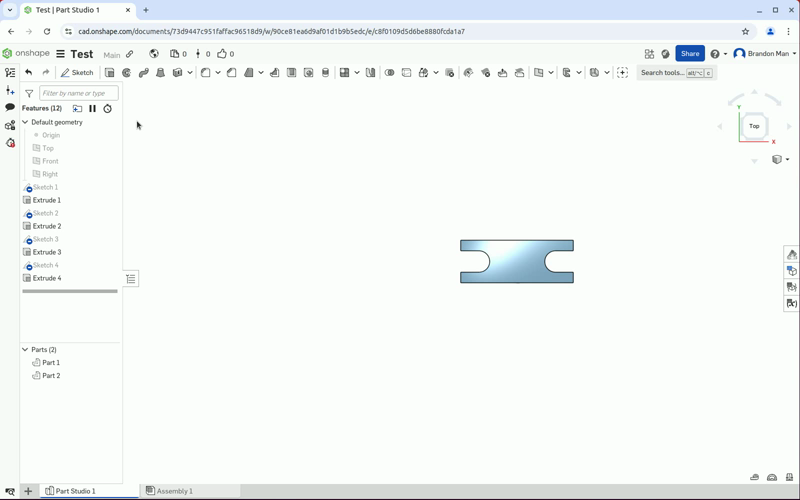
mouse_move(73, 189)
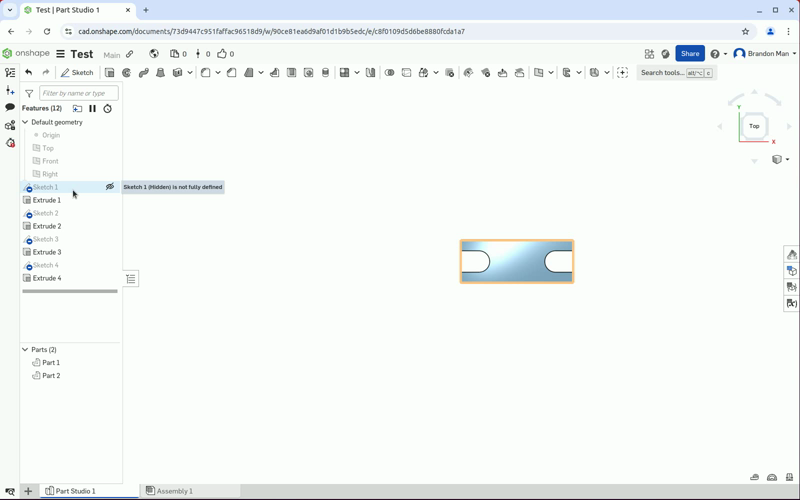
click(73, 189)
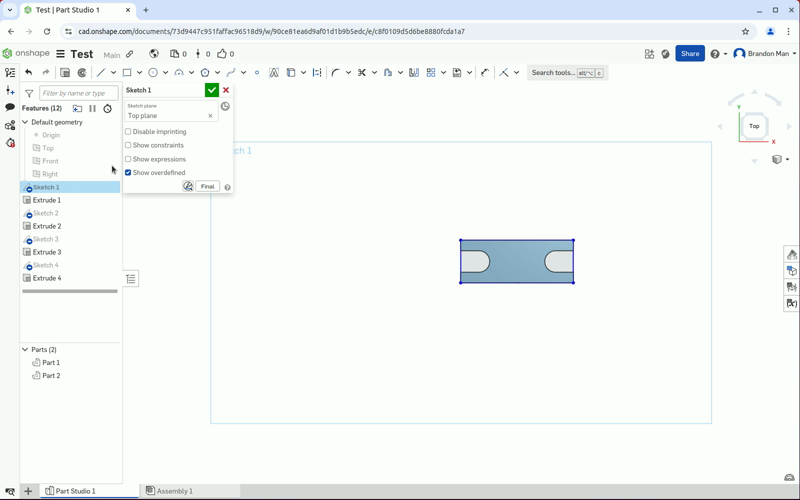
mouse_move(229, 92)
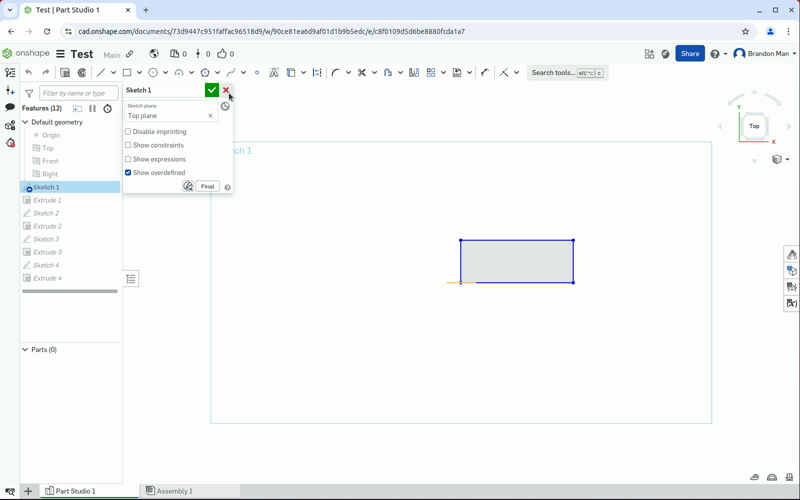
click(229, 92)
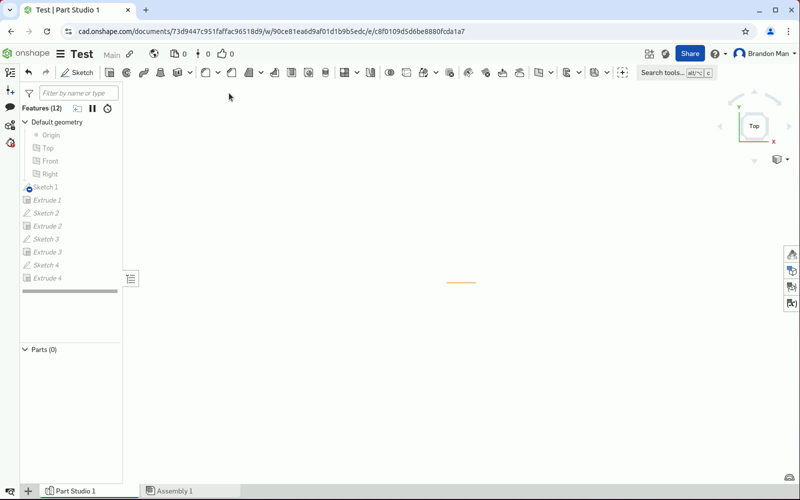
mouse_move(541, 75)
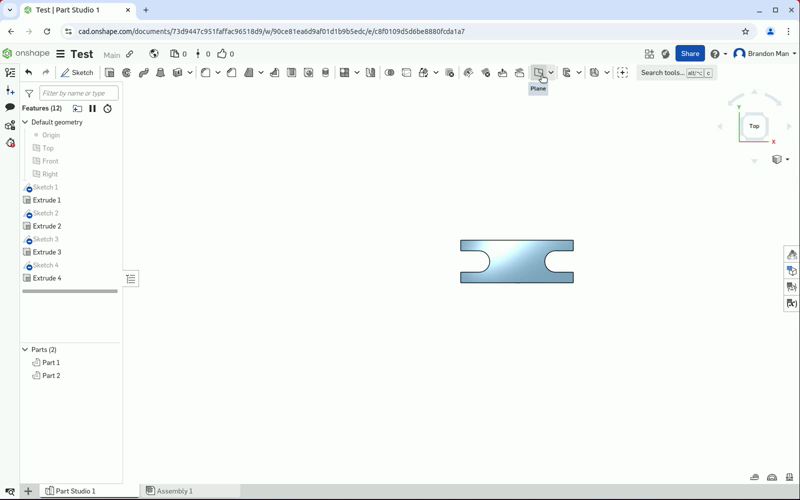
click(541, 75)
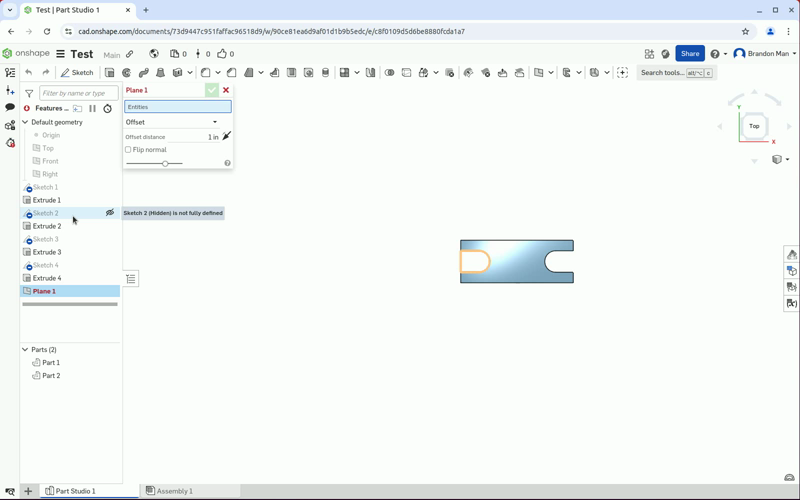
scroll(3)
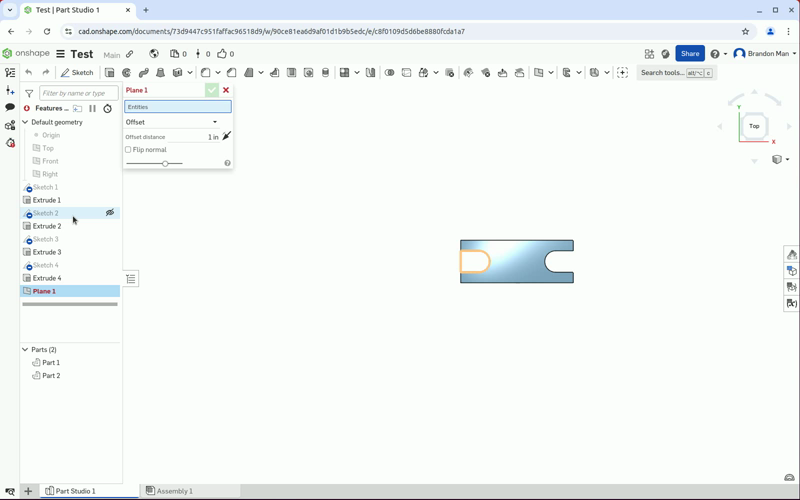
mouse_move(73, 150)
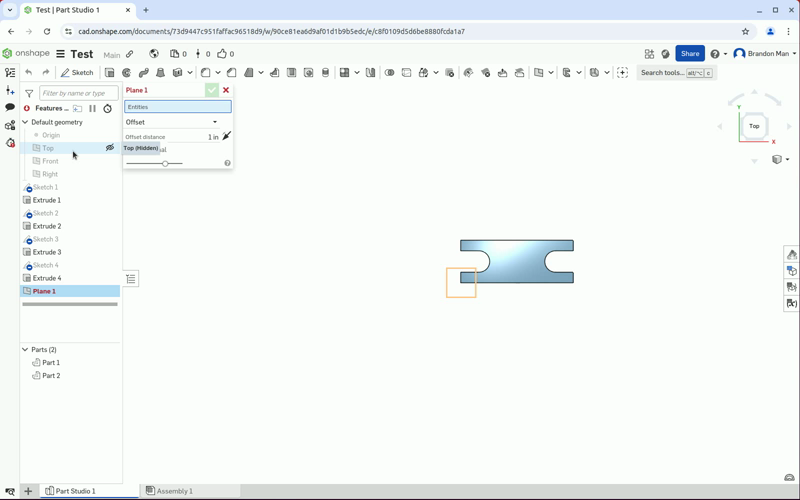
click(73, 150)
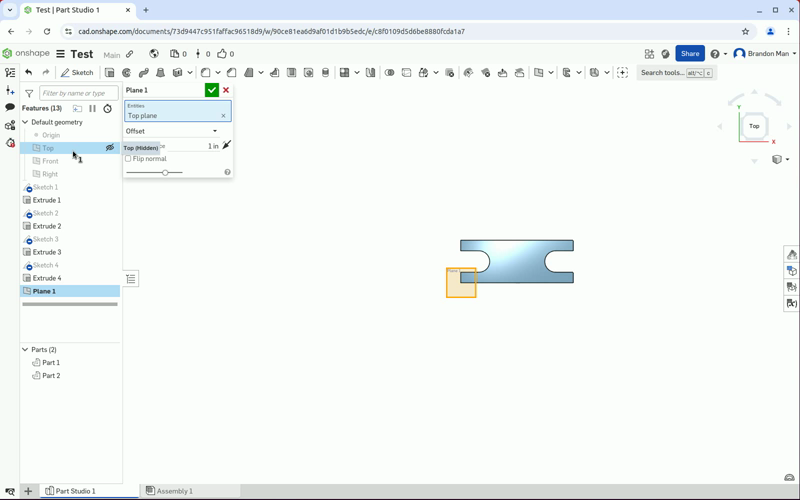
key(tab, 2)
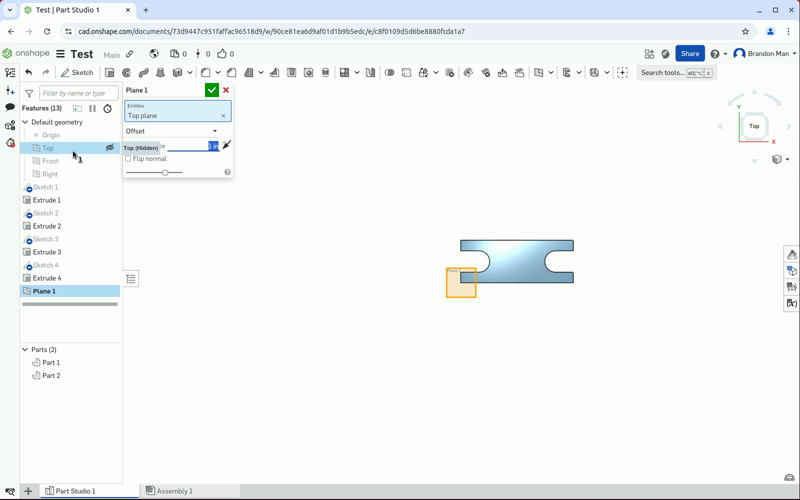
text(1.448)
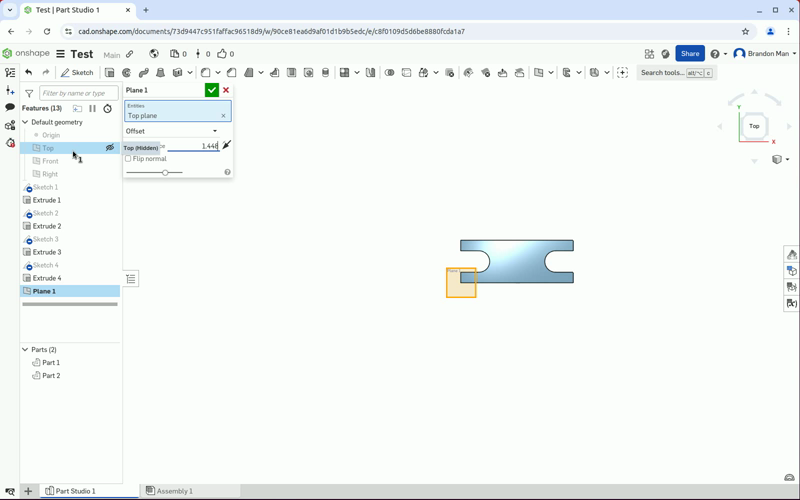
key(enter, 2)
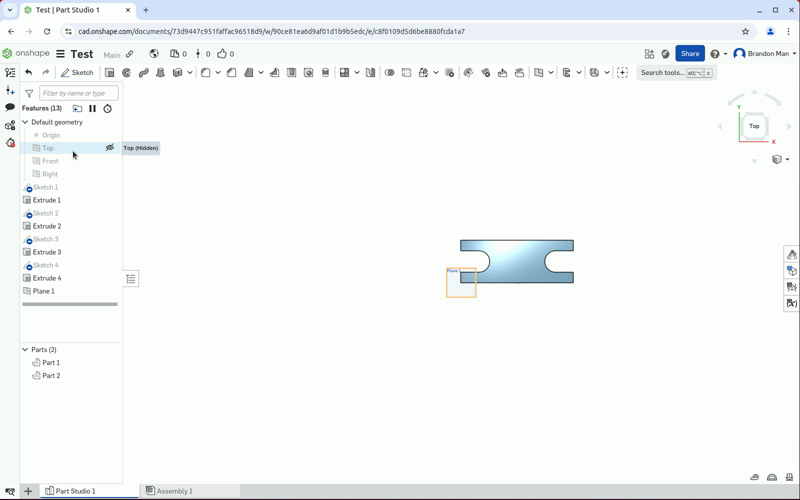
key(shift+s)
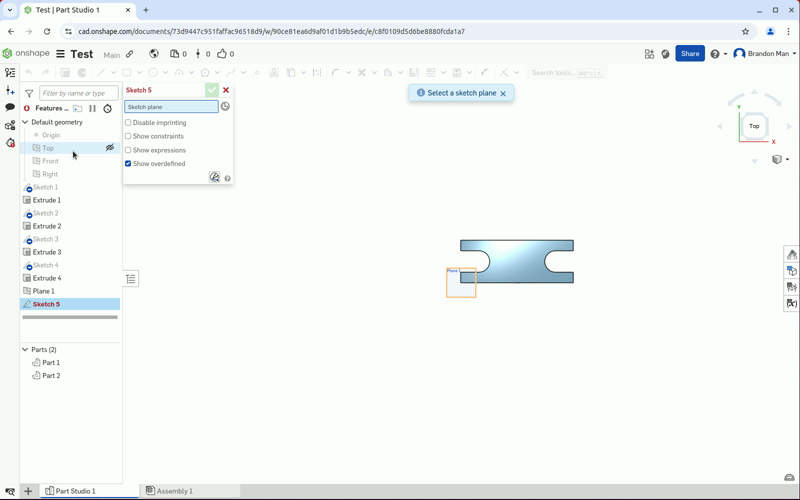
mouse_move(73, 293)
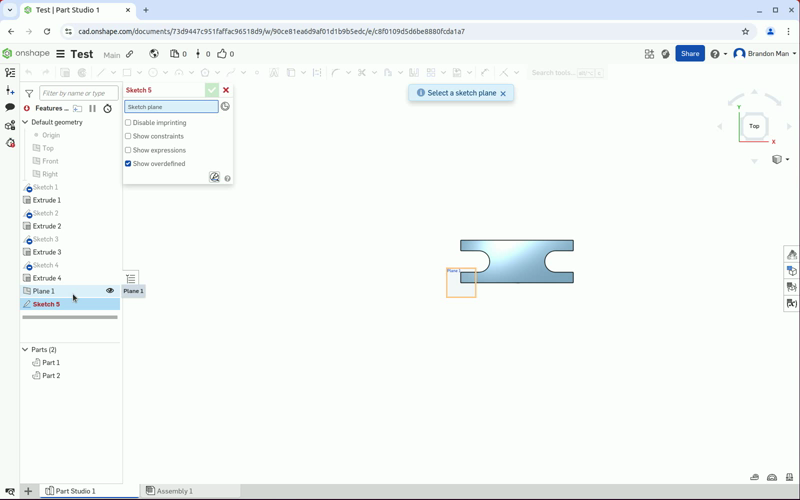
click(73, 293)
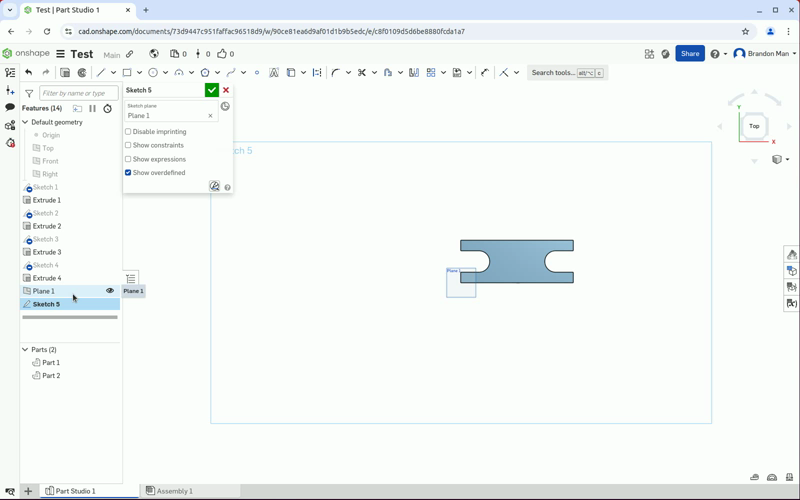
mouse_move(73, 352)
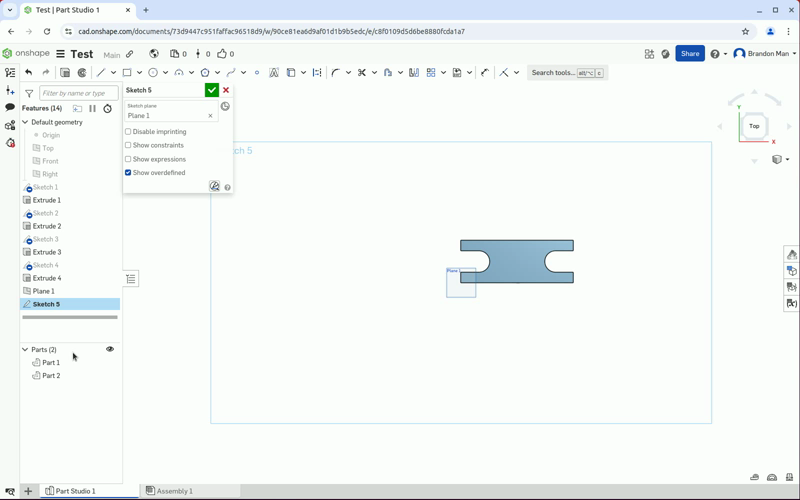
key(y)
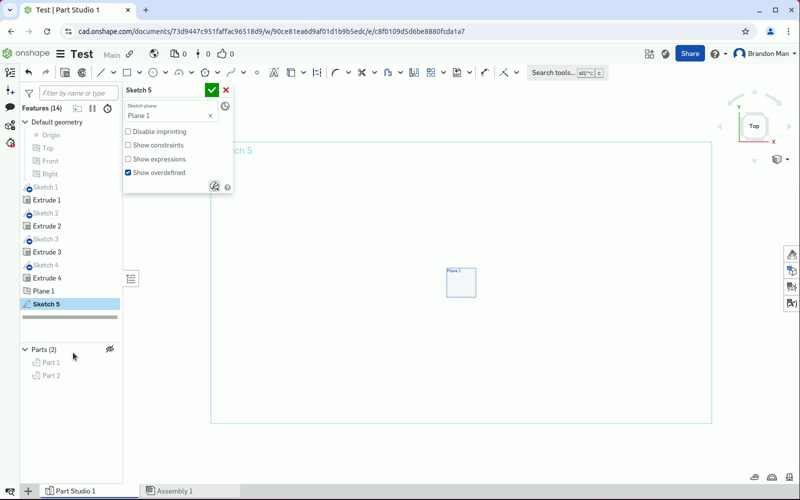
key(c)
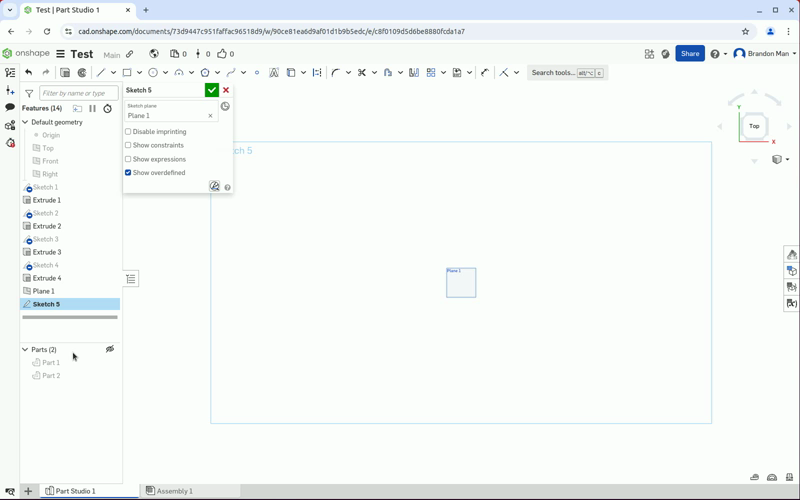
key_down(shift)
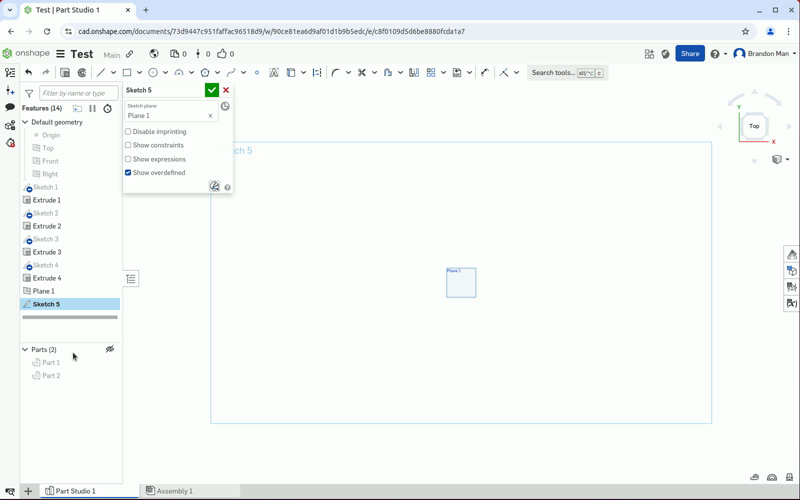
mouse_move(517, 261)
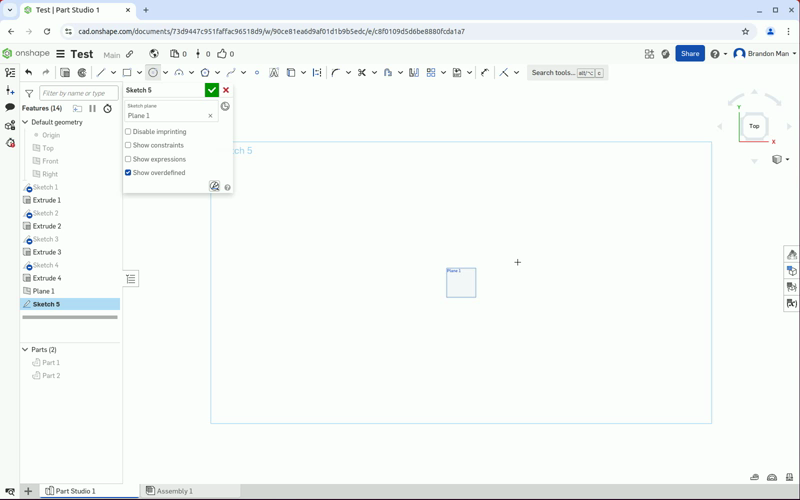
click(517, 261)
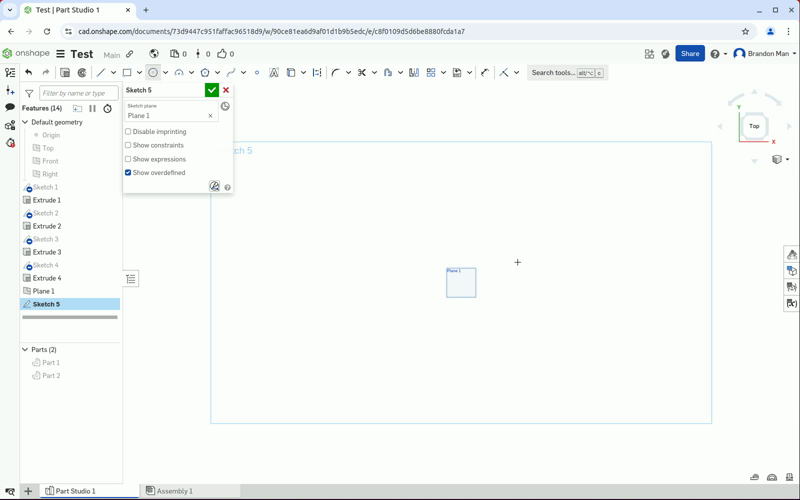
key_up(shift)
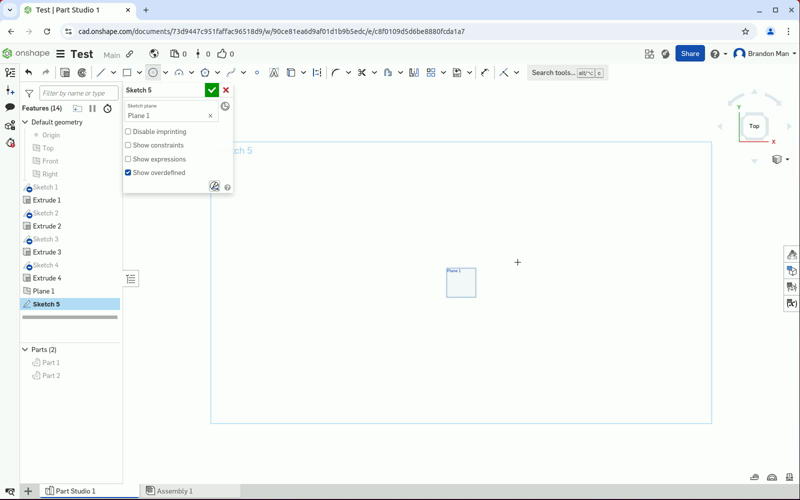
mouse_move(532, 261)
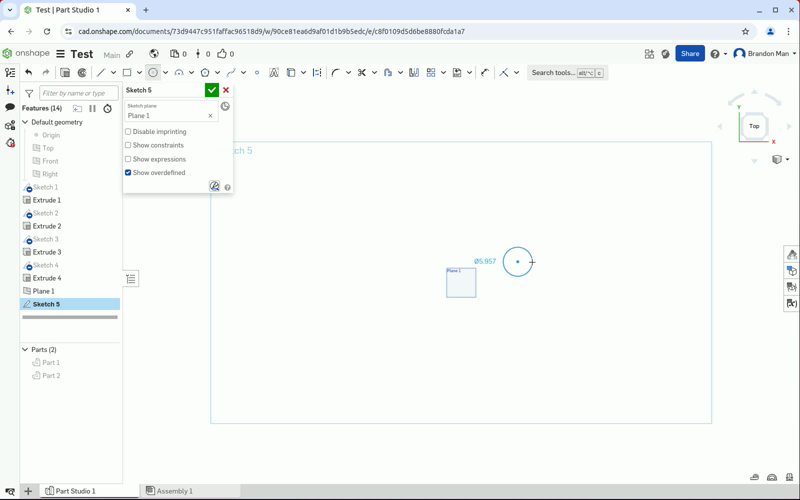
click(532, 261)
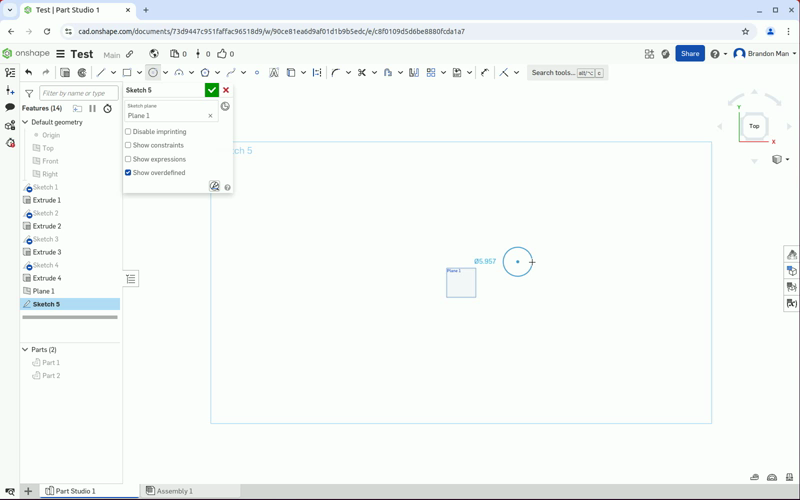
key(esc)
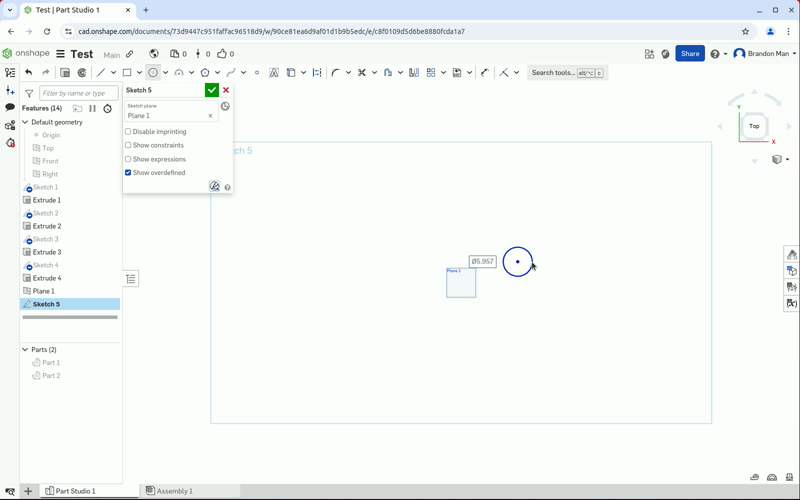
mouse_move(505, 261)
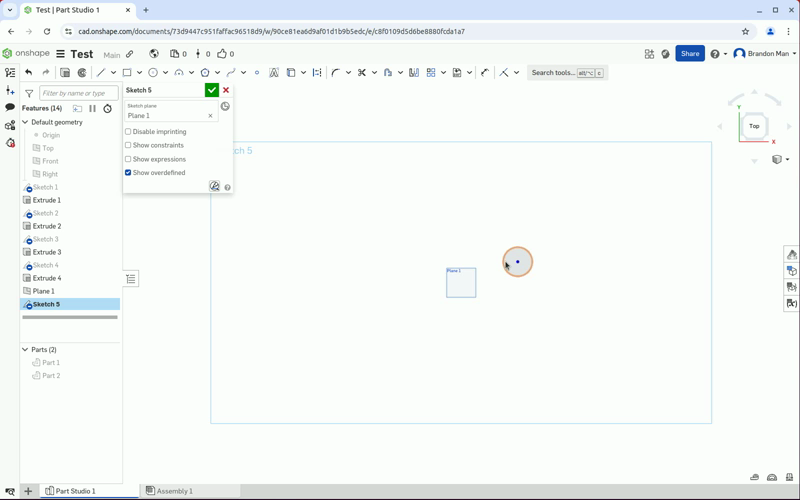
scroll(6)
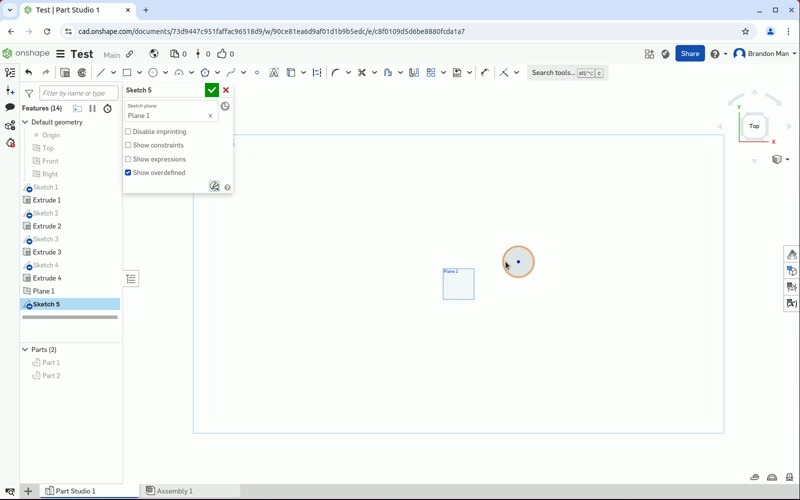
scroll(6)
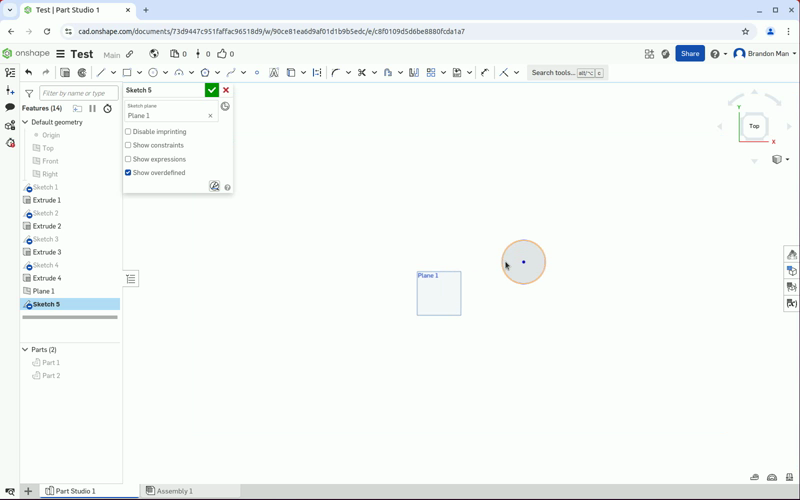
scroll(6)
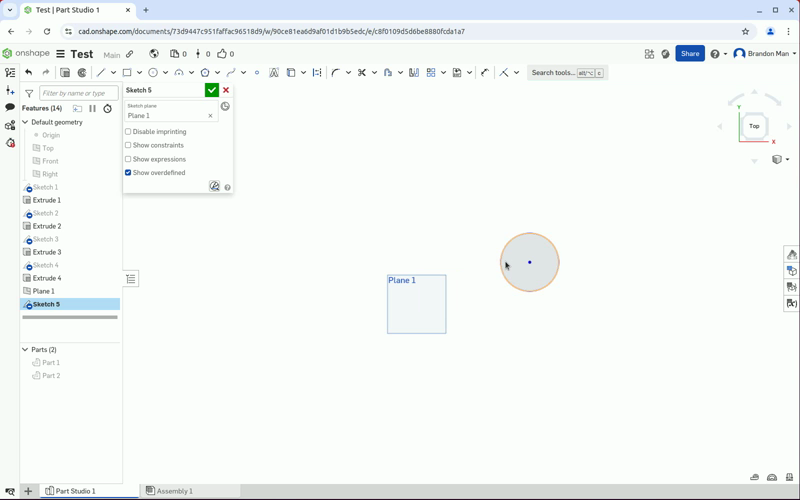
scroll(6)
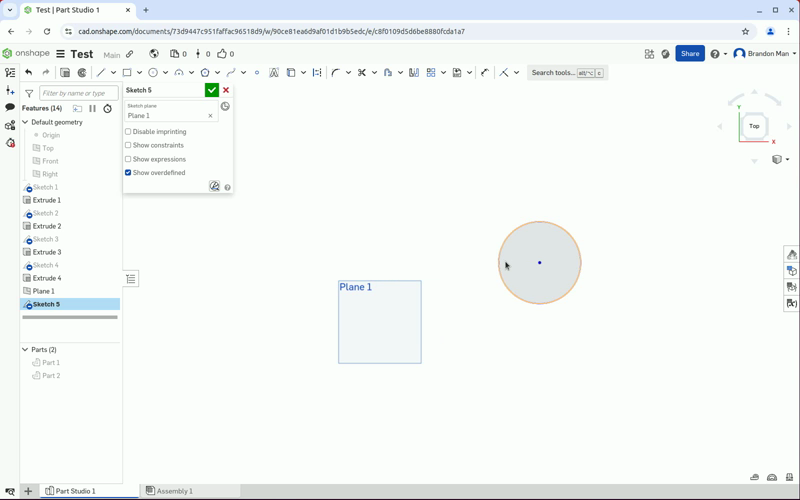
scroll(6)
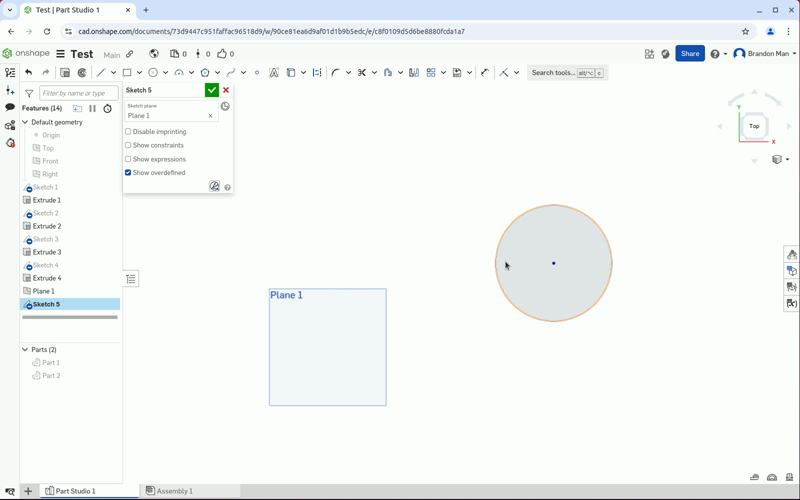
scroll(6)
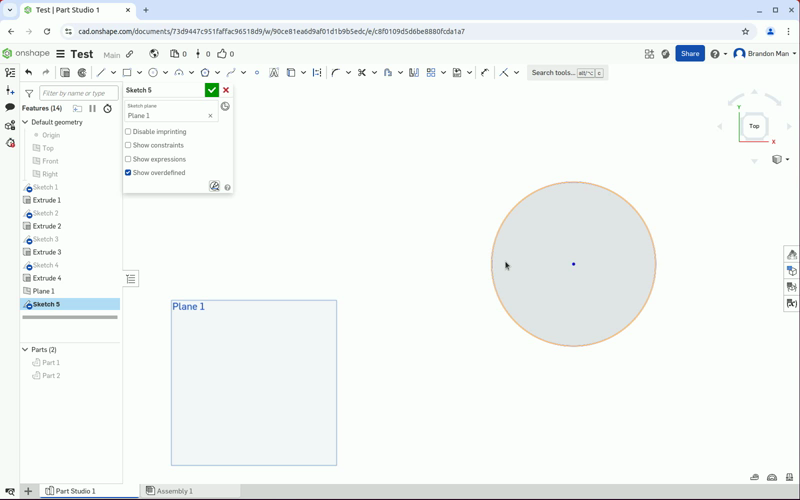
scroll(6)
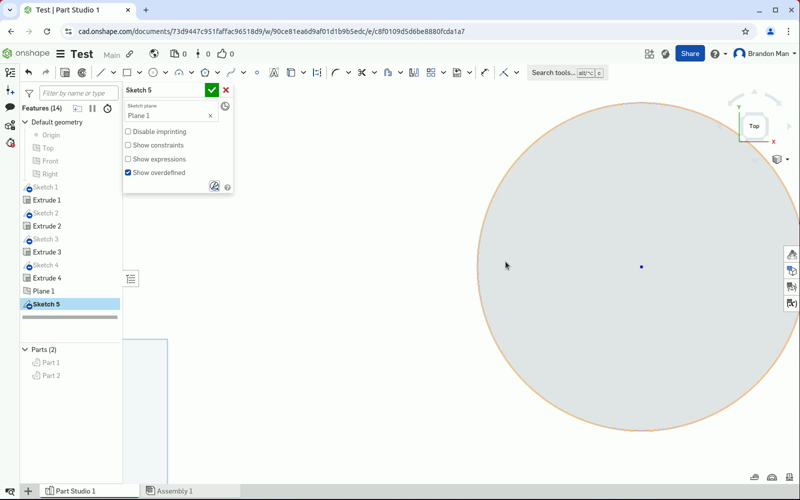
click(505, 261)
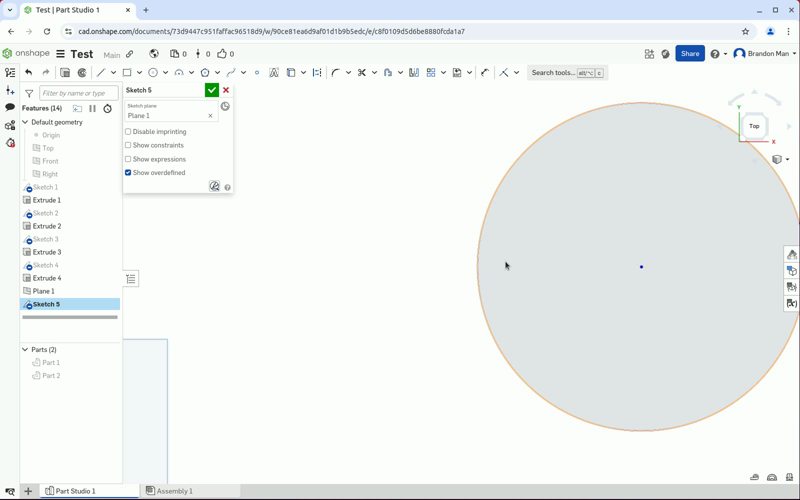
scroll(-6)
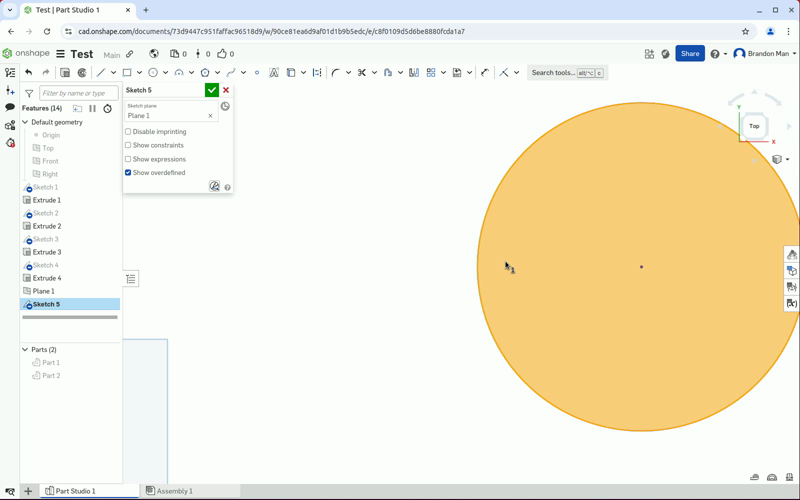
scroll(-6)
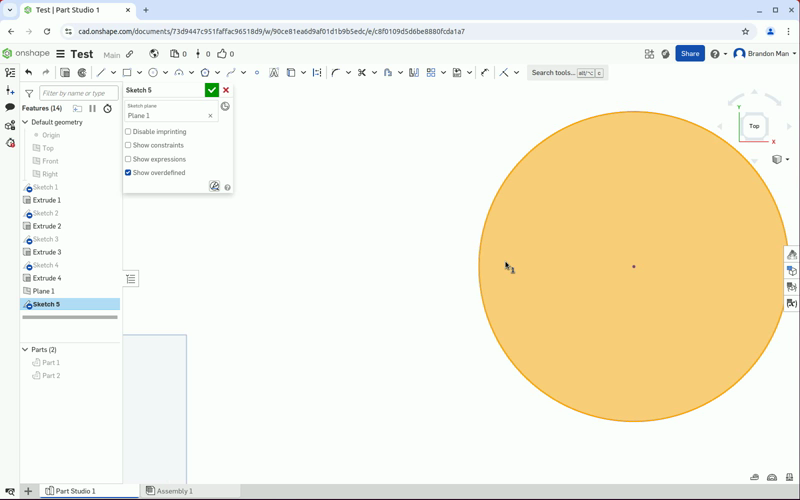
scroll(-6)
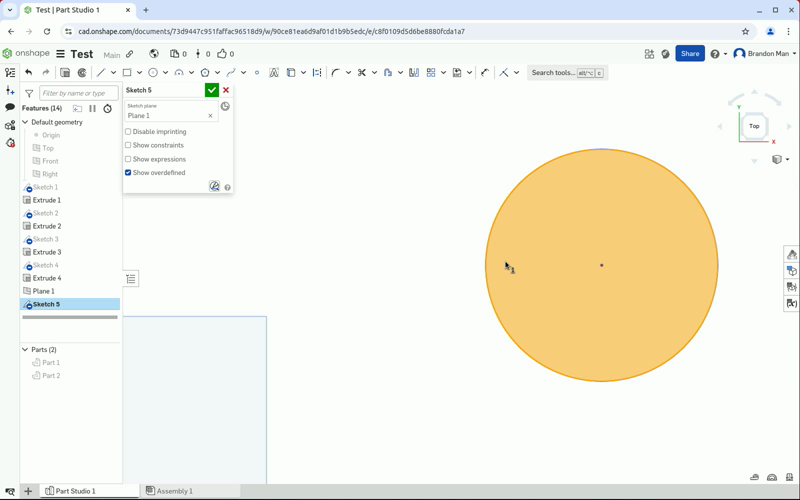
scroll(-6)
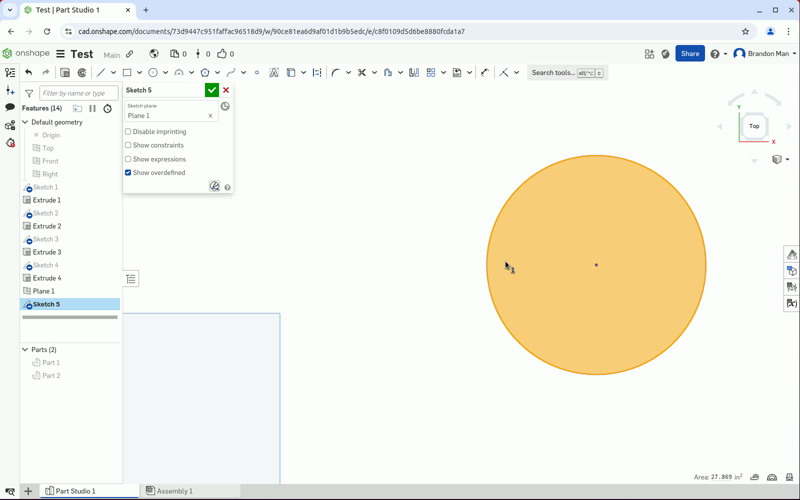
scroll(-6)
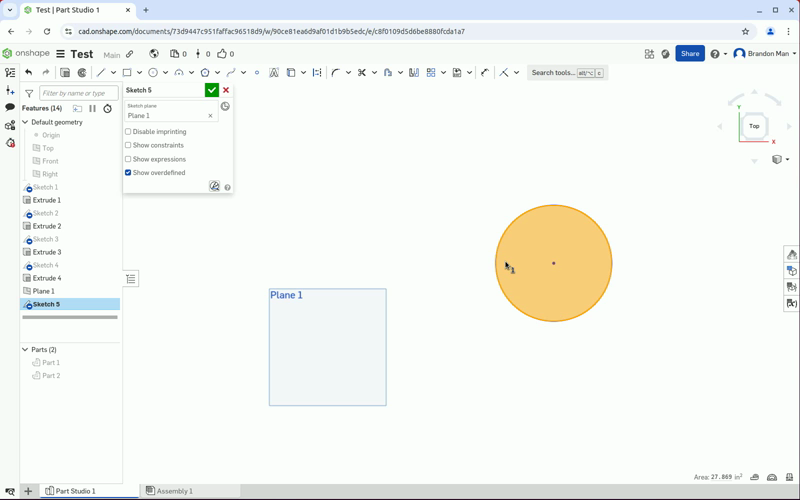
scroll(-6)
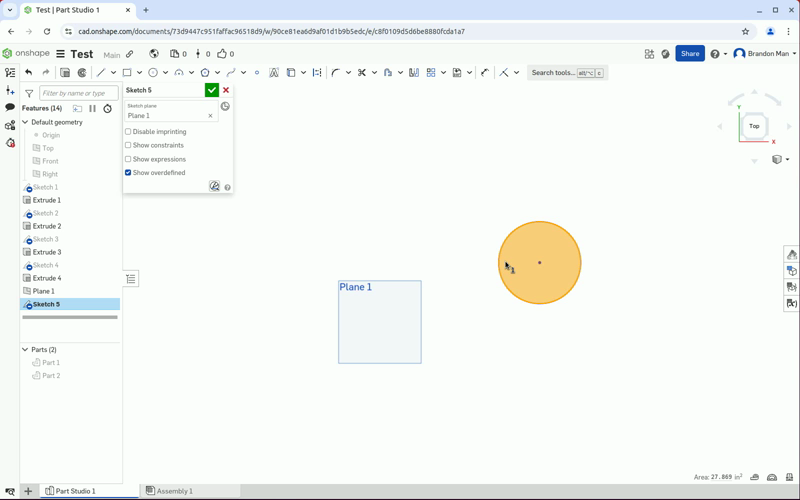
scroll(-6)
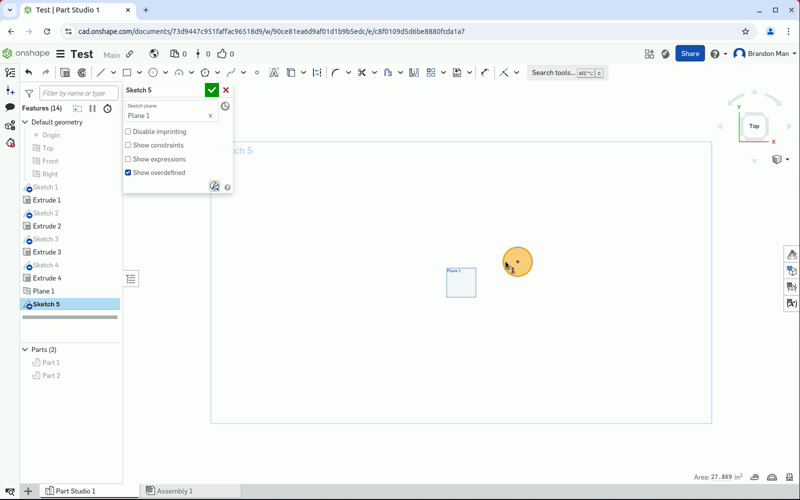
mouse_move(73, 352)
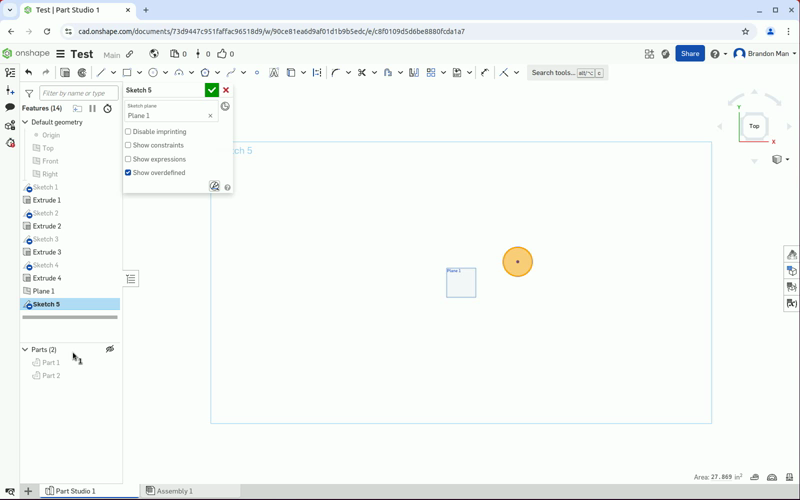
key(shift+y)
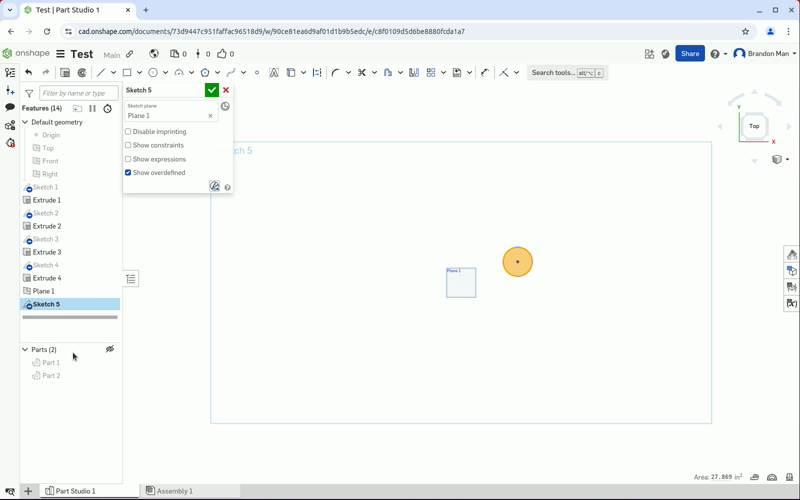
key(shift+e)
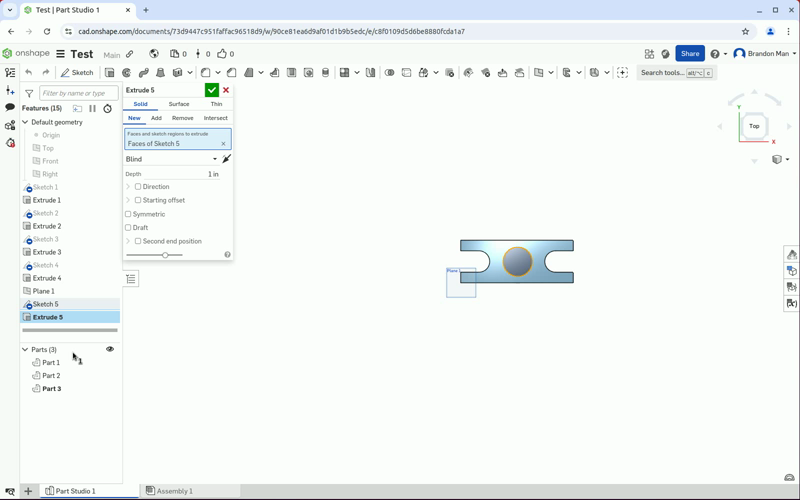
mouse_move(143, 106)
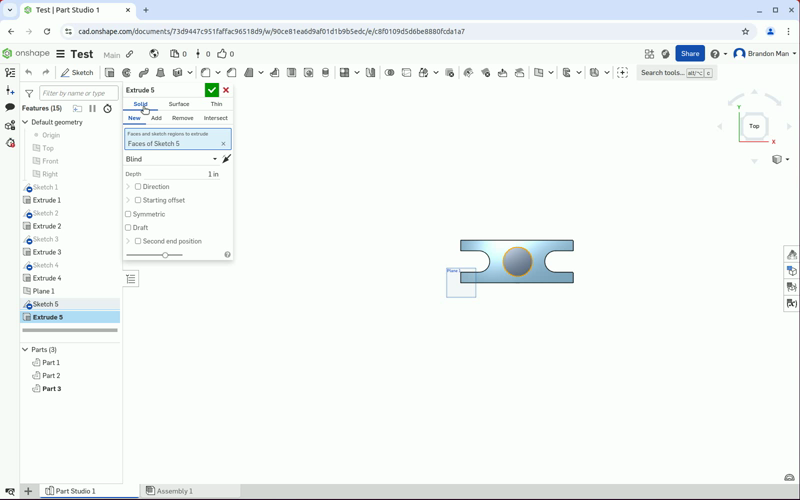
click(143, 106)
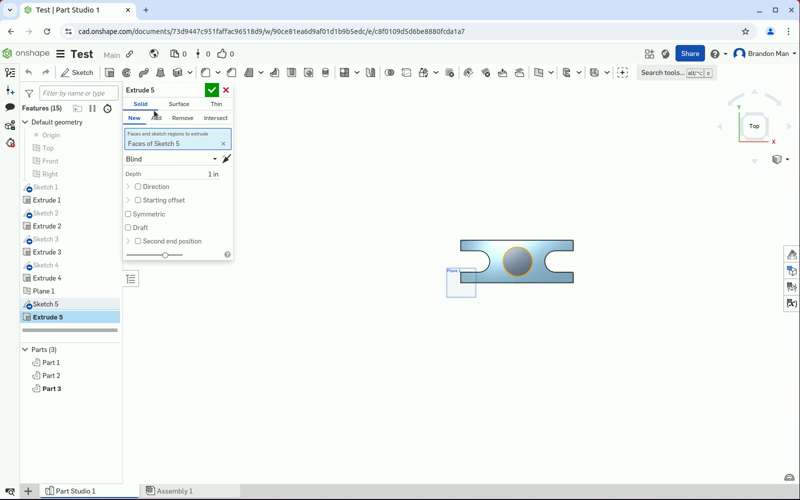
mouse_move(186, 120)
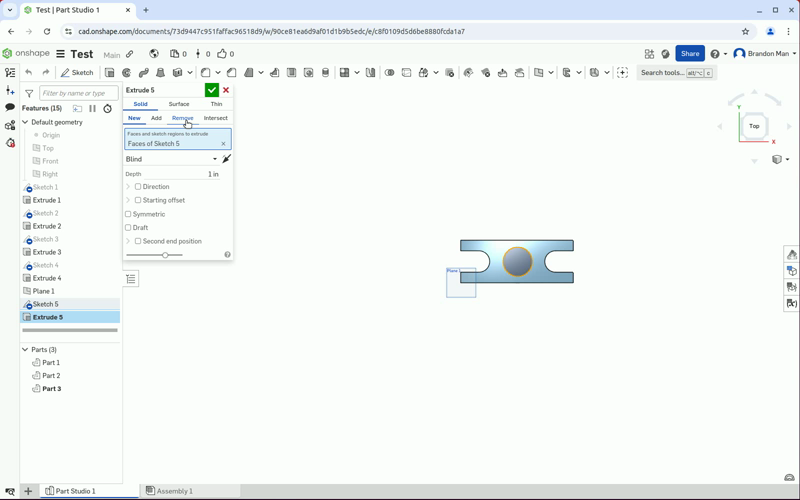
click(186, 120)
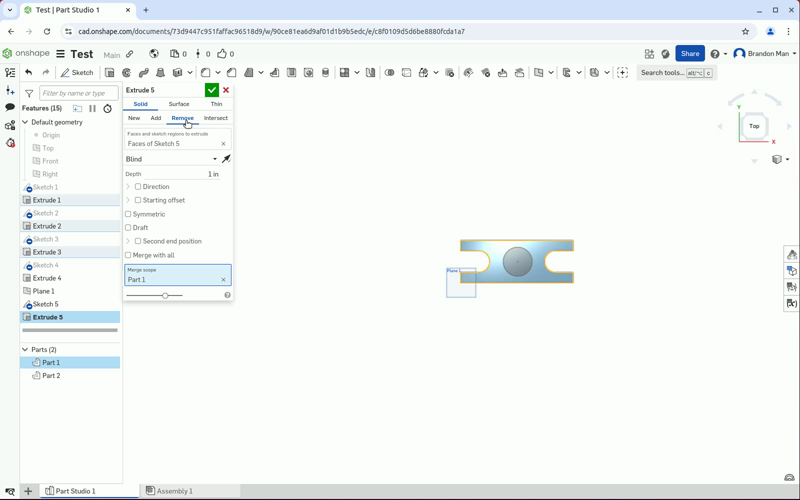
key(tab, 4)
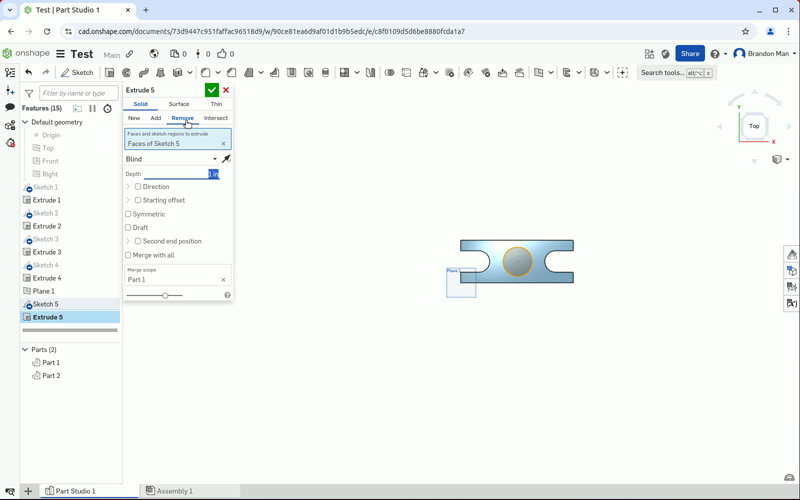
text(14.443)
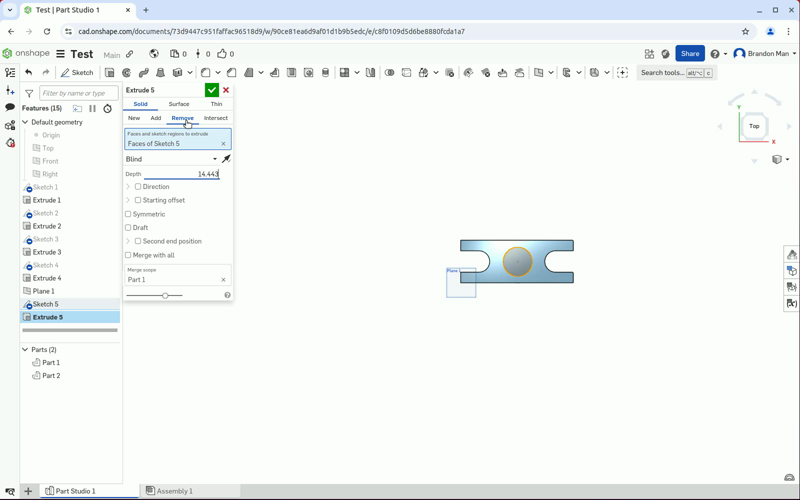
key(tab, 6)
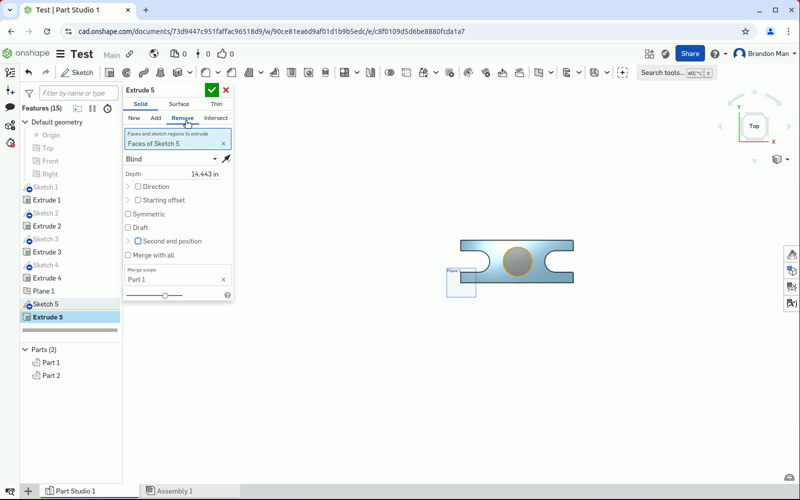
key(space)
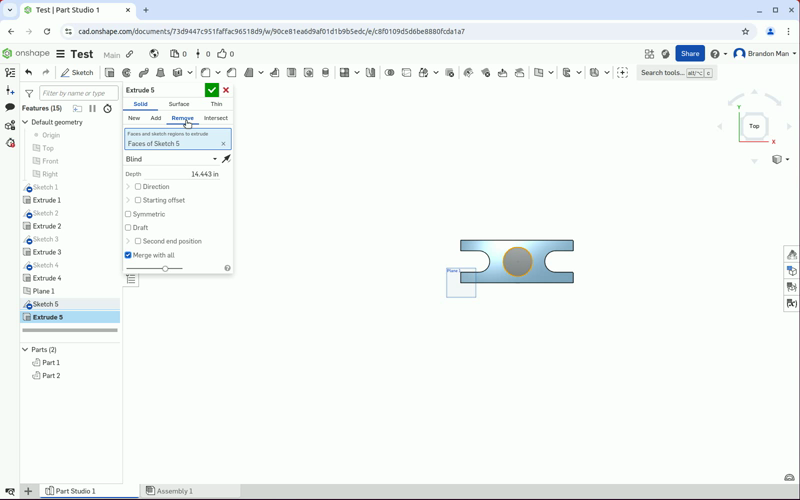
key(enter)
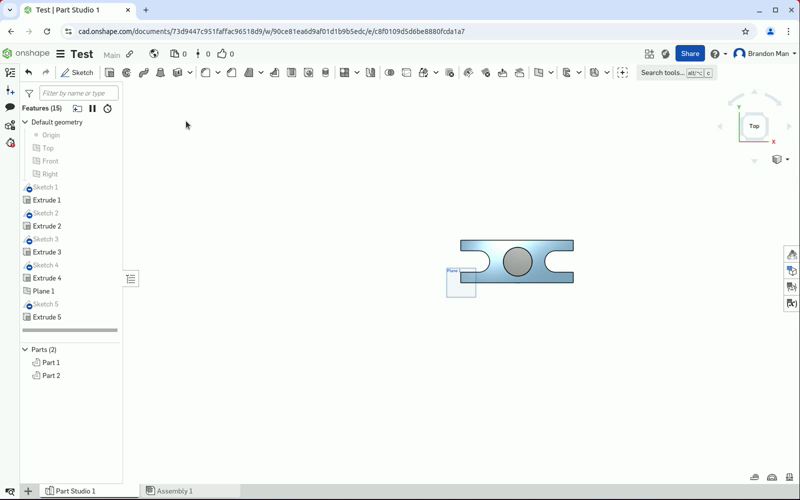
key(shift+h)
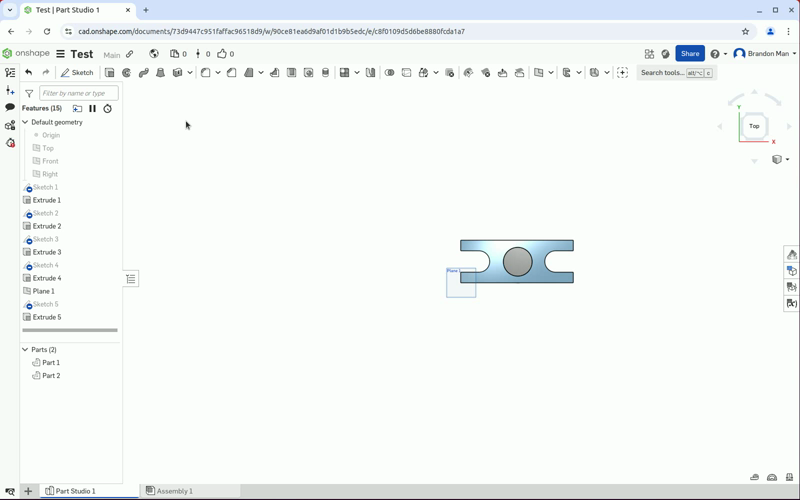
key(shift+h)
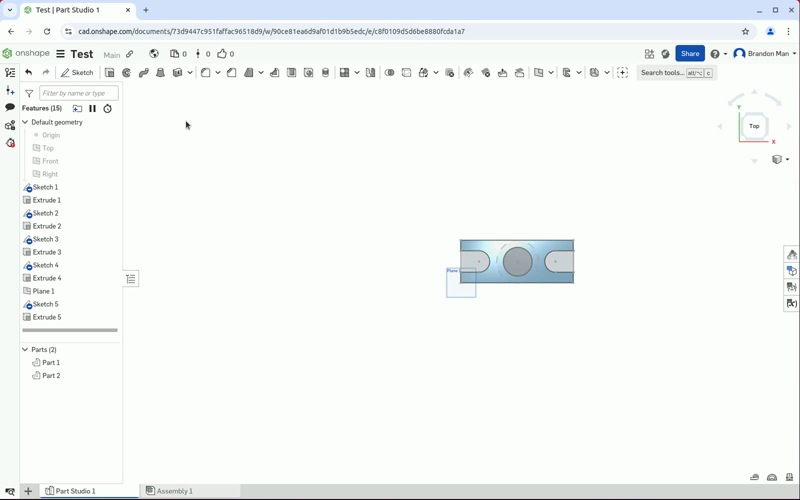
key(shift+7)
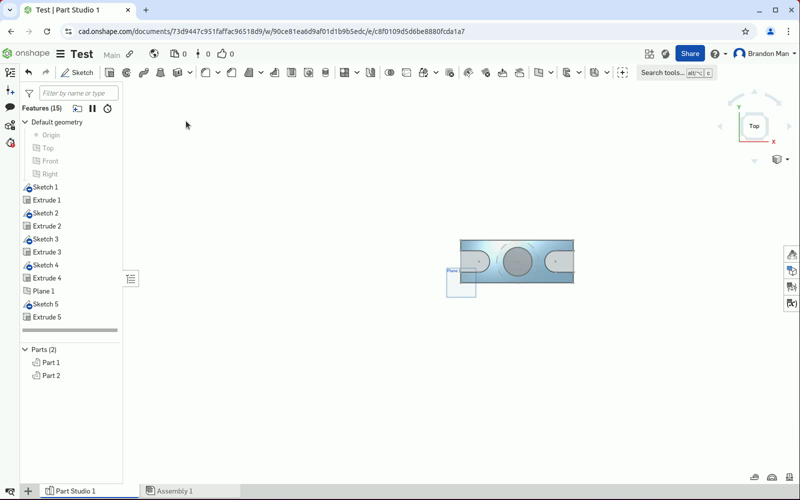
key(up, 3)
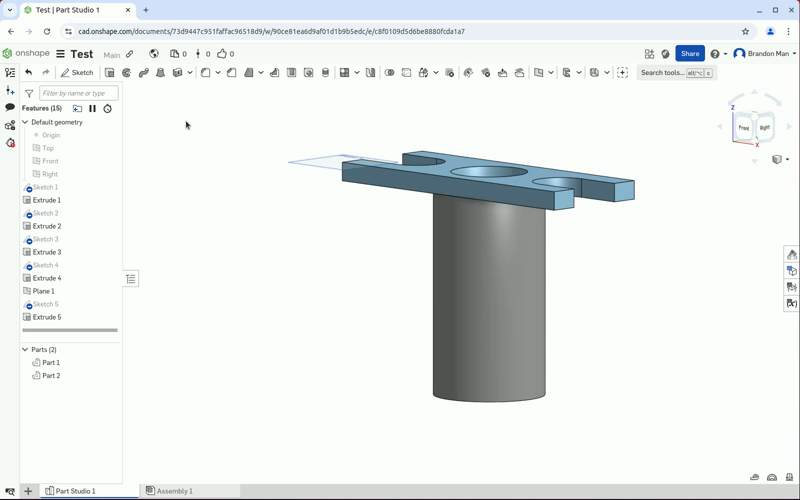
key(left, 3)
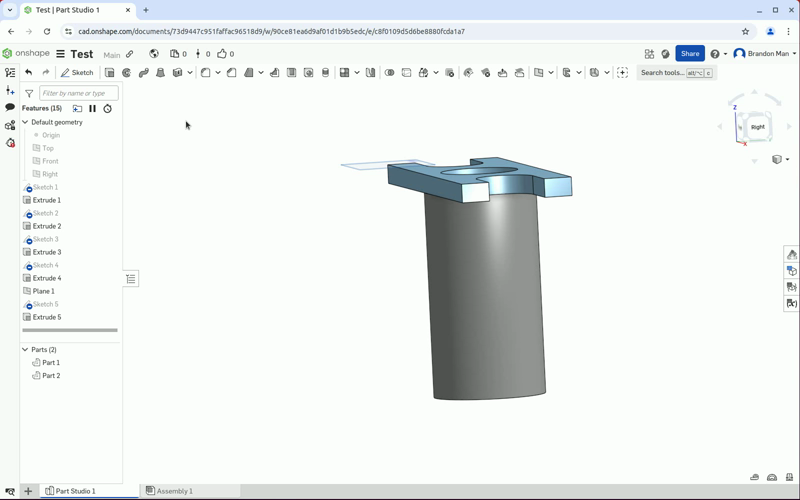
key(right, 3)
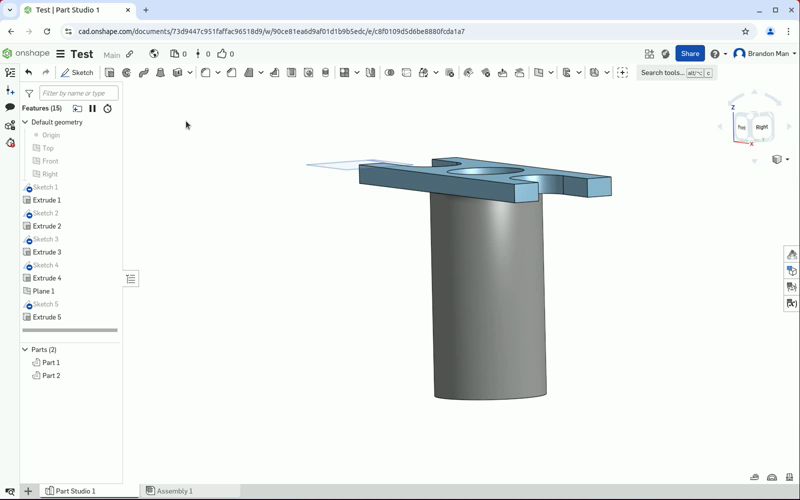
key(down, 3)
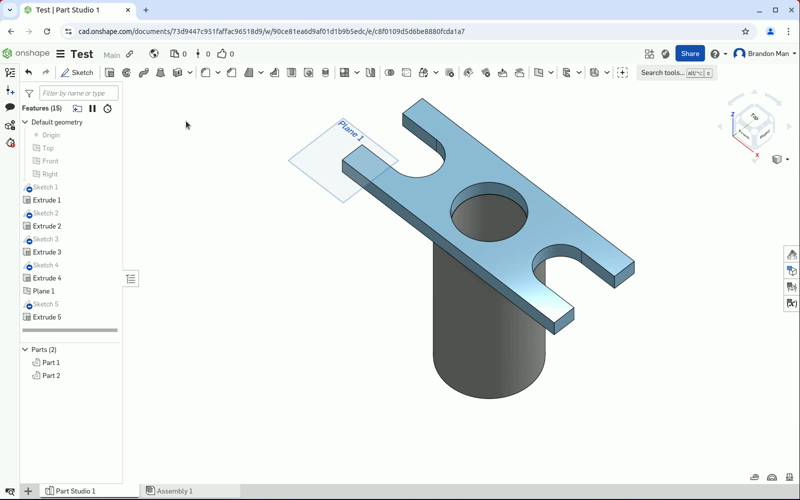
mouse_move(73, 189)
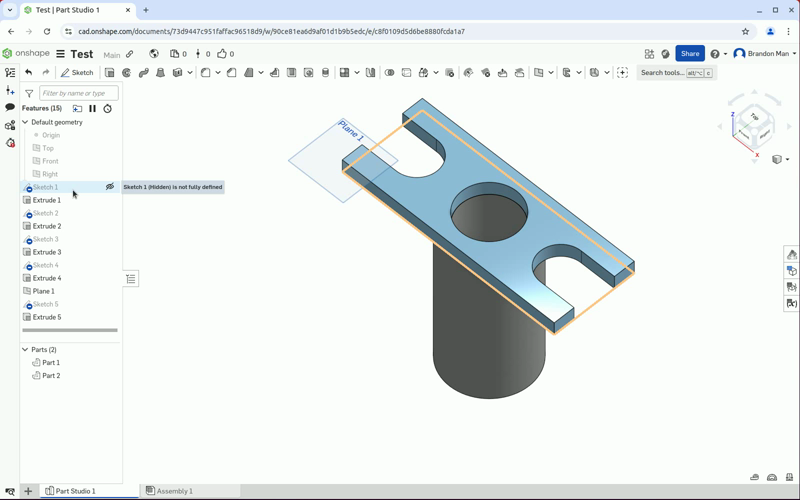
click(73, 189)